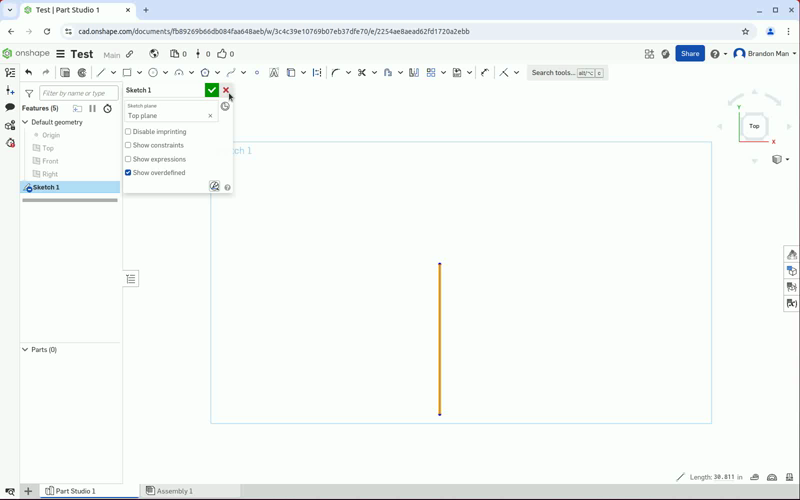
key(shift+h)
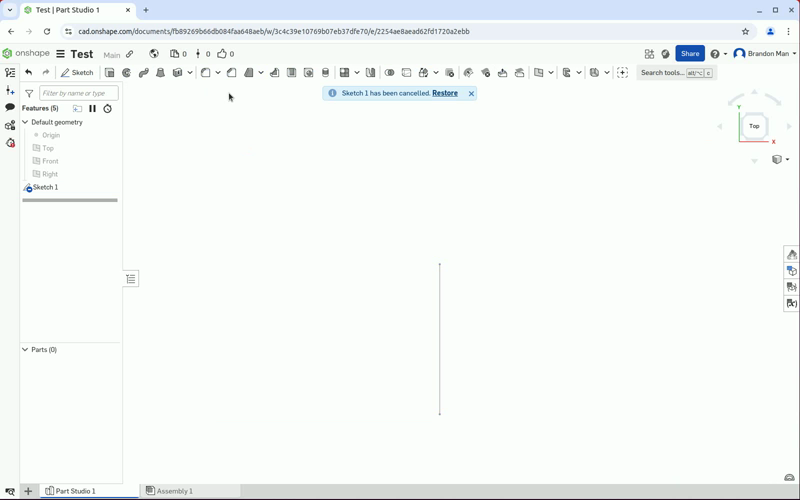
key(shift+s)
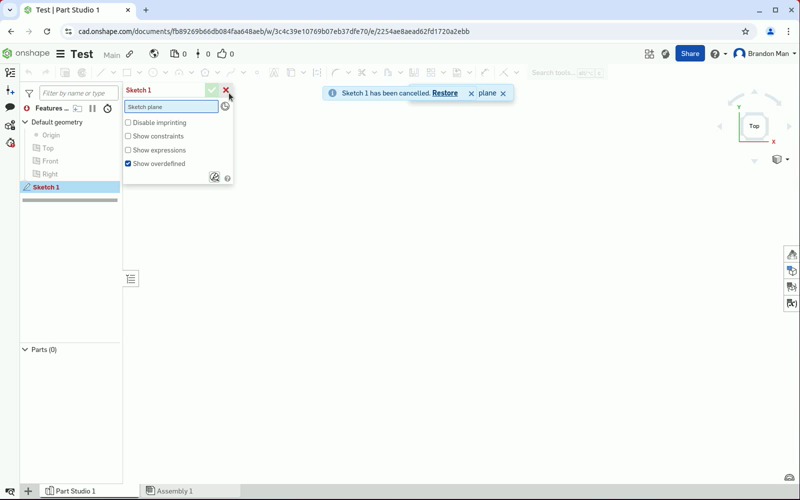
mouse_move(73, 150)
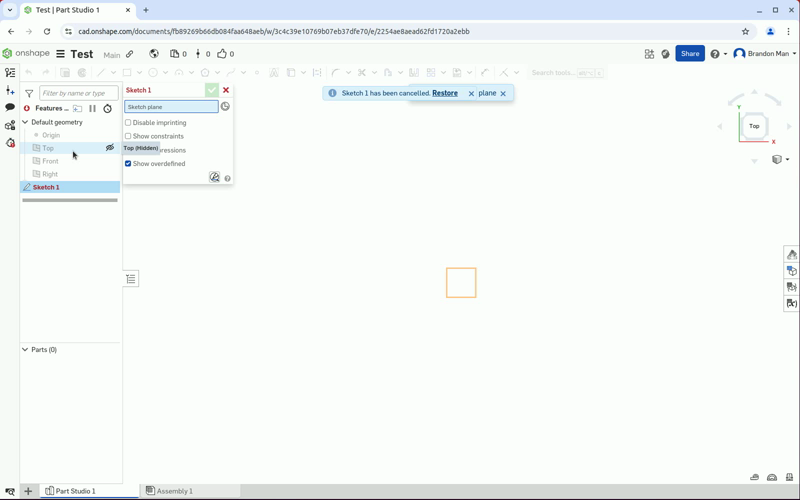
click(73, 150)
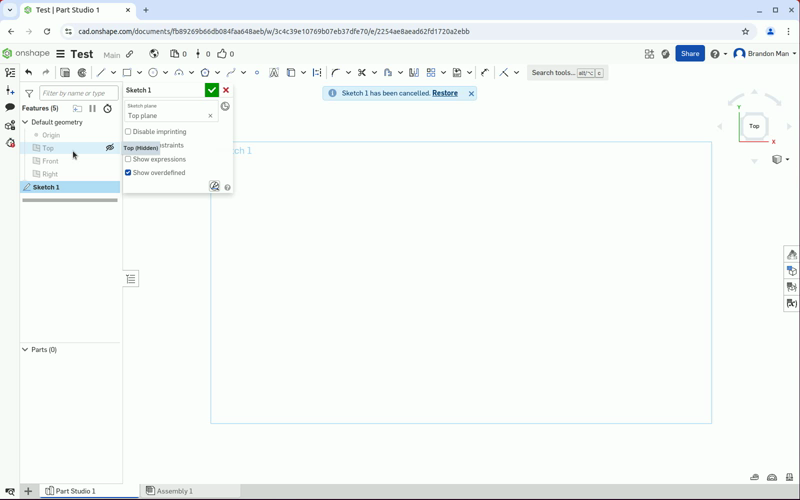
mouse_move(73, 352)
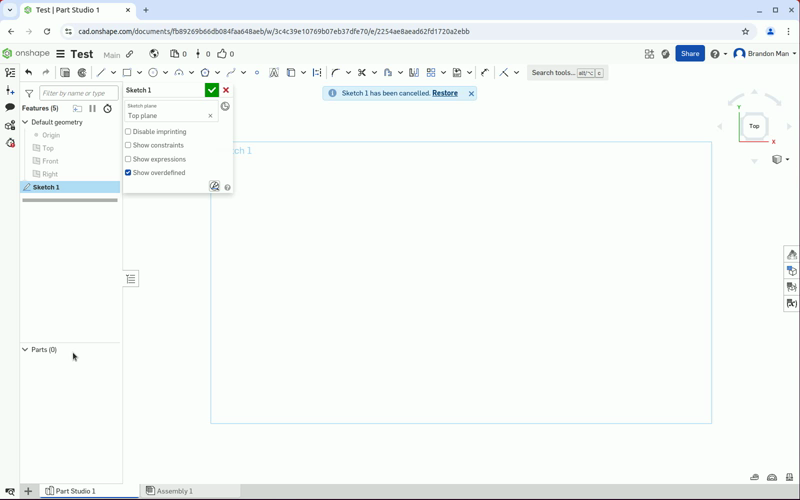
key(y)
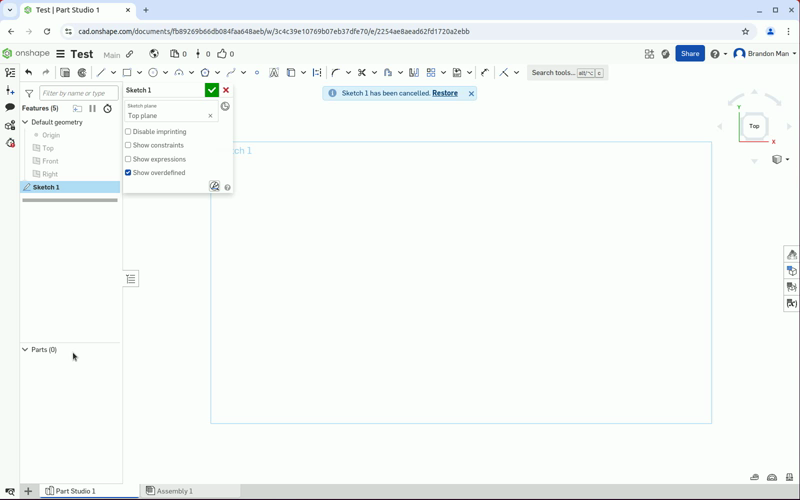
key(l)
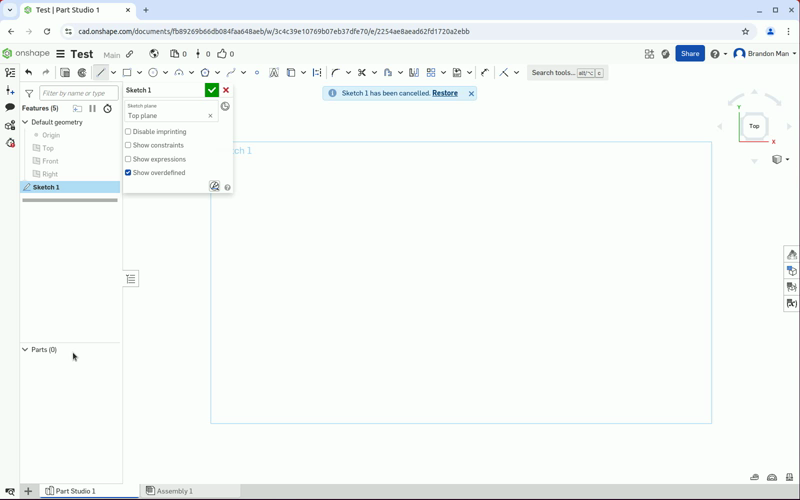
key_down(shift)
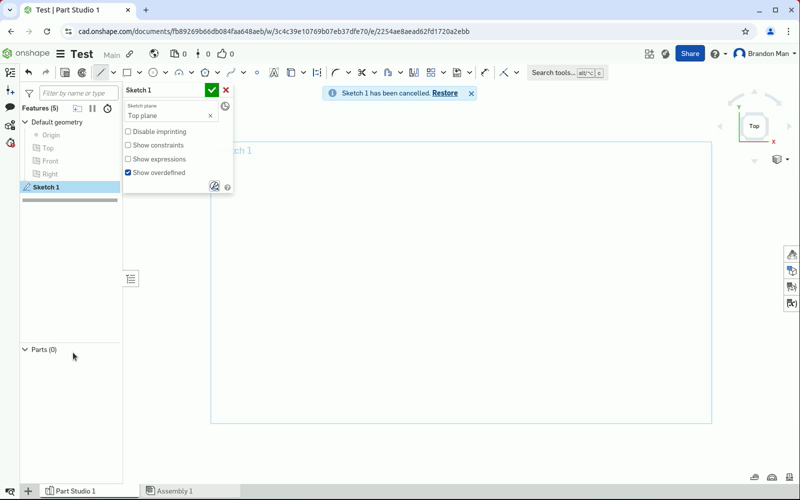
mouse_move(460, 282)
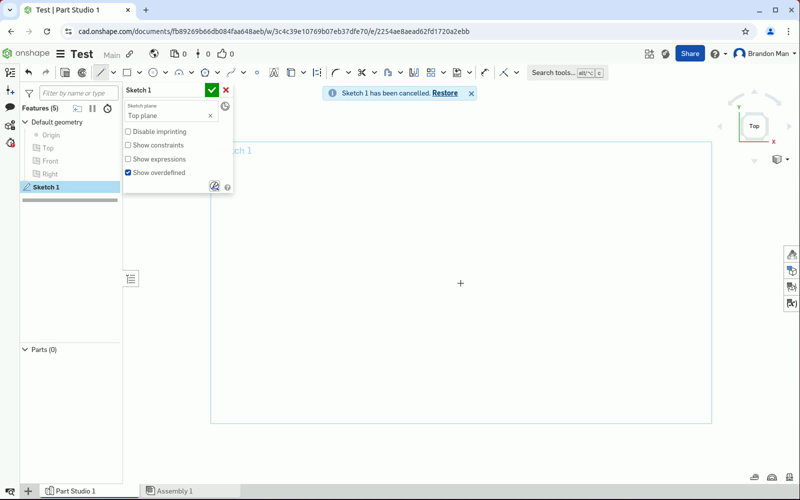
click(460, 282)
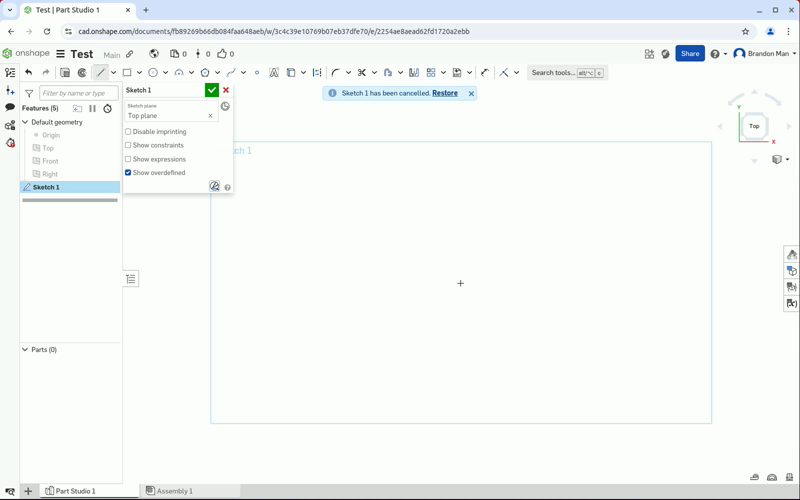
key_up(shift)
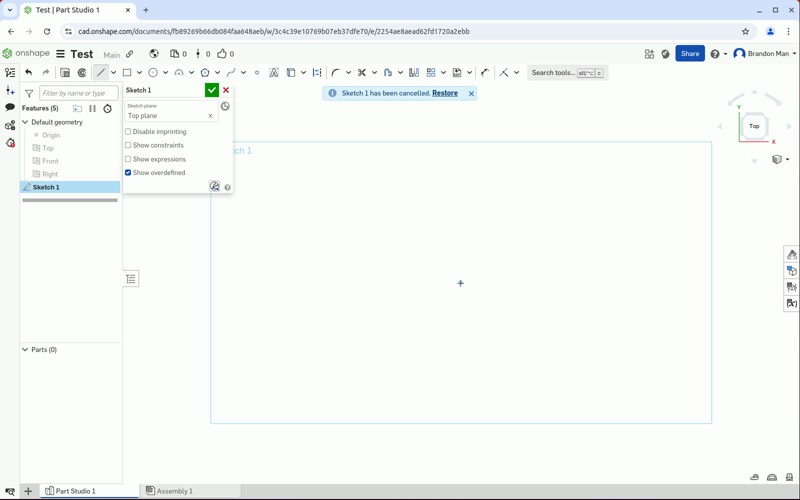
key_down(shift)
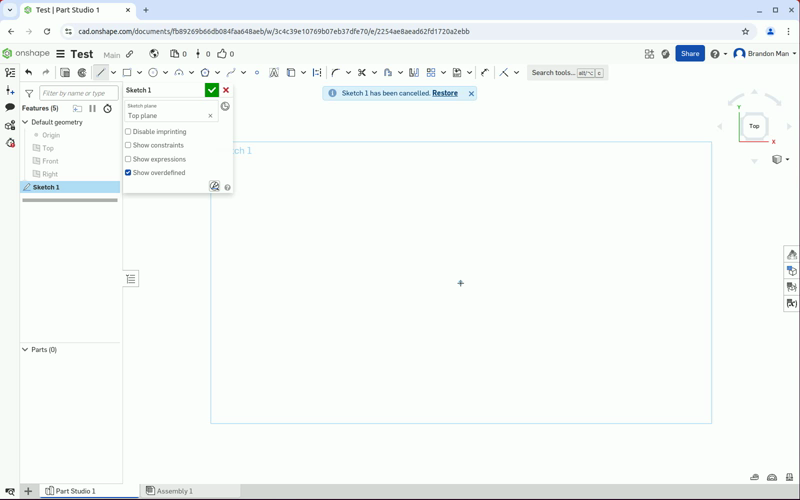
mouse_move(561, 282)
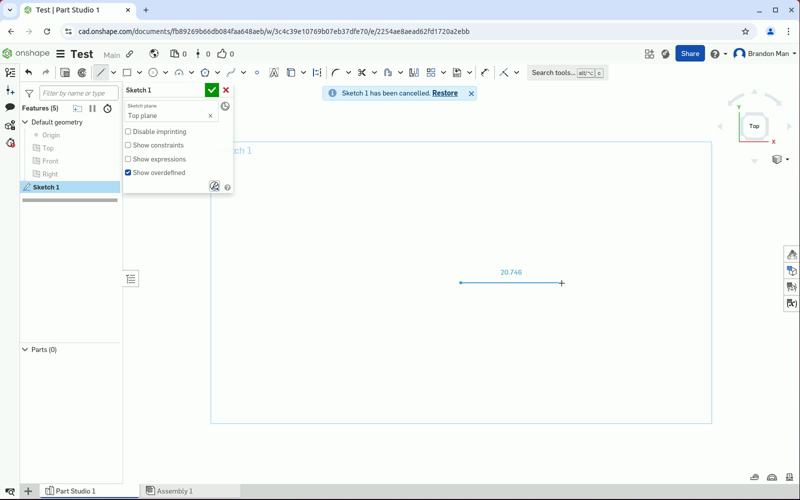
click(561, 282)
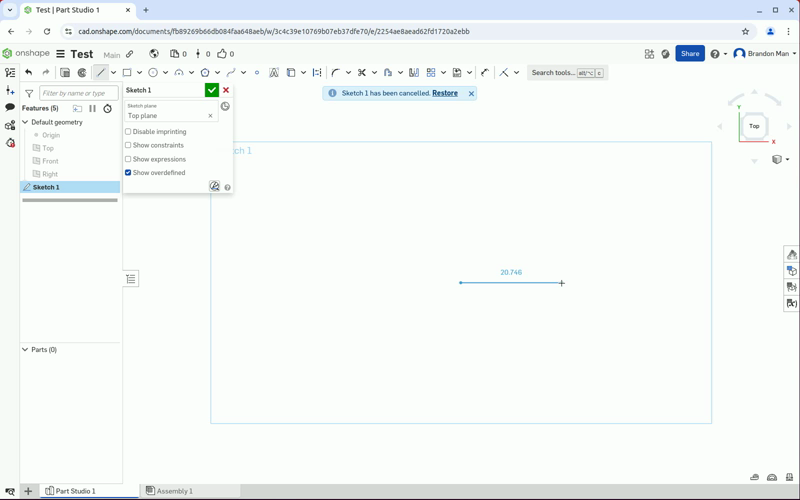
key_up(shift)
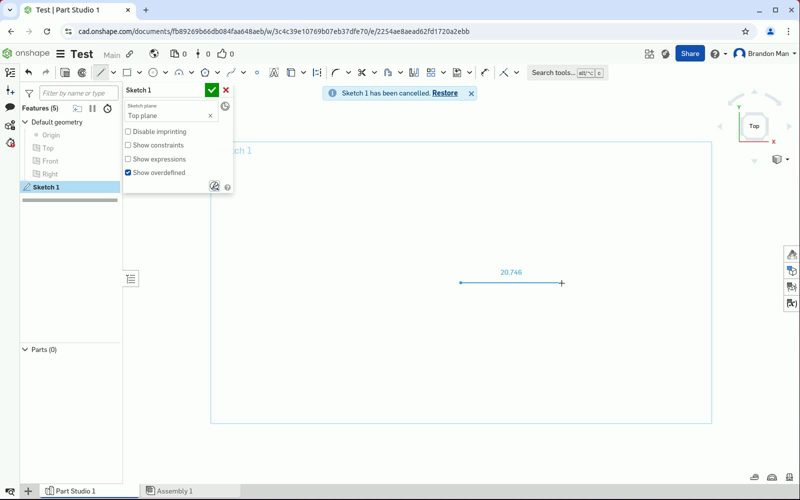
key_down(shift)
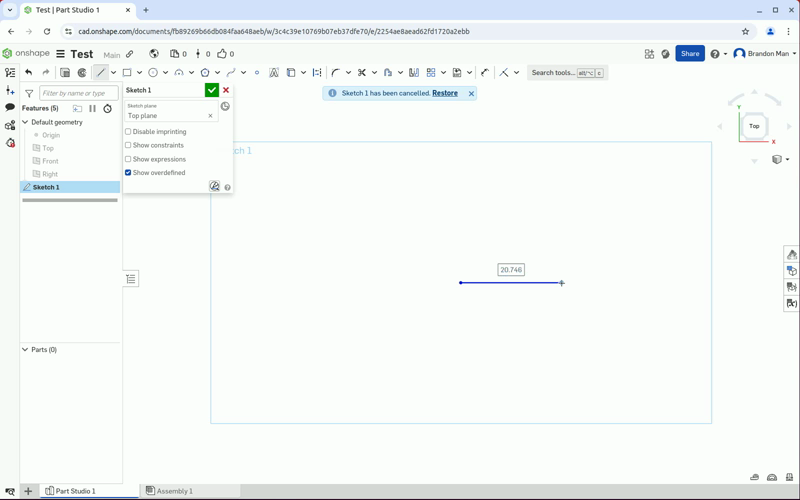
mouse_move(561, 182)
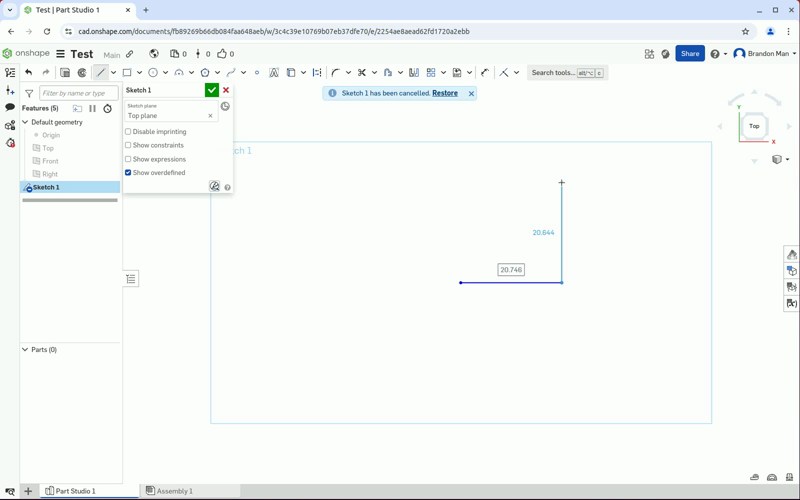
click(561, 182)
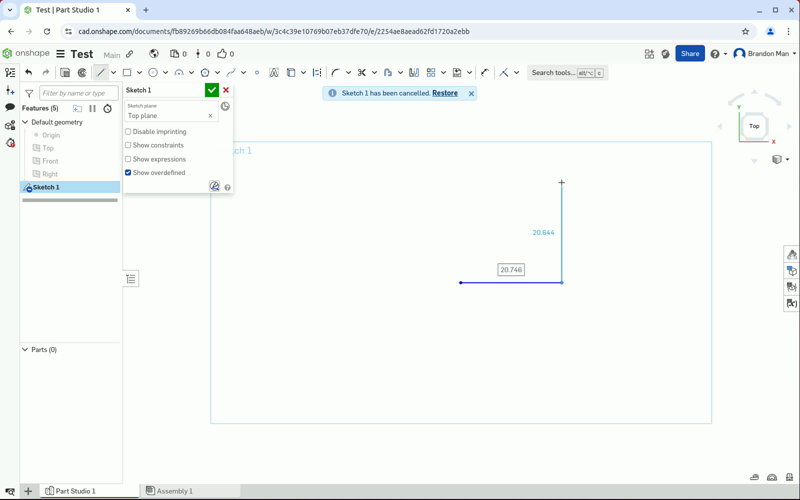
key_up(shift)
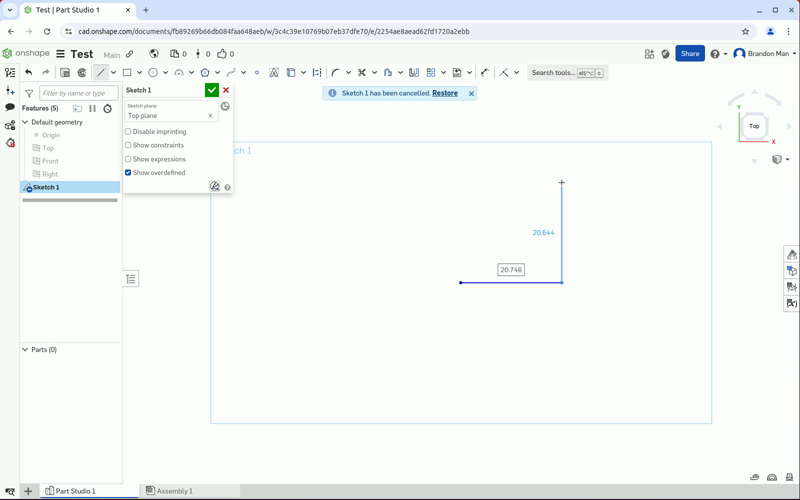
key_down(shift)
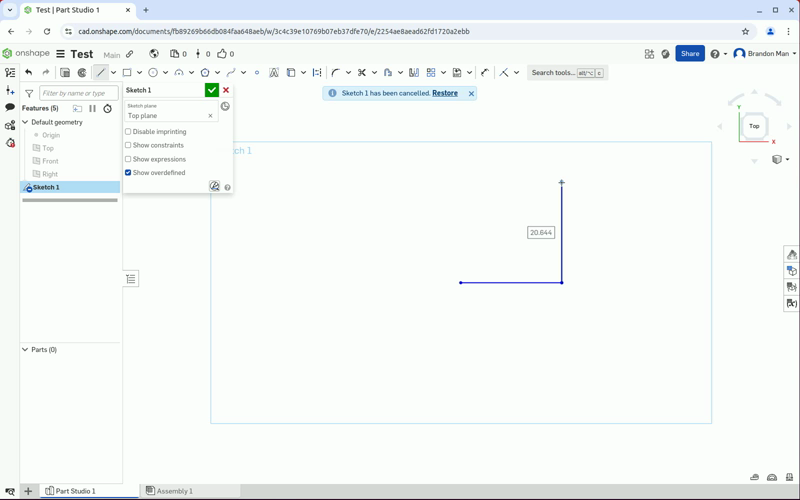
mouse_move(460, 182)
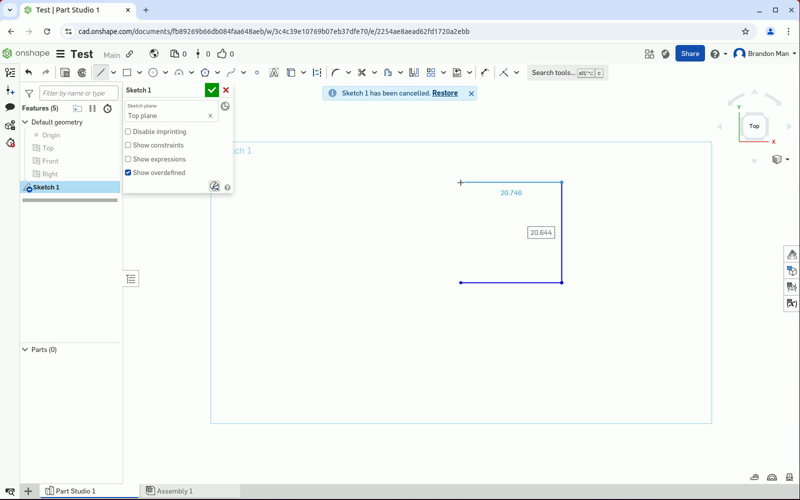
click(460, 182)
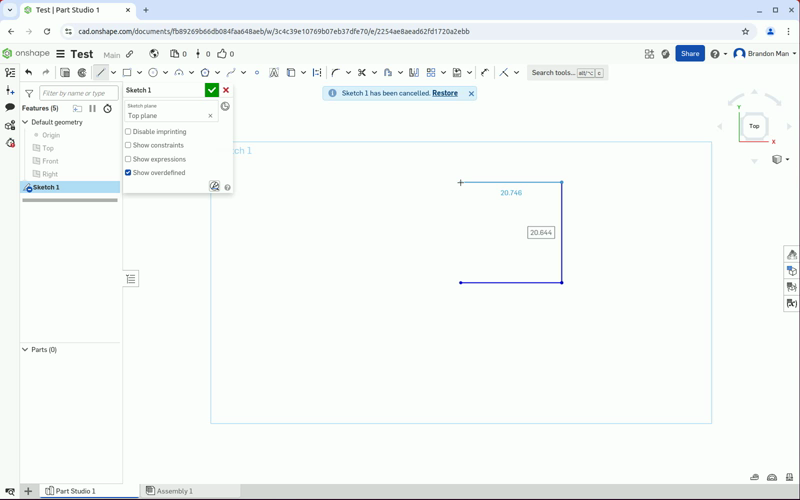
key_up(shift)
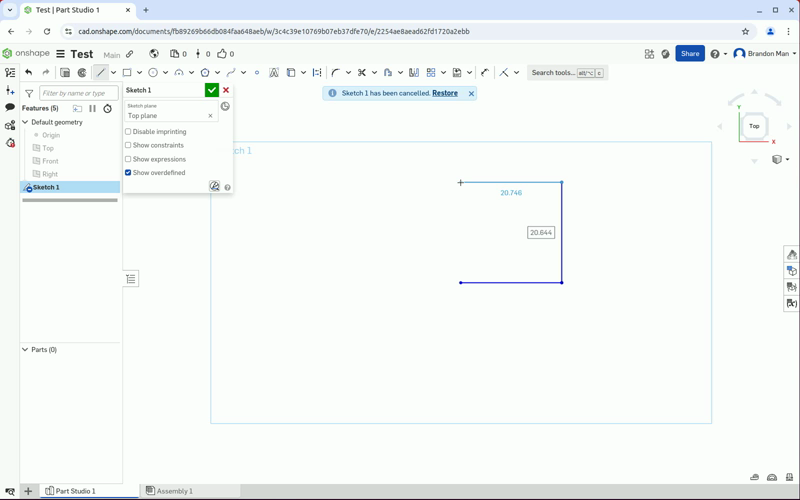
key_down(shift)
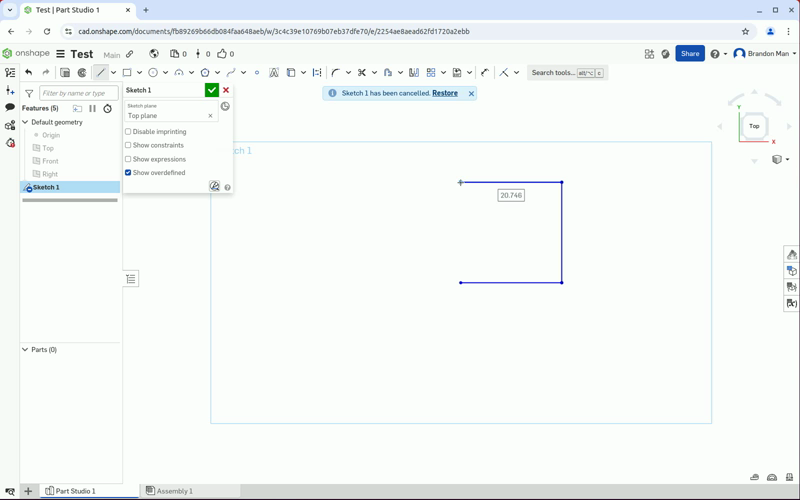
mouse_move(460, 282)
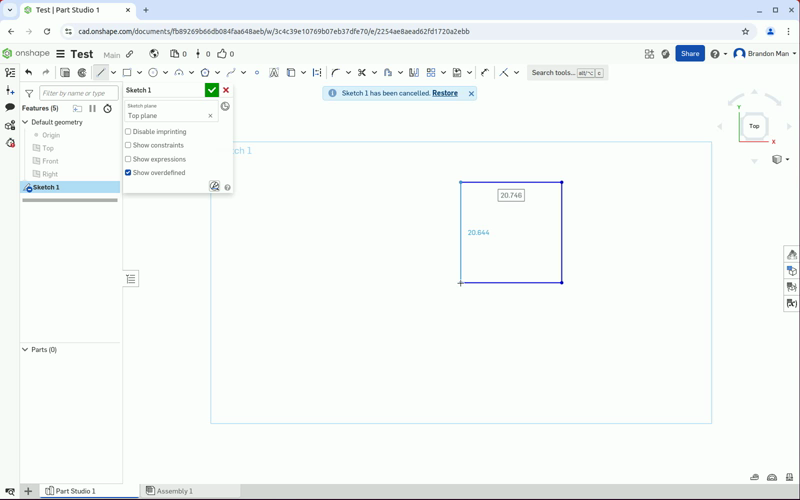
key_up(shift)
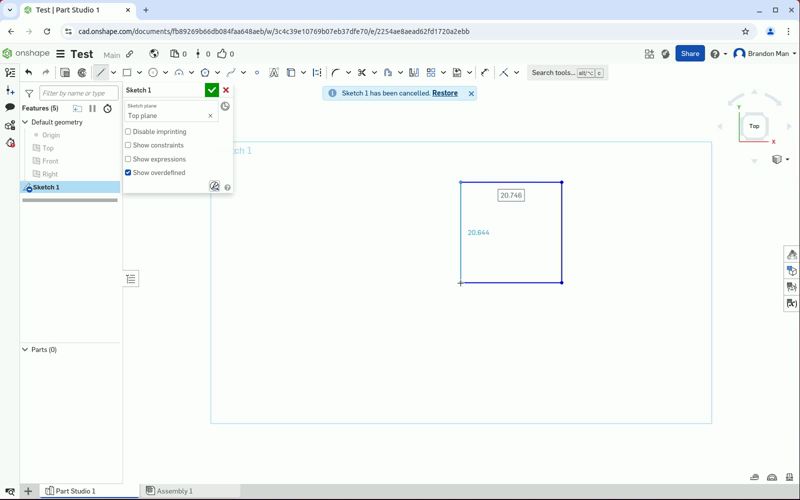
click(460, 282)
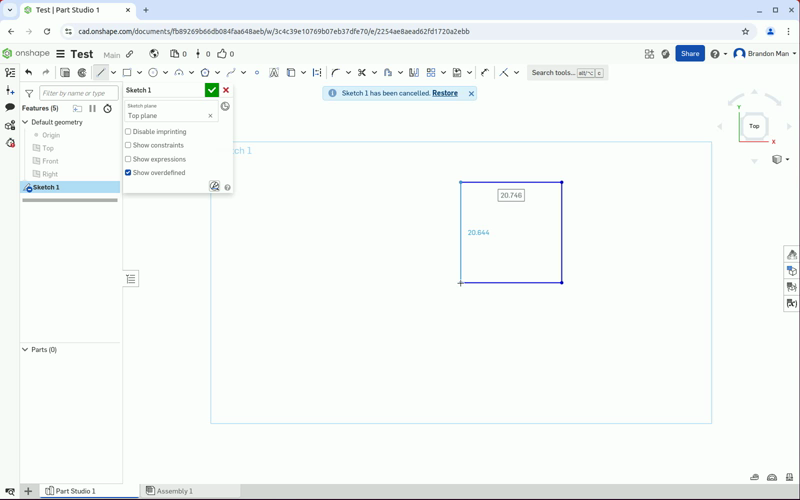
key(esc)
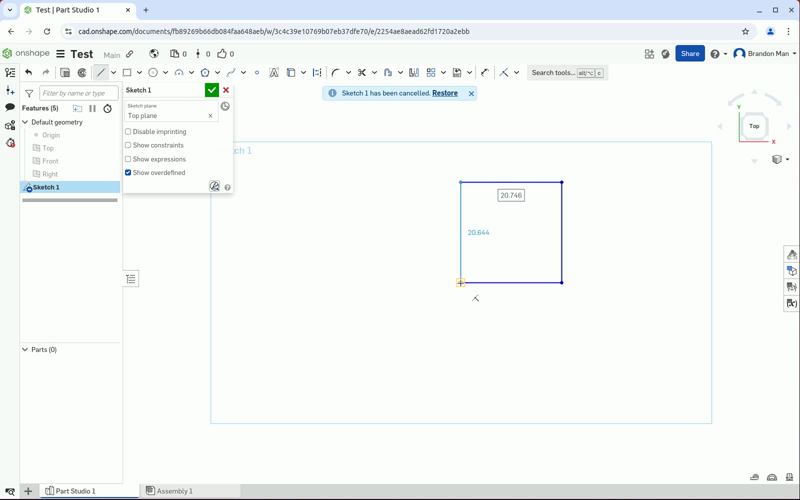
mouse_move(550, 214)
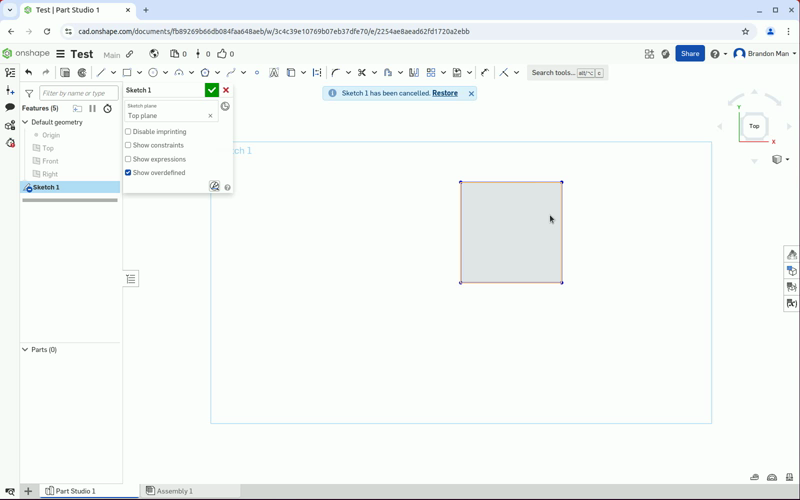
click(550, 214)
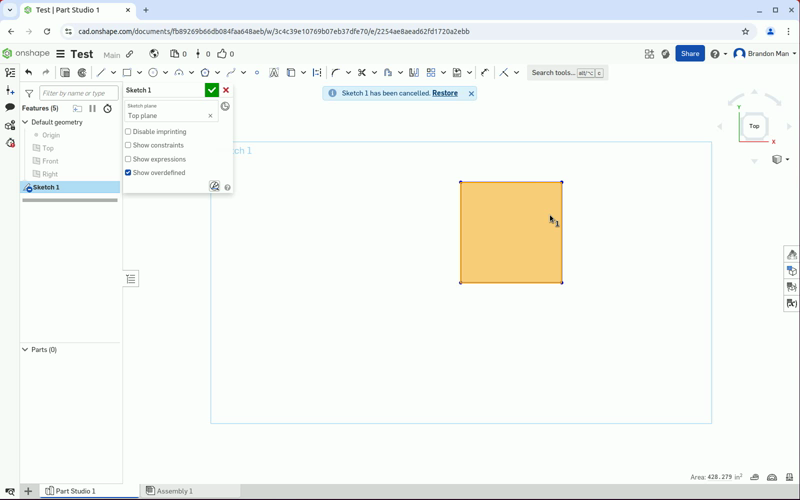
mouse_move(73, 352)
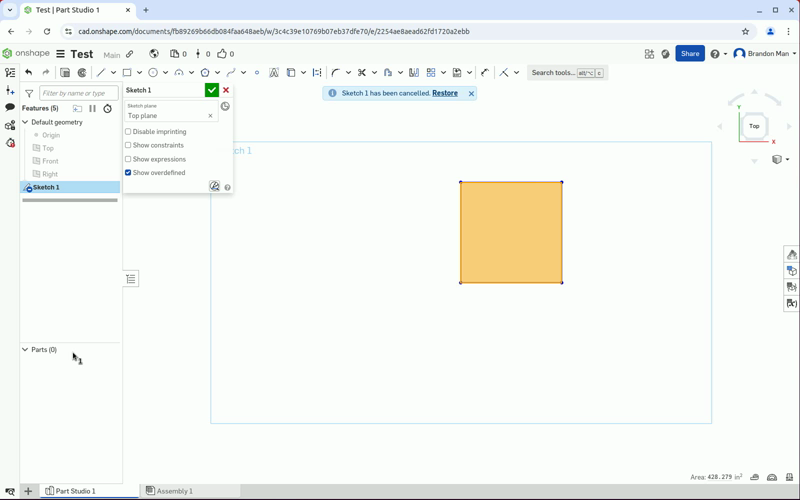
key(shift+y)
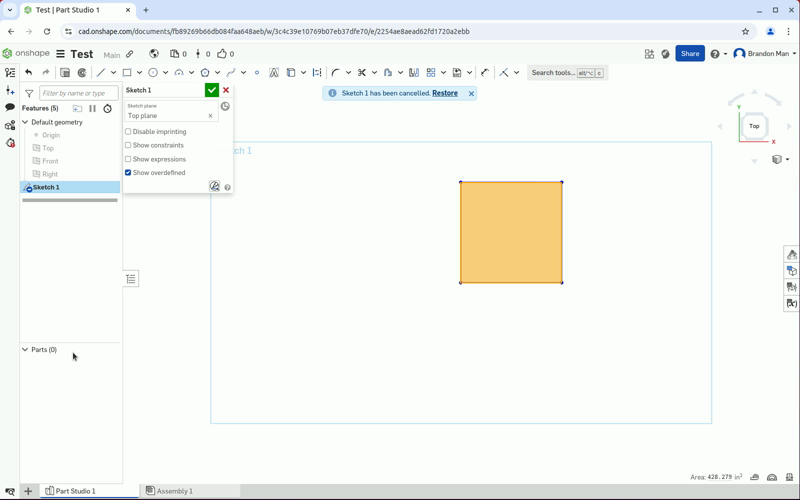
key(shift+e)
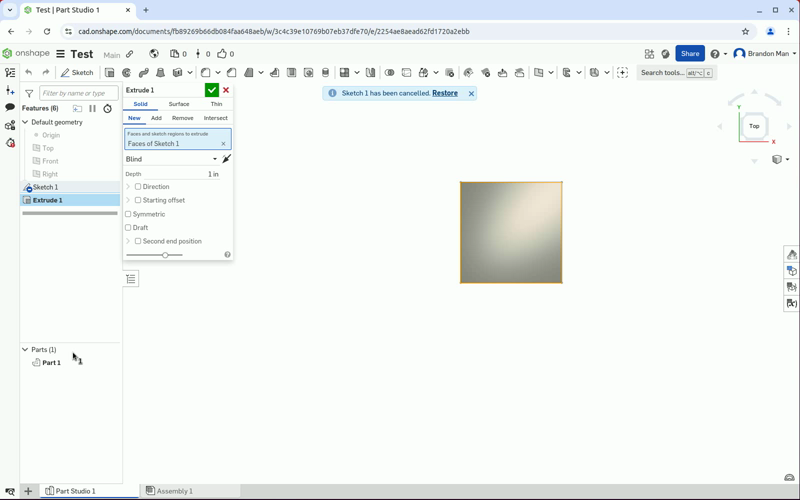
mouse_move(143, 106)
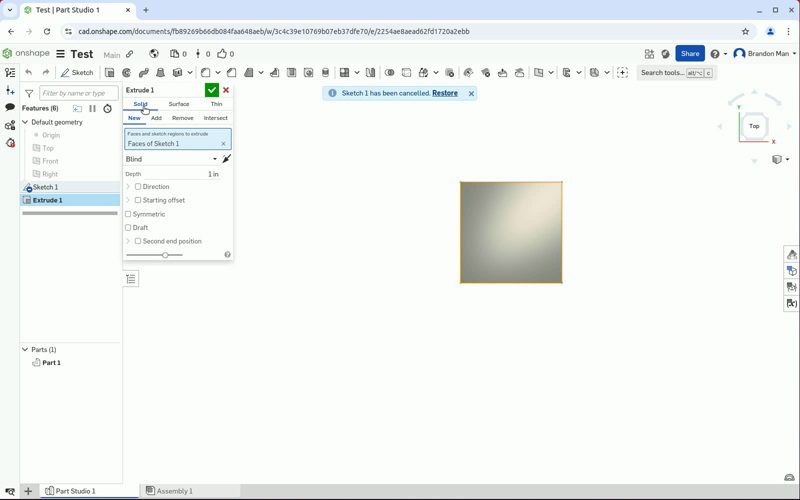
click(143, 106)
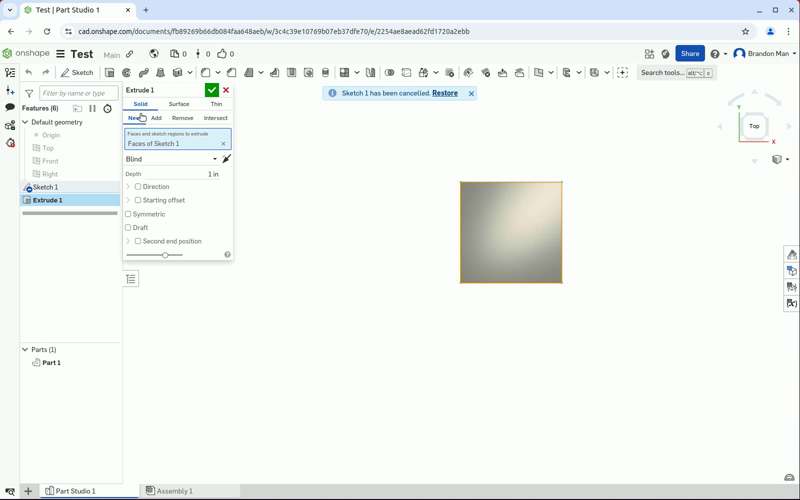
mouse_move(137, 120)
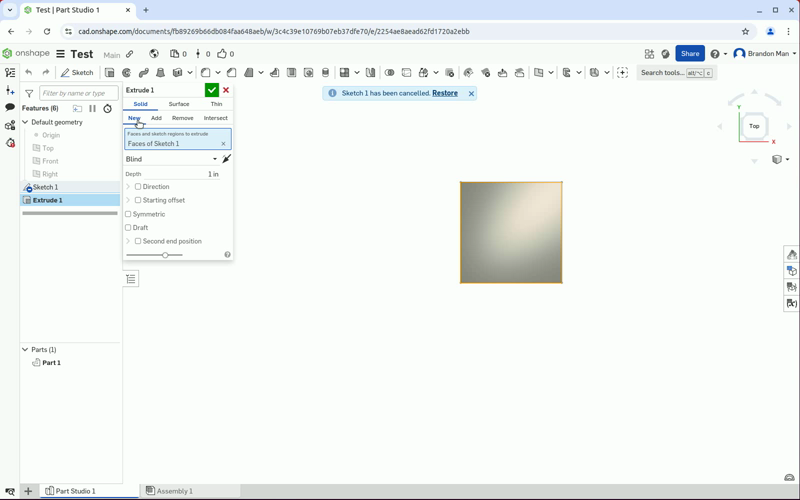
click(137, 120)
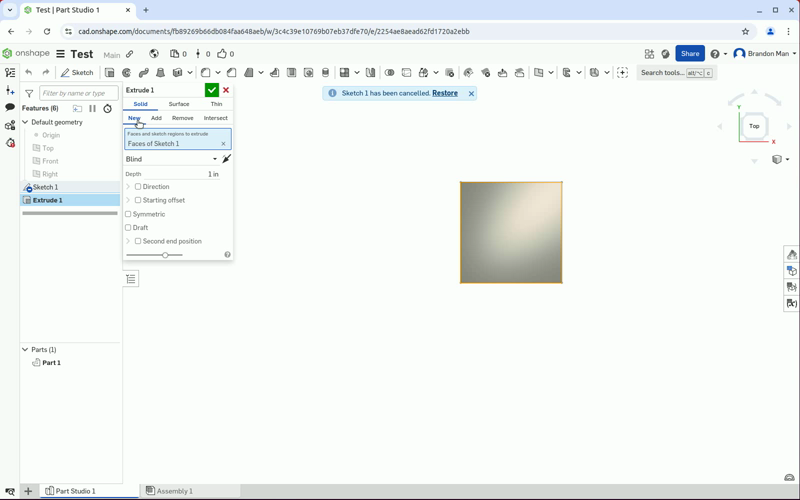
key(tab, 4)
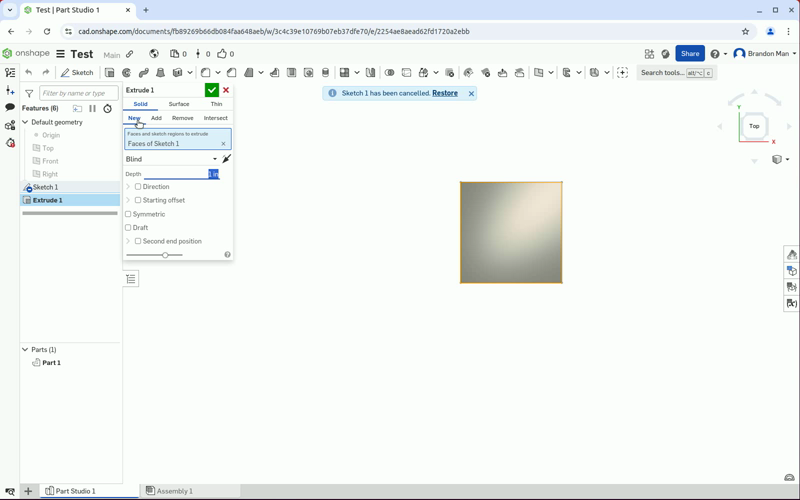
text(10.351)
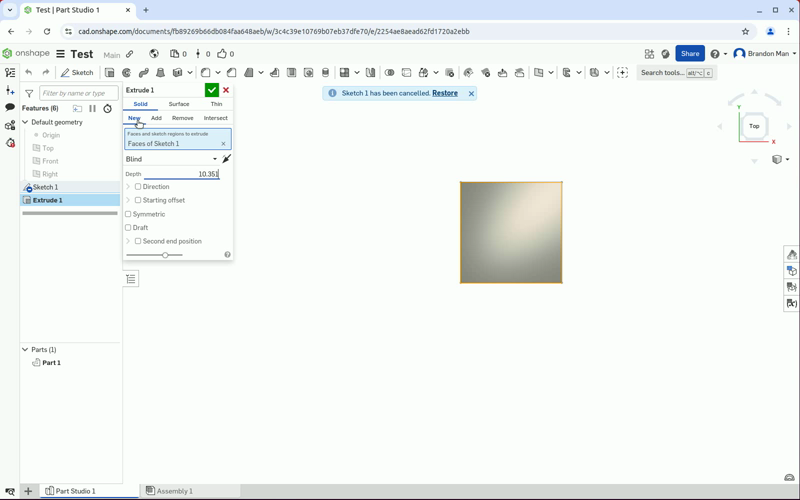
key(enter)
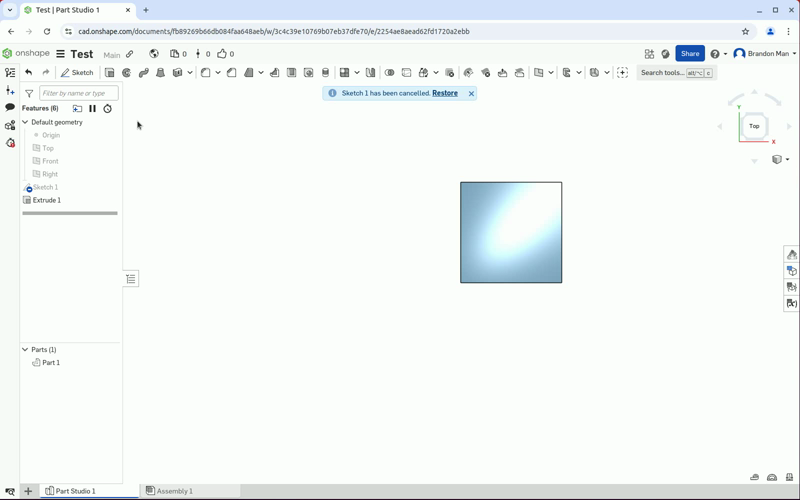
key(shift+h)
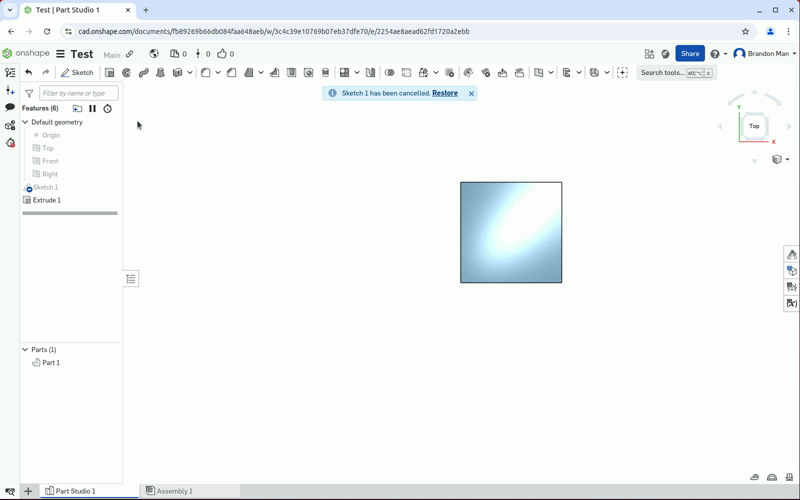
key(shift+h)
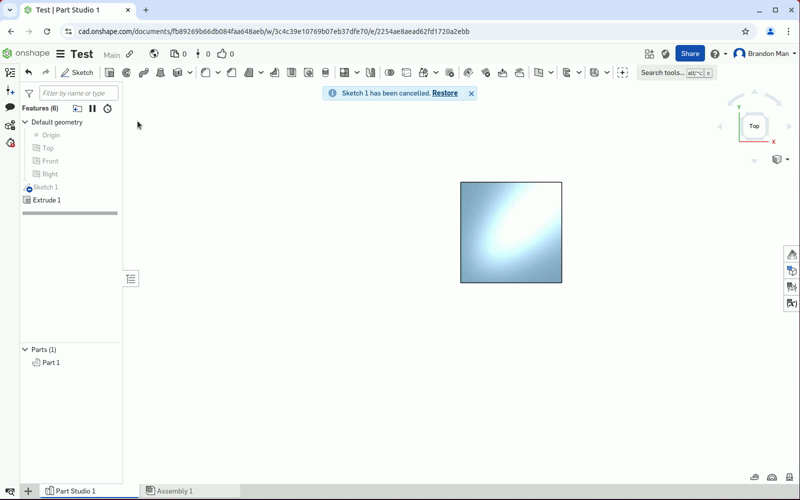
mouse_move(73, 189)
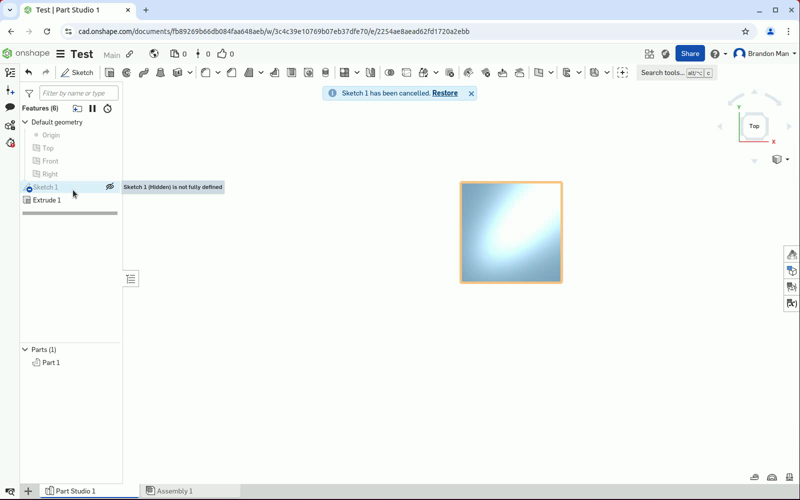
click(73, 189)
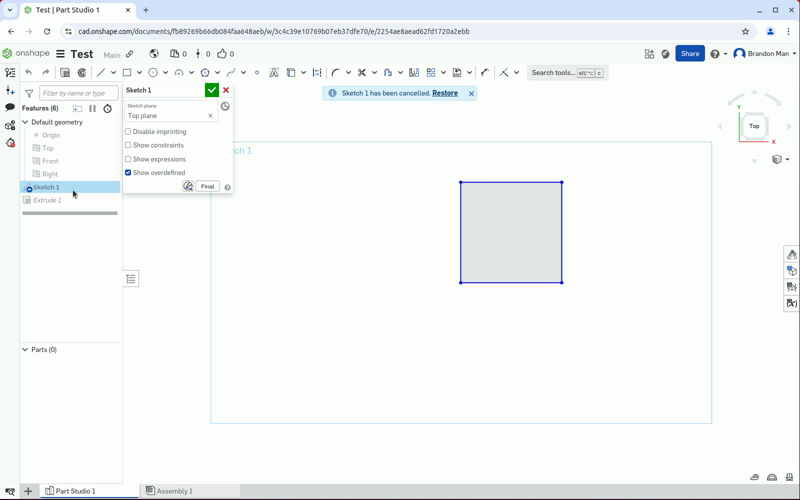
mouse_move(229, 92)
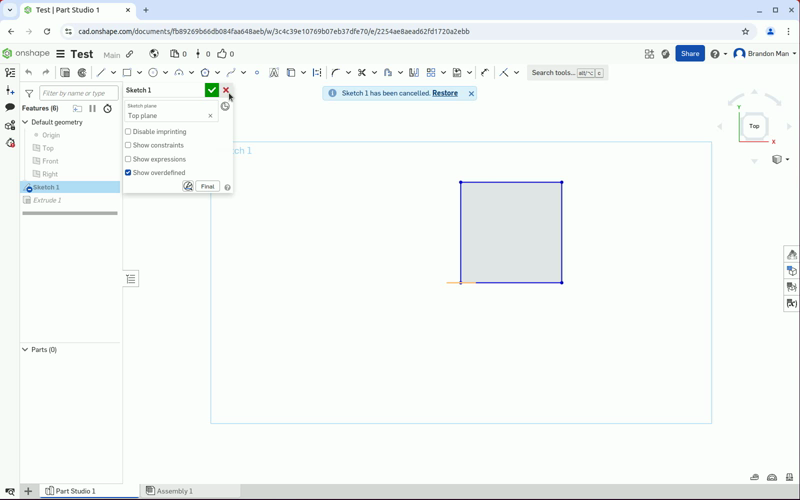
click(229, 92)
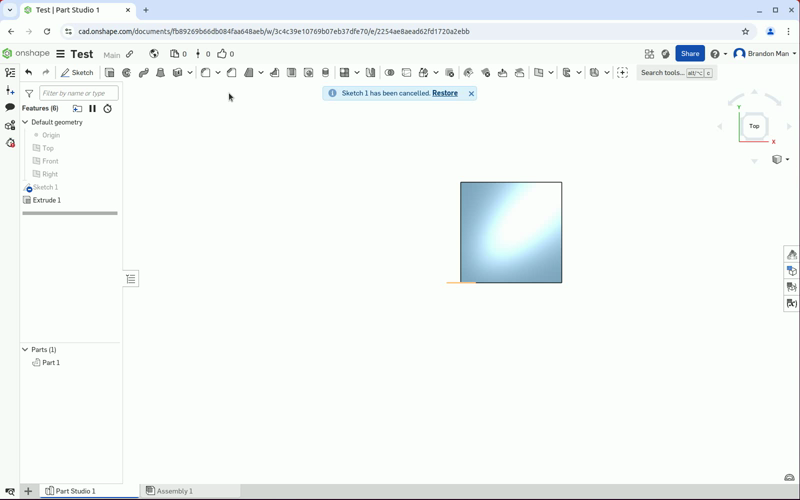
mouse_move(541, 75)
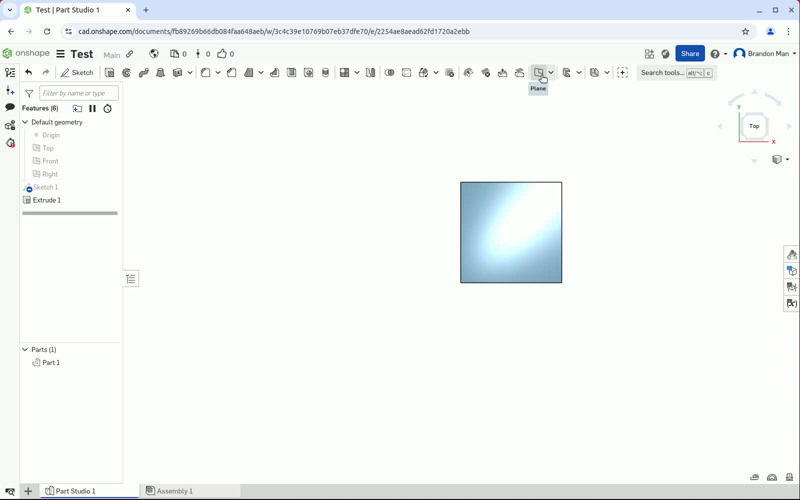
click(541, 75)
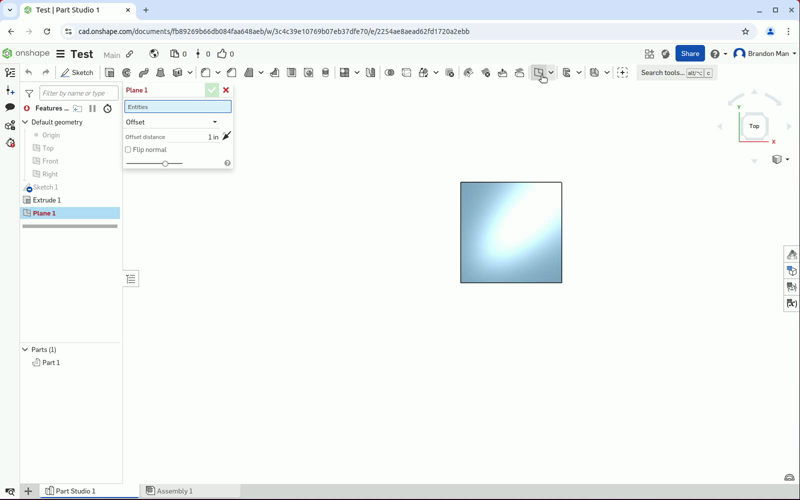
mouse_move(73, 150)
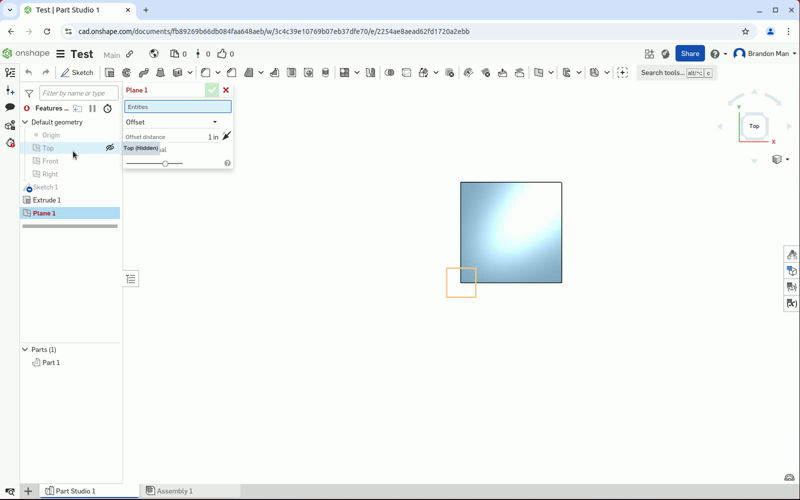
click(73, 150)
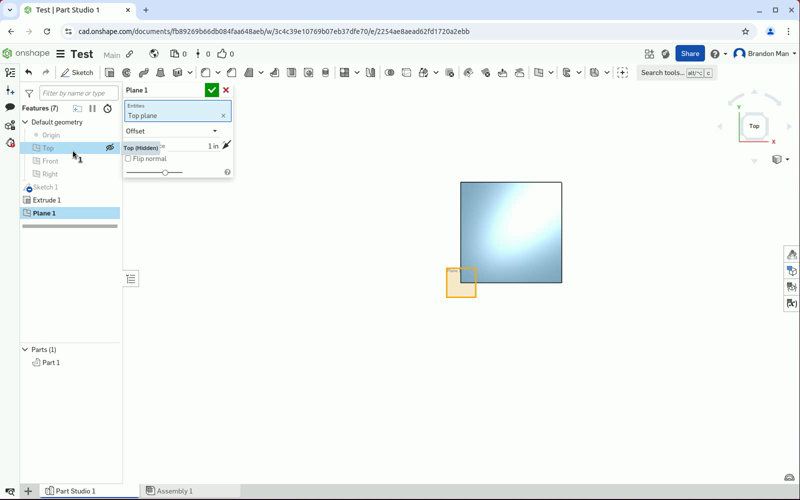
key(tab, 2)
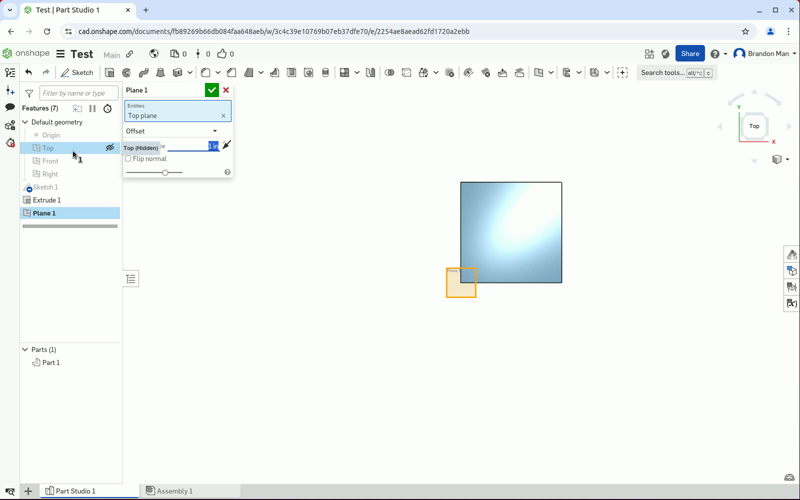
text(10.352)
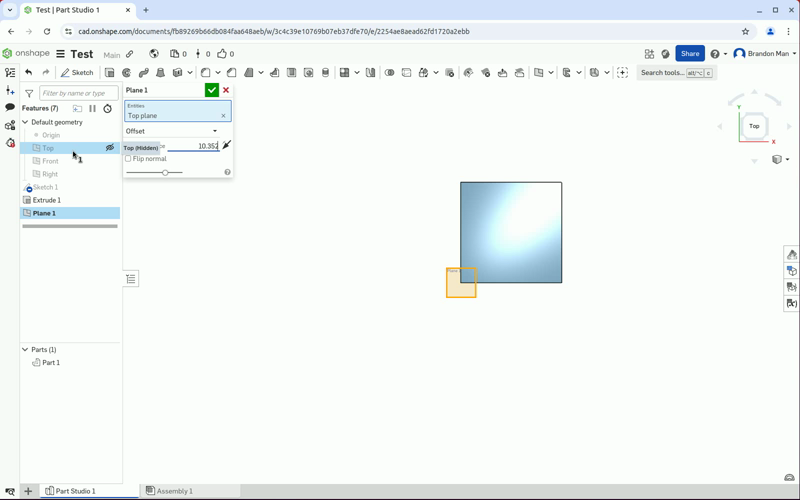
key(enter, 2)
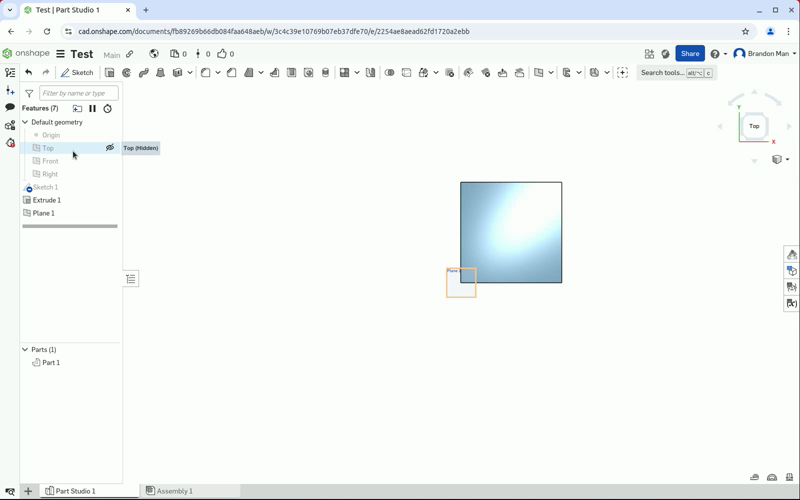
key(shift+s)
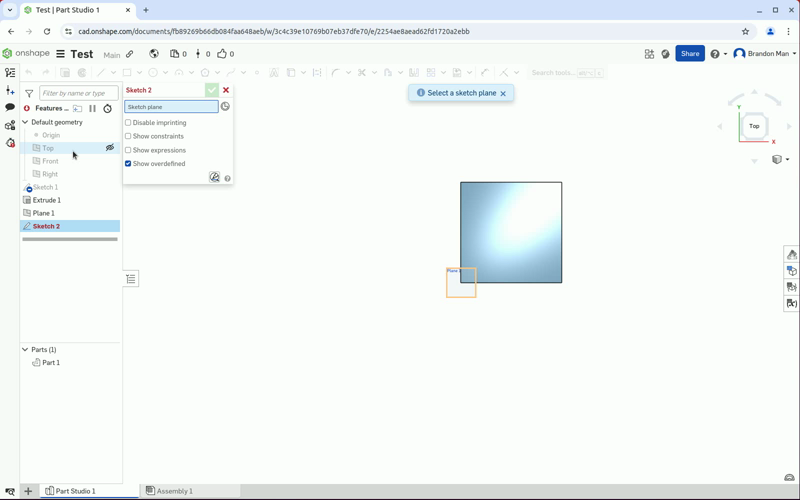
mouse_move(73, 215)
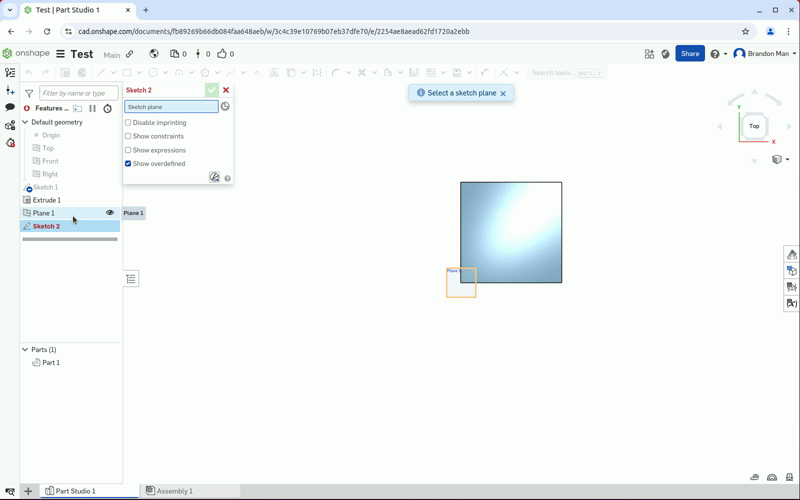
click(73, 215)
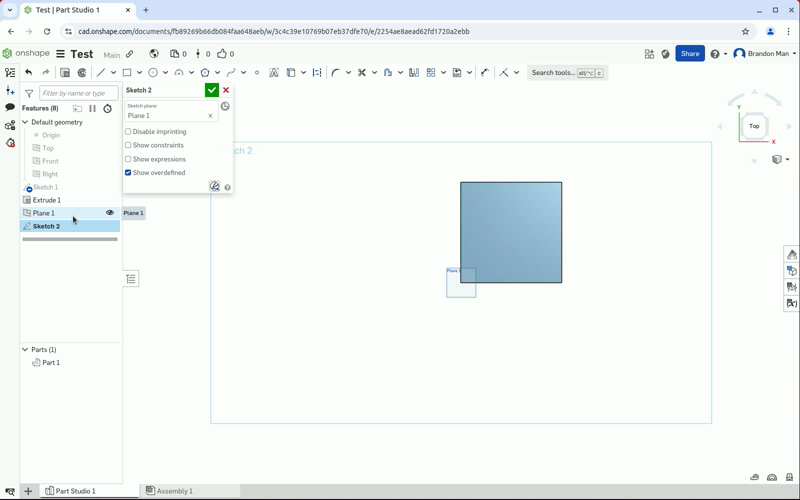
mouse_move(73, 352)
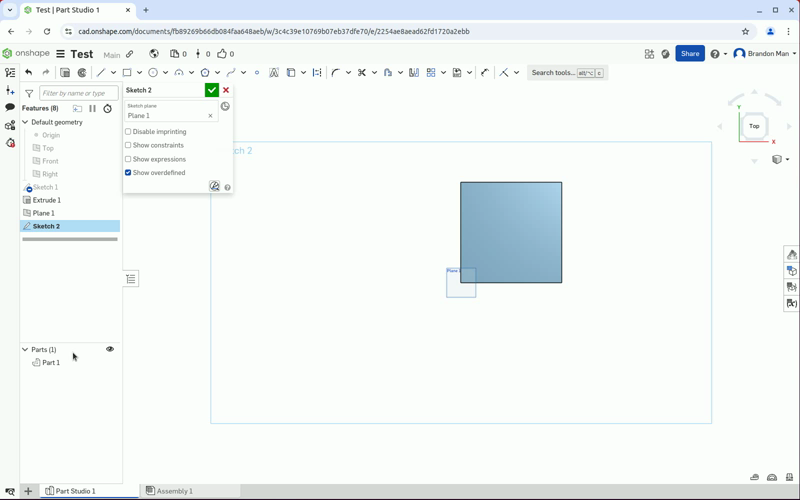
key(y)
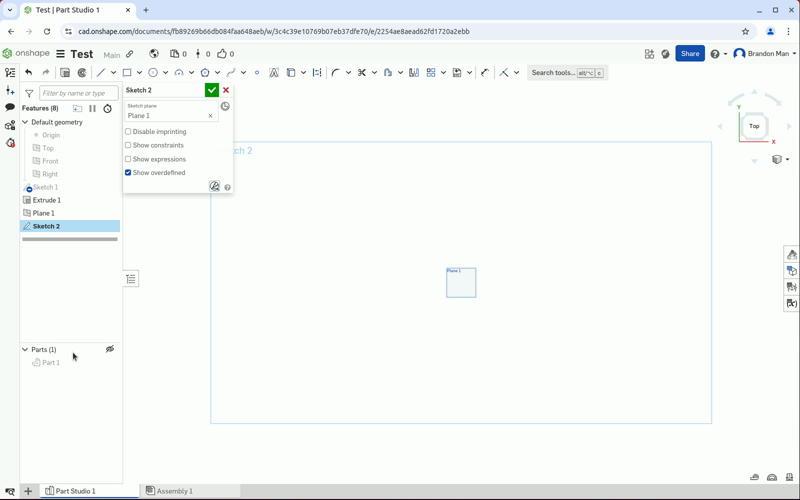
key(l)
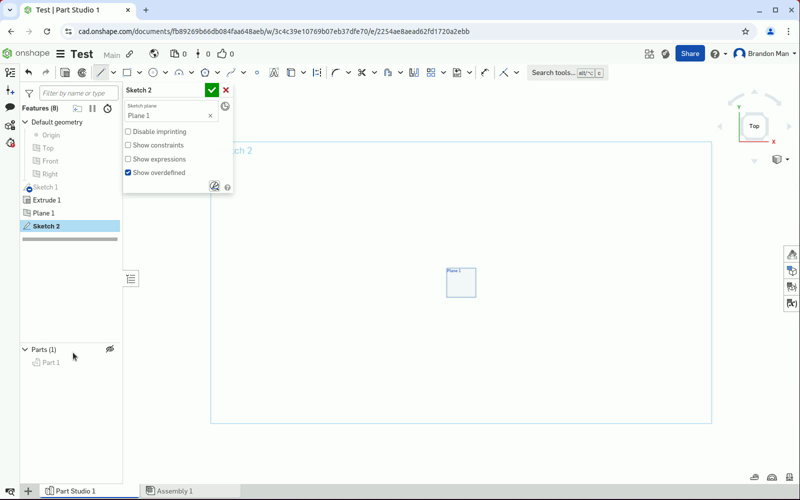
key_down(shift)
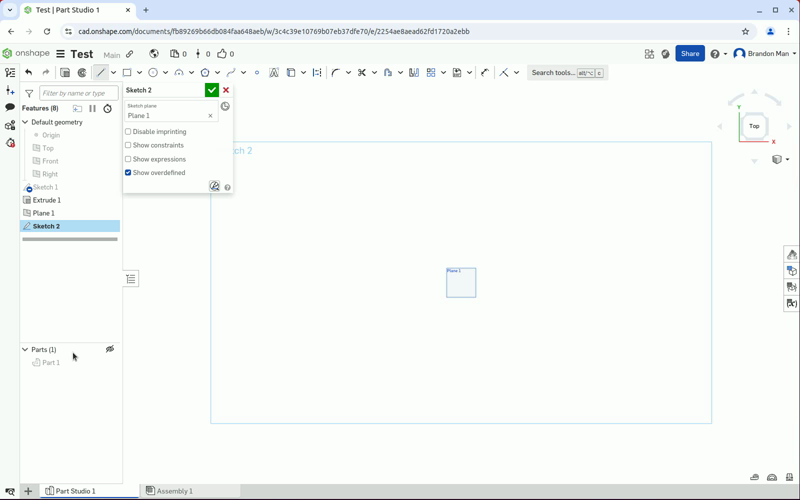
mouse_move(460, 282)
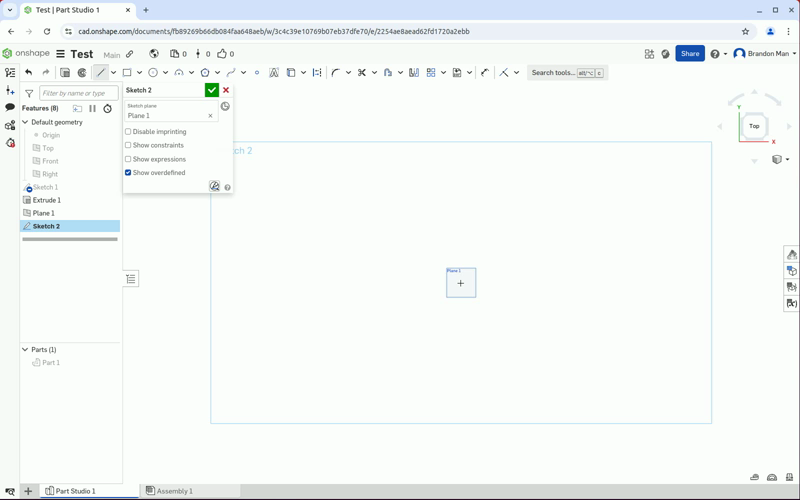
click(460, 282)
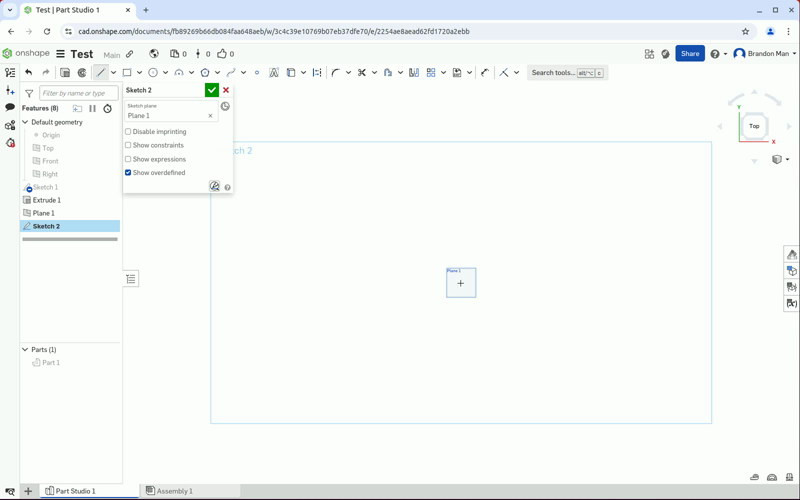
key_up(shift)
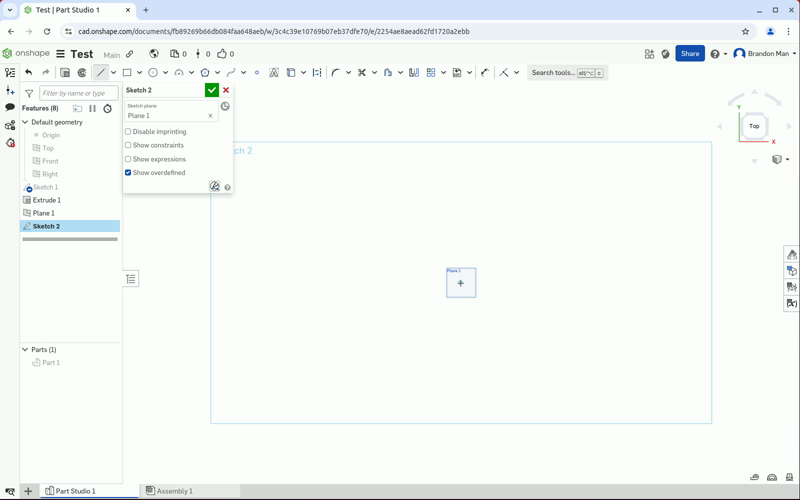
key_down(shift)
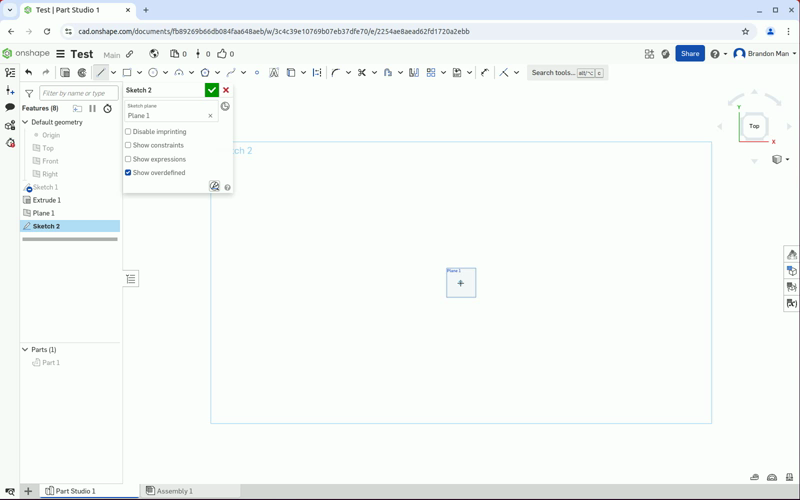
mouse_move(490, 282)
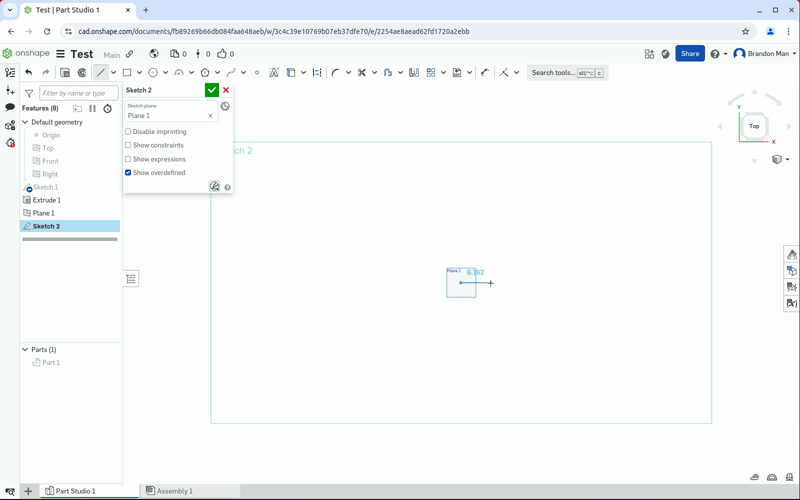
mouse_move(500, 282)
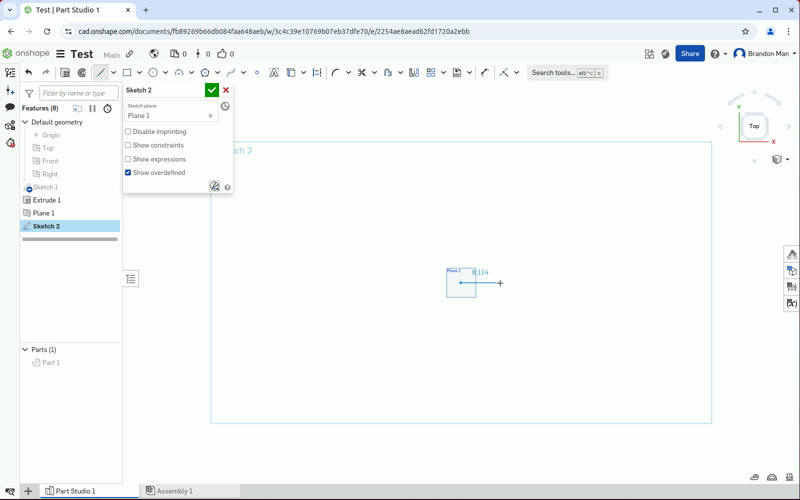
click(500, 282)
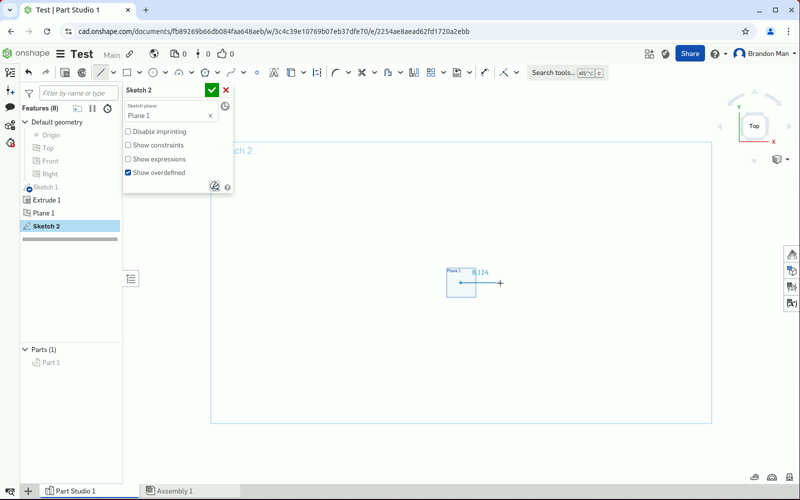
key_up(shift)
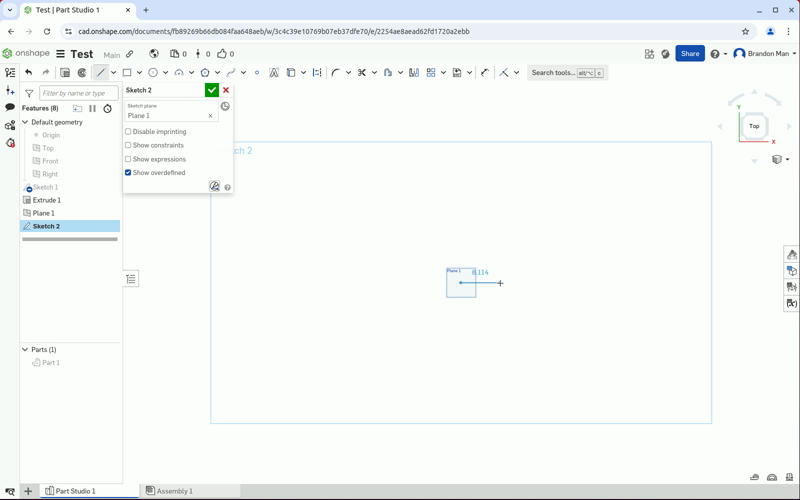
key_down(shift)
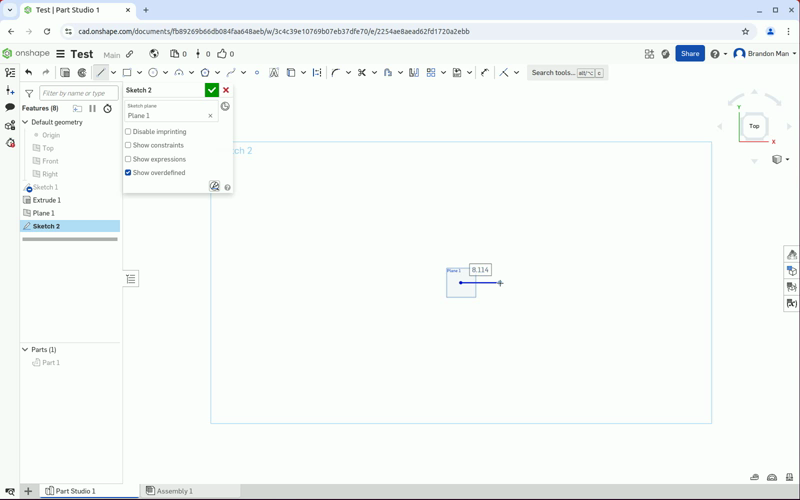
mouse_move(530, 282)
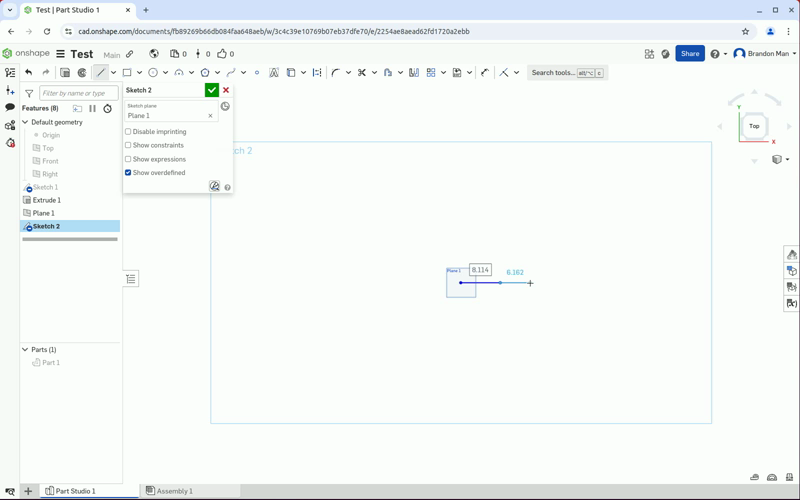
mouse_move(500, 271)
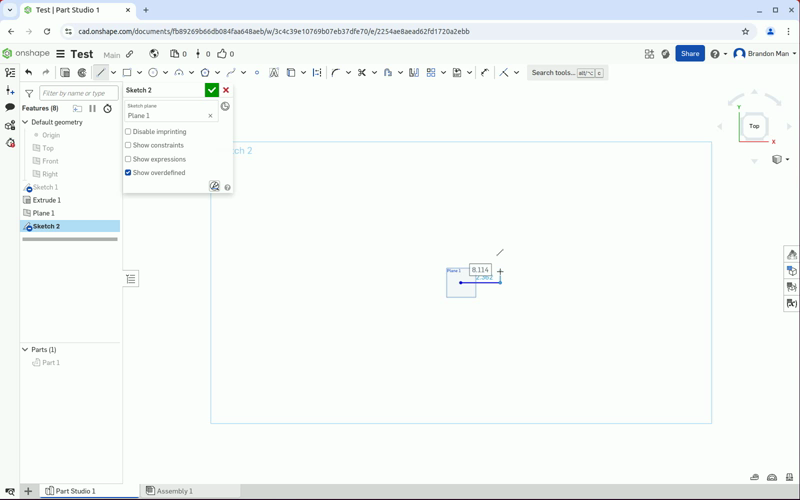
click(500, 271)
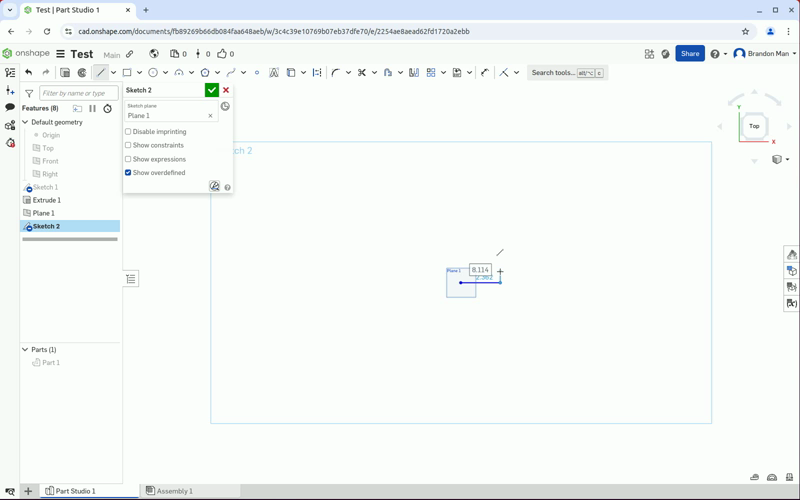
key_up(shift)
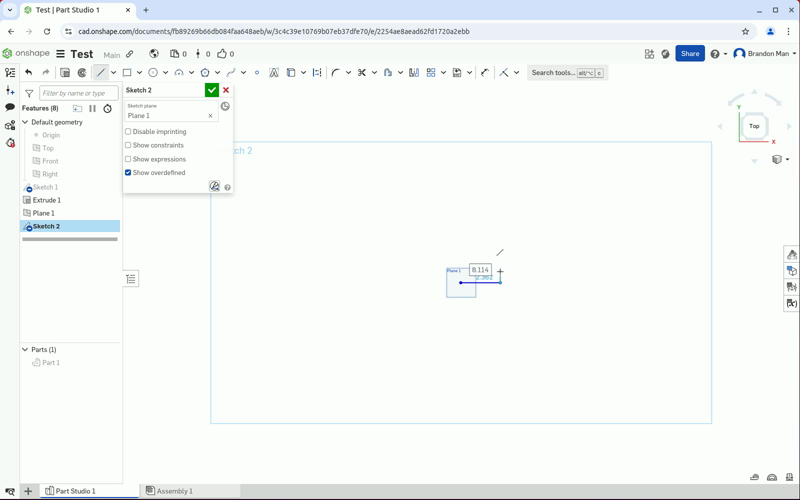
key_down(shift)
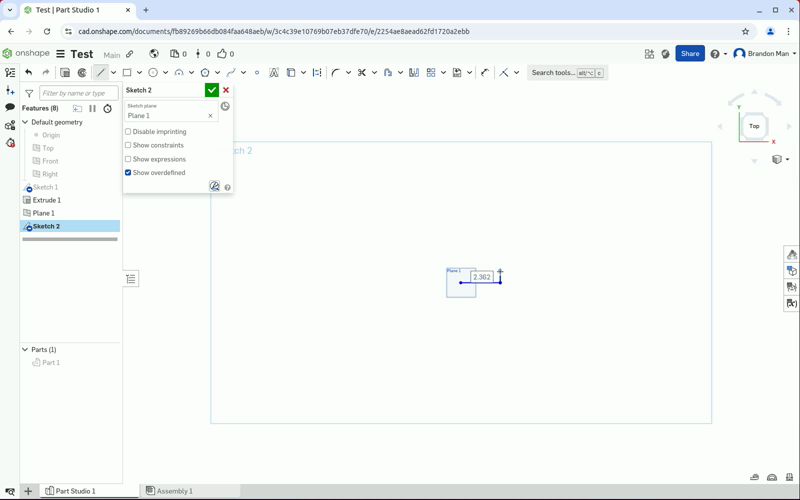
mouse_move(530, 271)
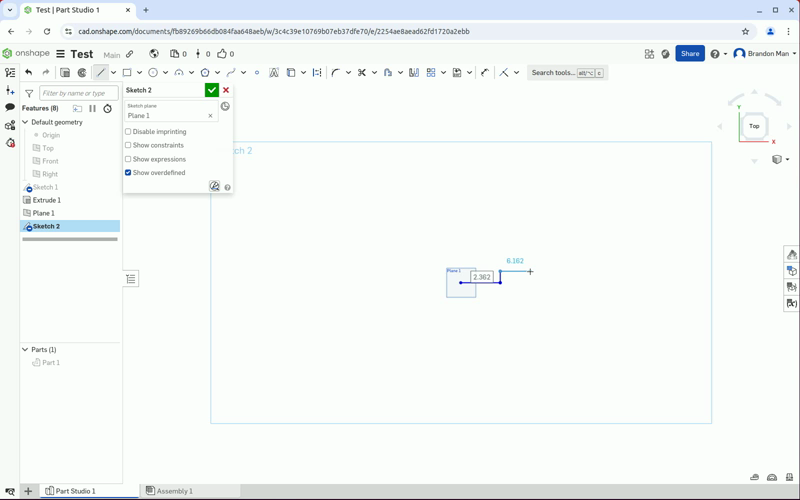
mouse_move(482, 271)
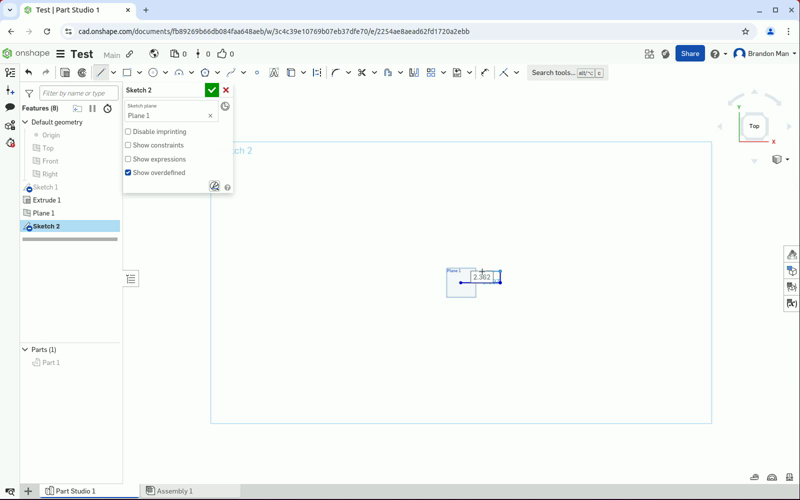
click(482, 271)
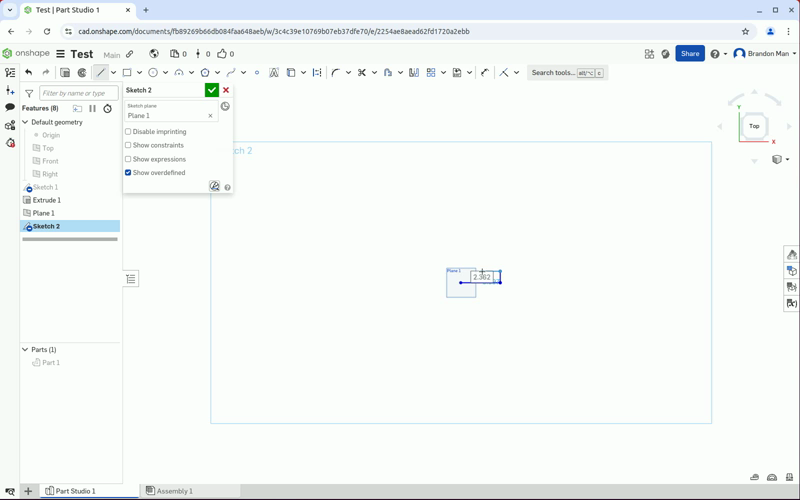
key_up(shift)
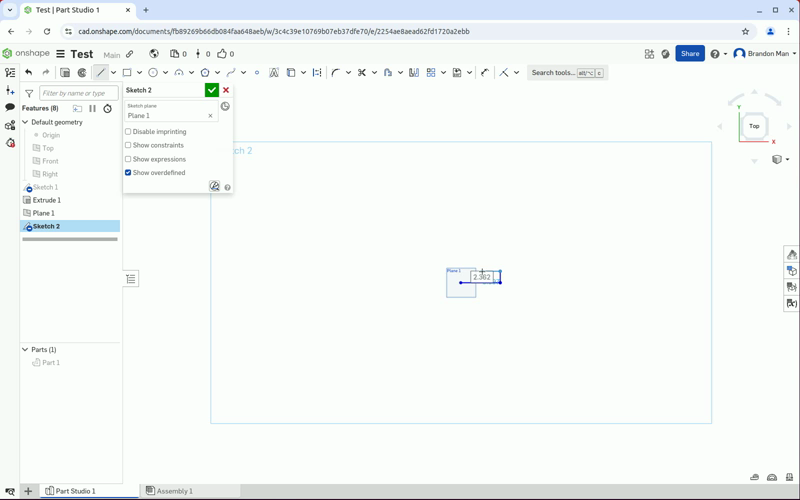
key_down(shift)
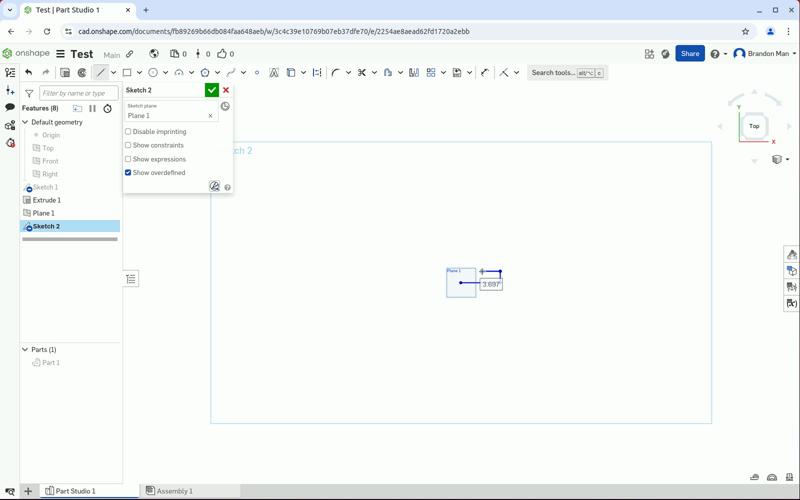
mouse_move(512, 271)
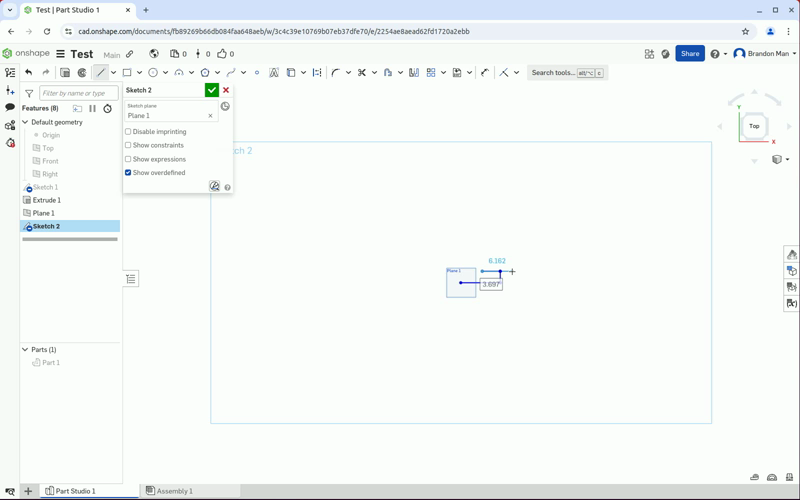
mouse_move(482, 265)
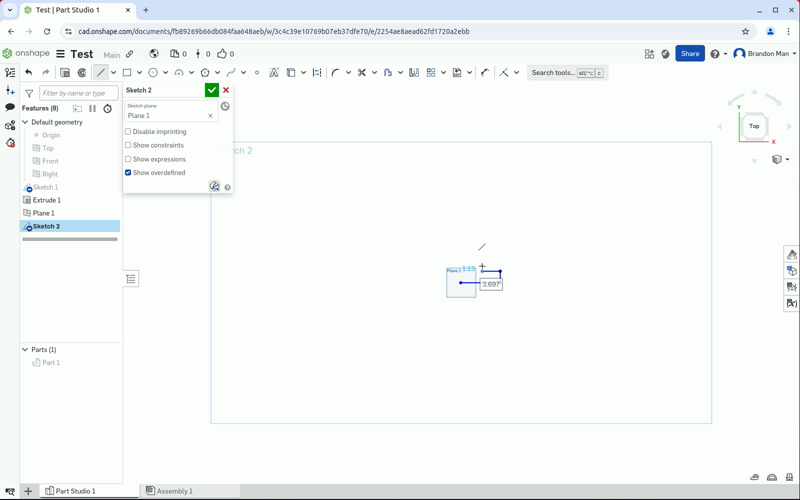
scroll(6)
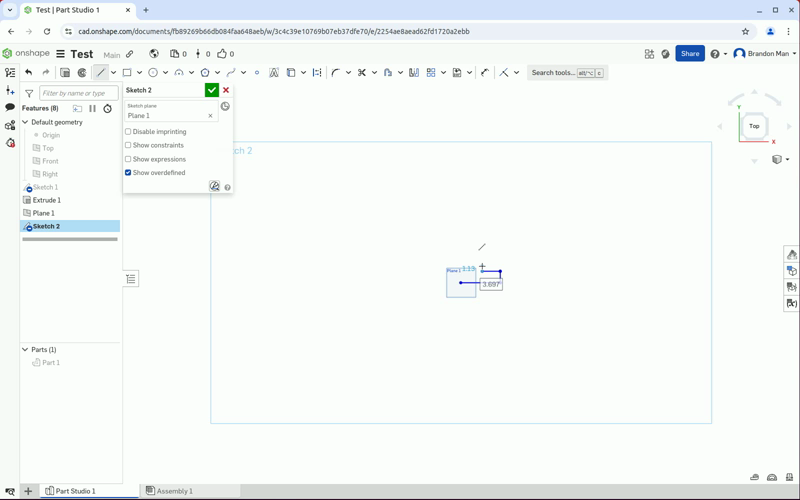
scroll(6)
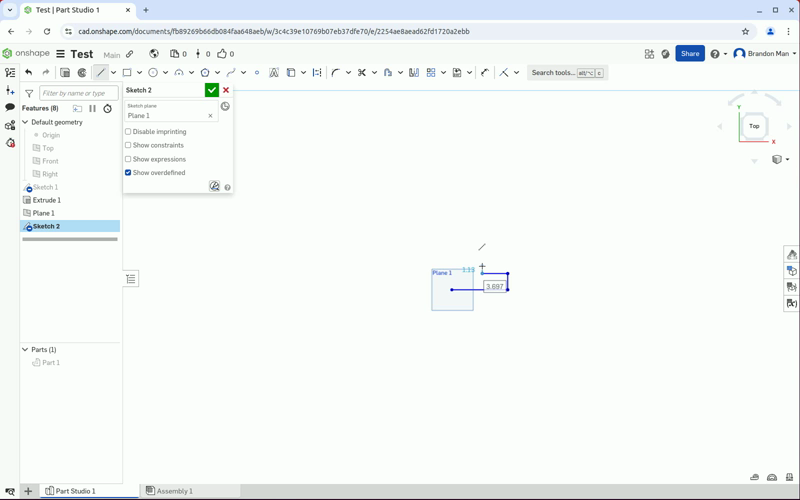
scroll(6)
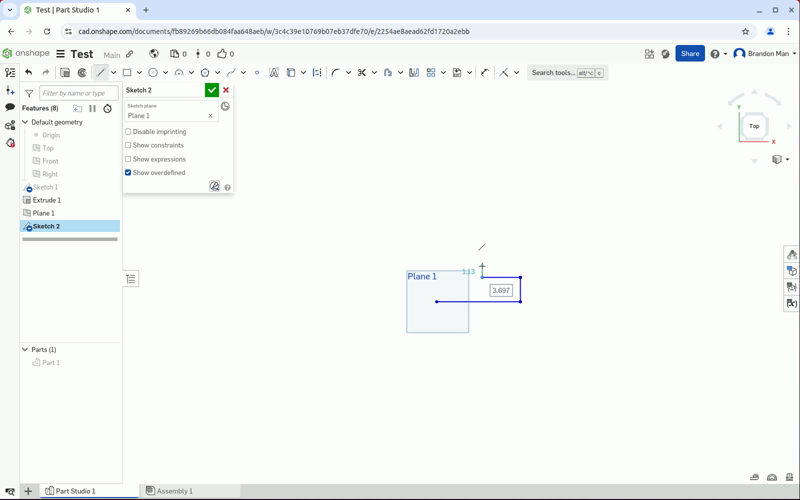
scroll(6)
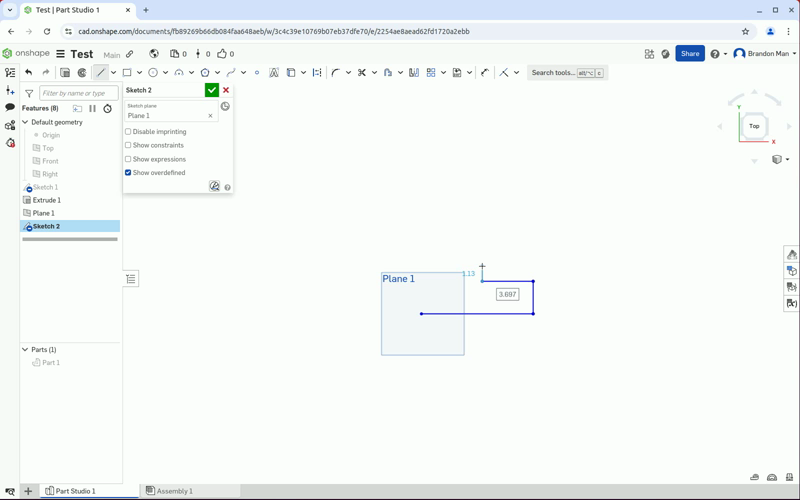
scroll(6)
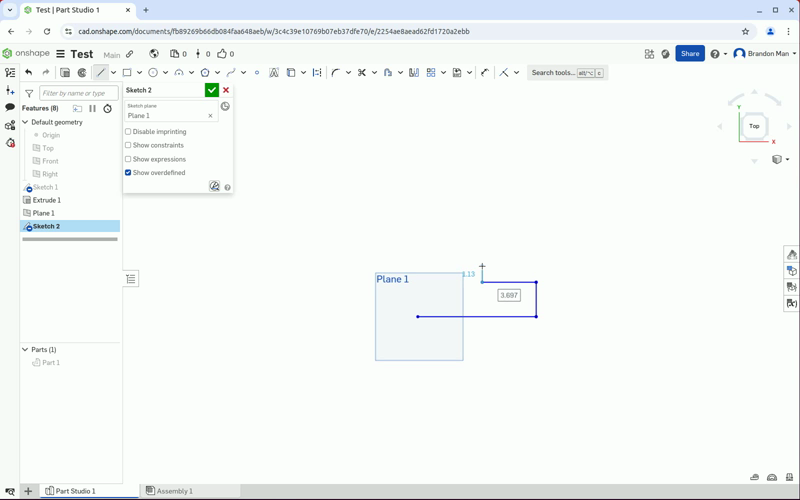
scroll(6)
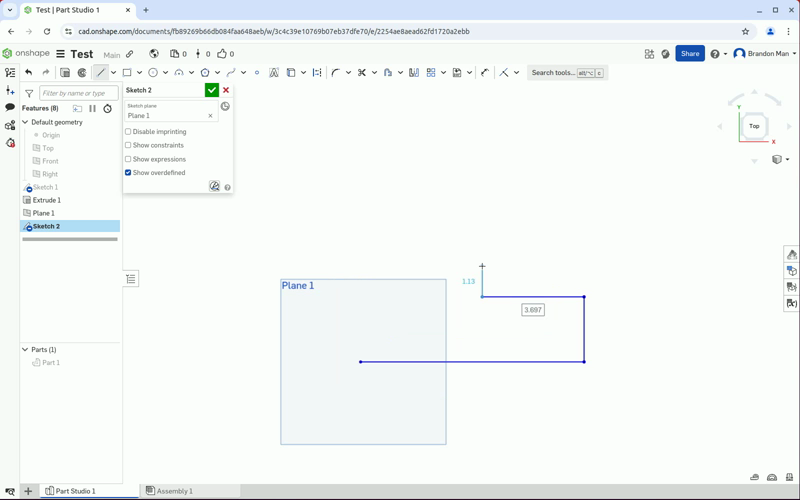
scroll(6)
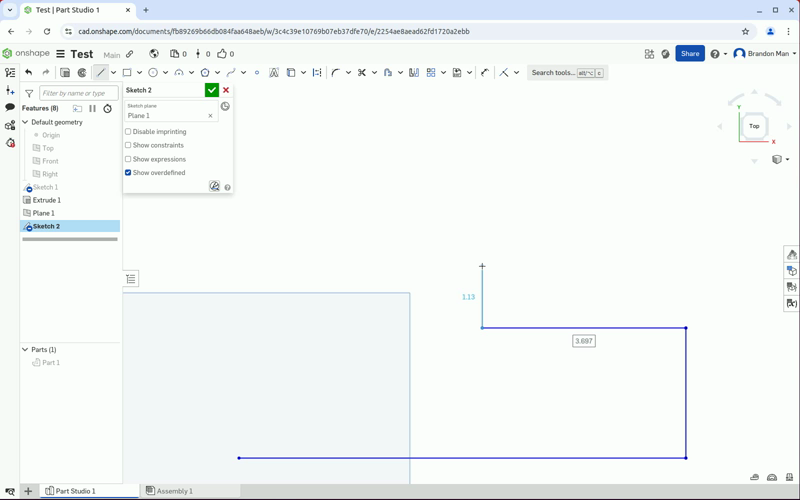
click(482, 265)
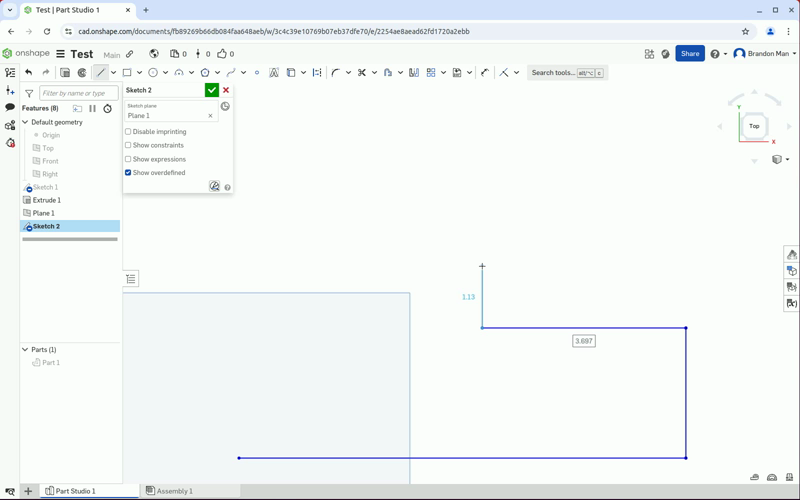
scroll(-6)
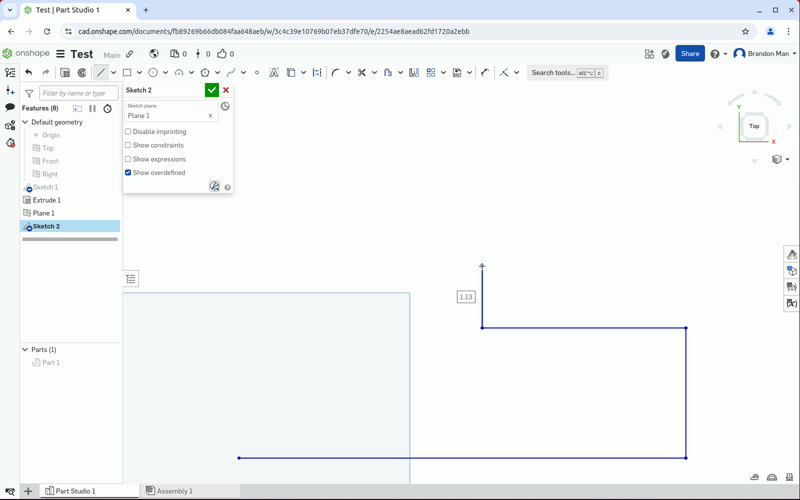
scroll(-6)
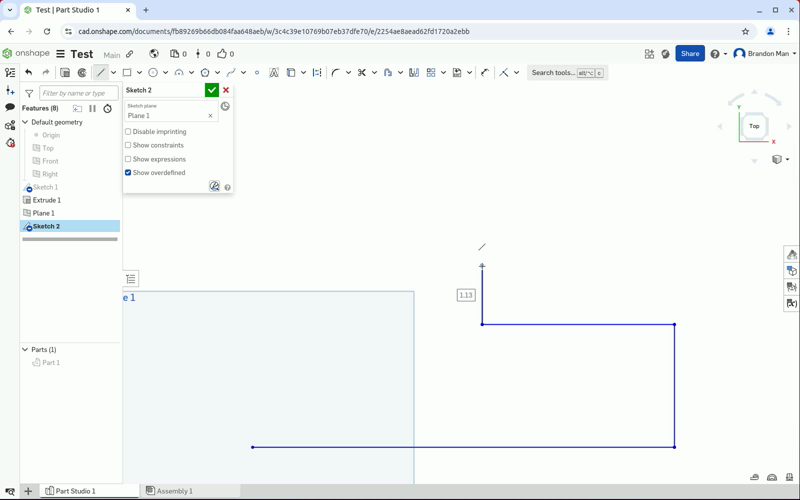
scroll(-6)
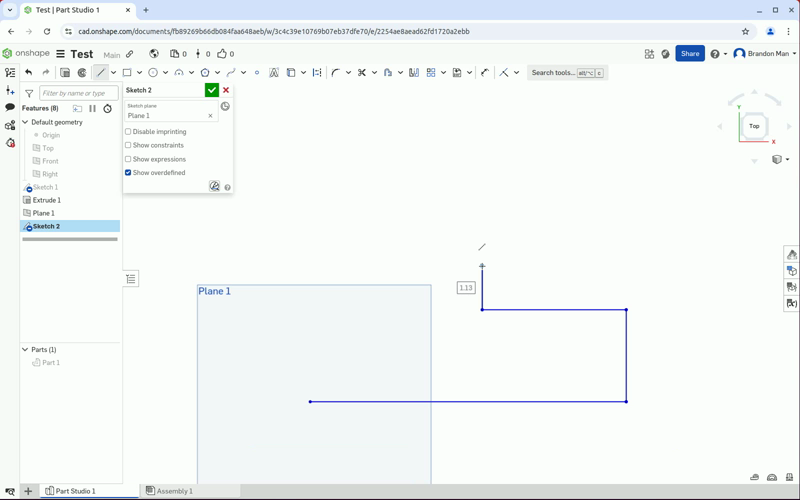
scroll(-6)
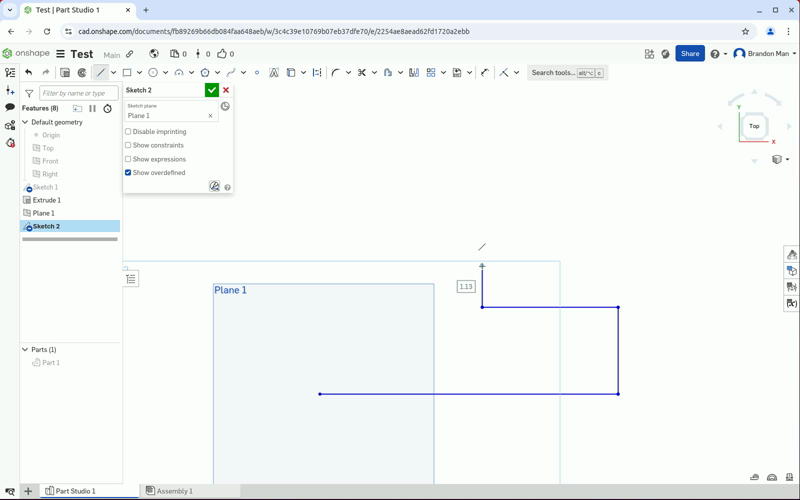
scroll(-6)
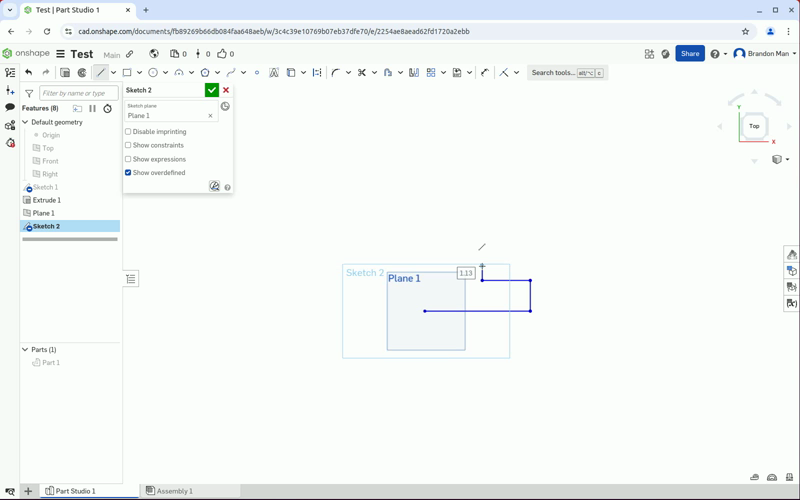
scroll(-6)
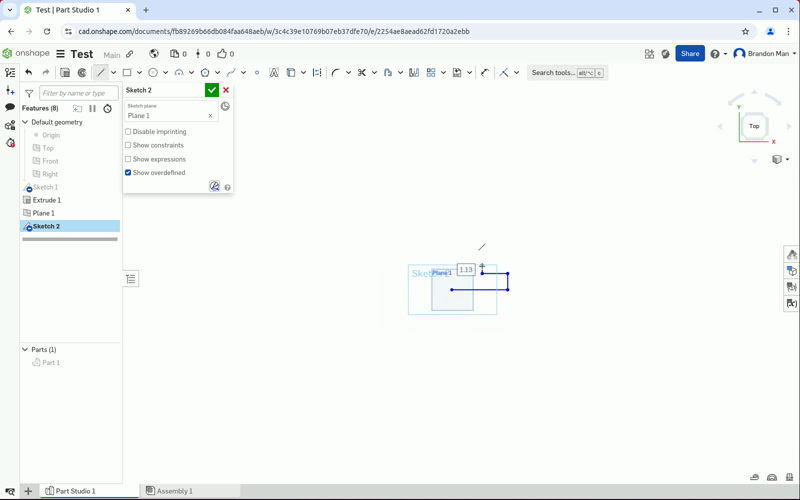
scroll(-6)
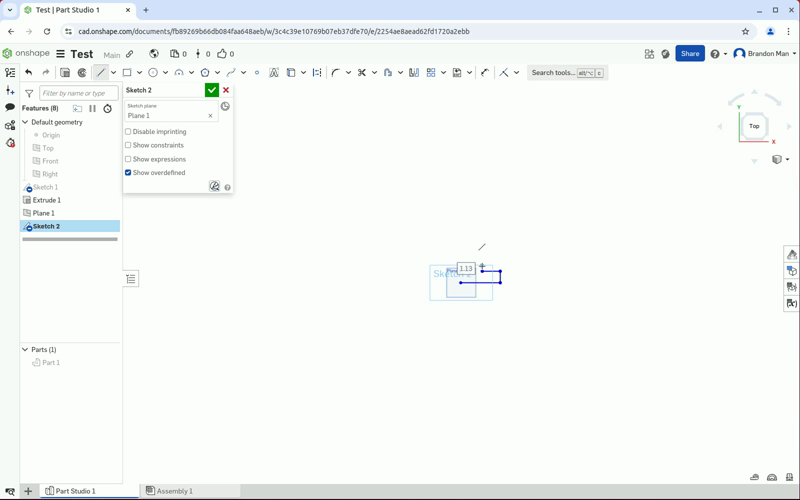
key_up(shift)
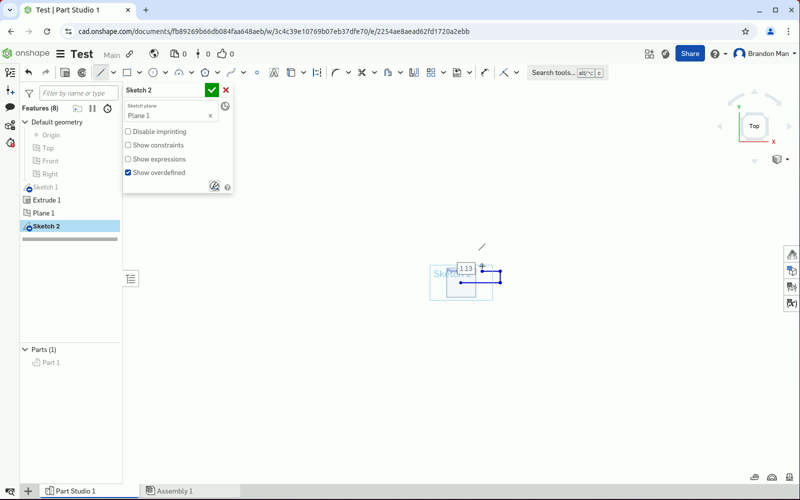
key_down(shift)
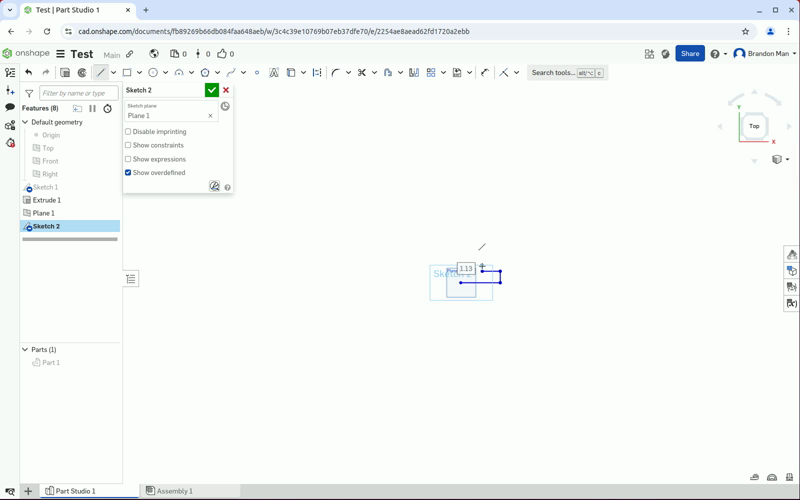
mouse_move(512, 265)
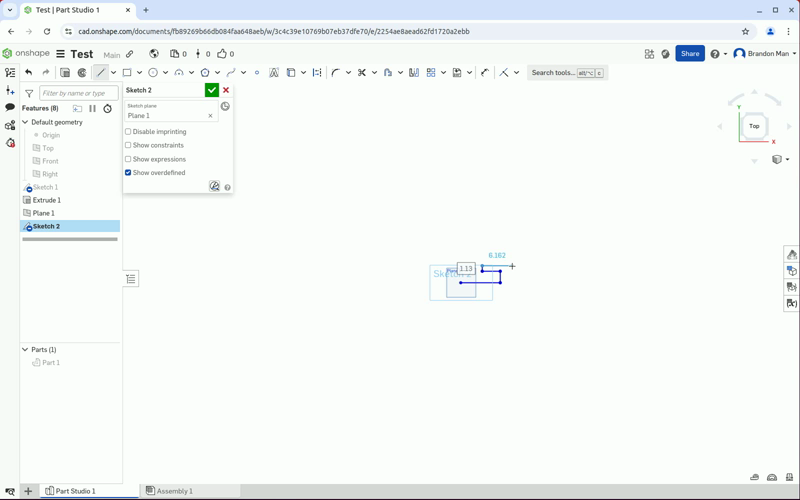
mouse_move(472, 265)
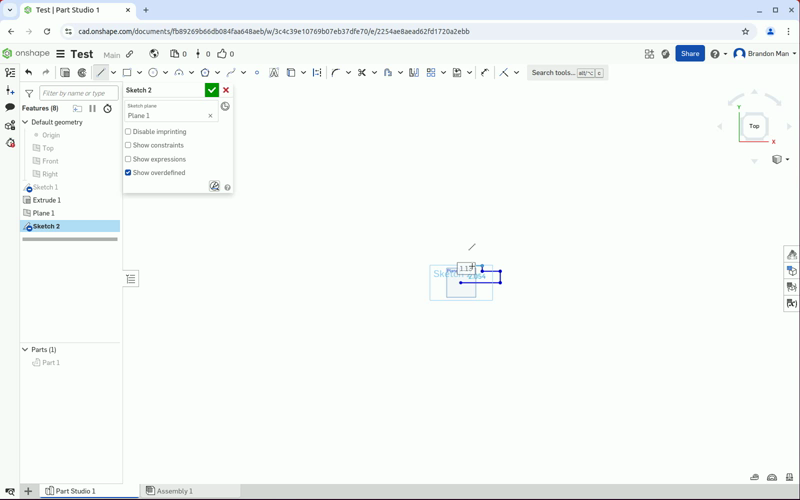
click(472, 265)
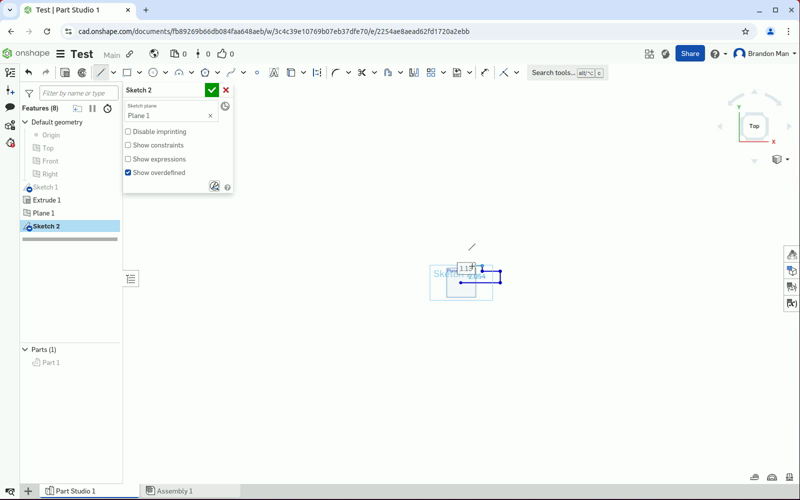
key_up(shift)
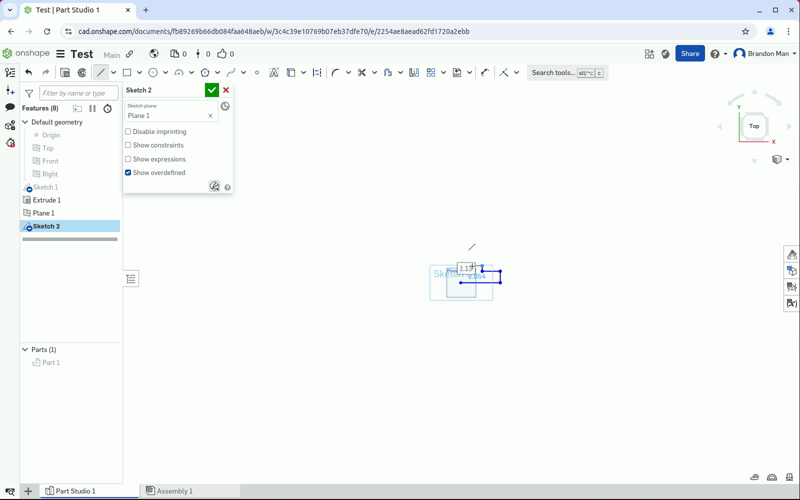
key_down(shift)
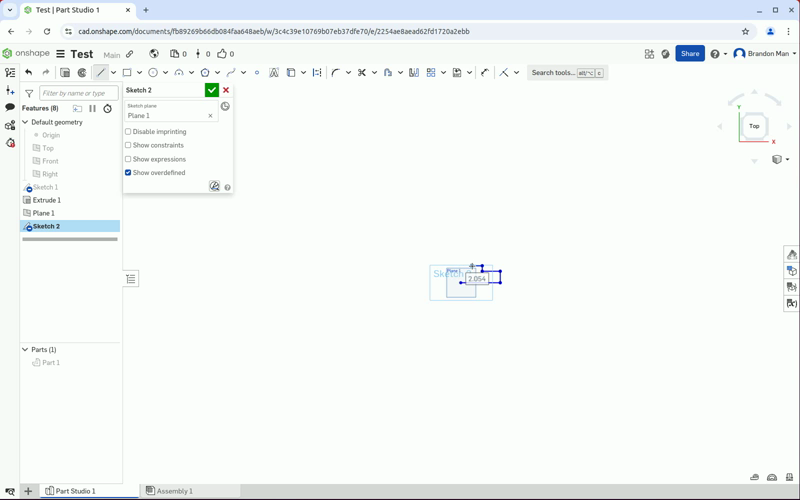
mouse_move(472, 198)
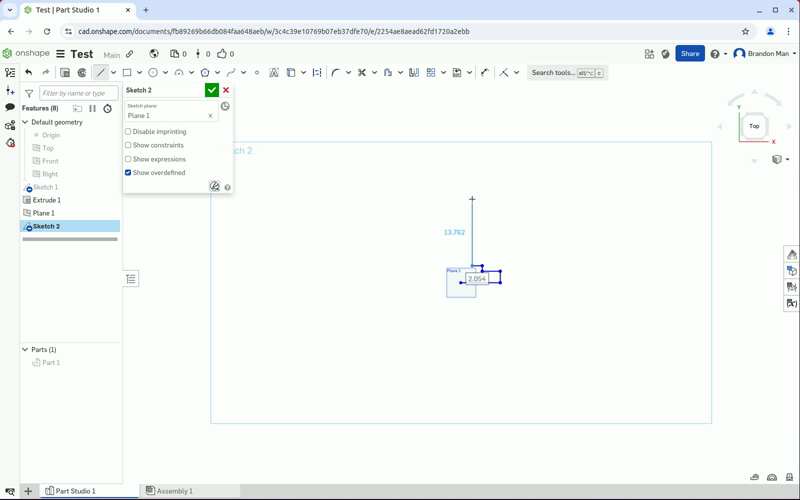
click(472, 198)
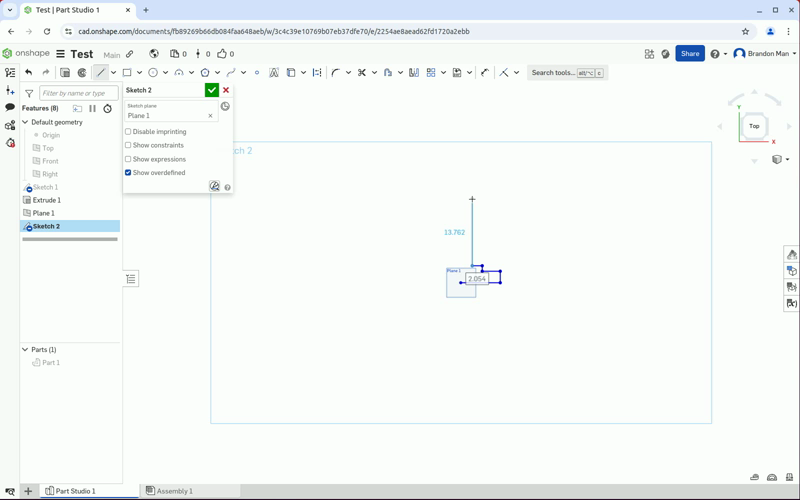
key_up(shift)
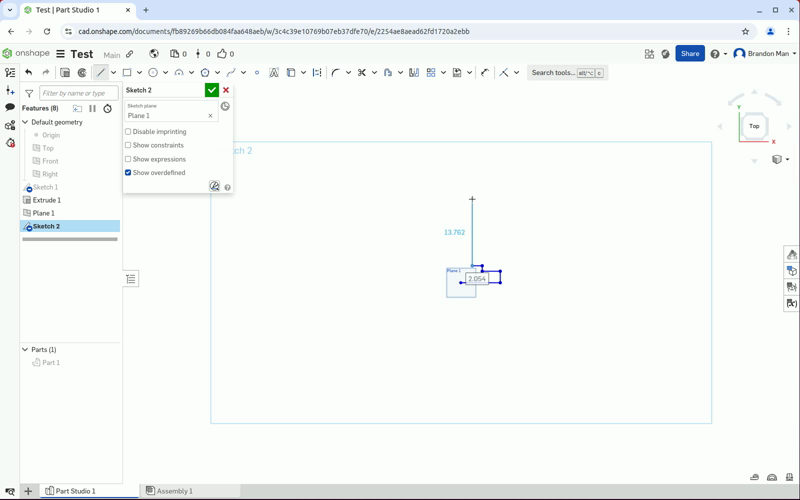
key_down(shift)
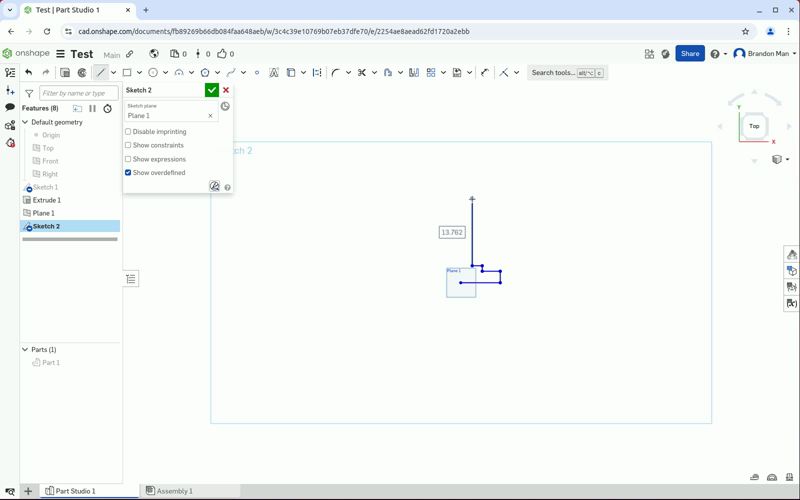
mouse_move(502, 198)
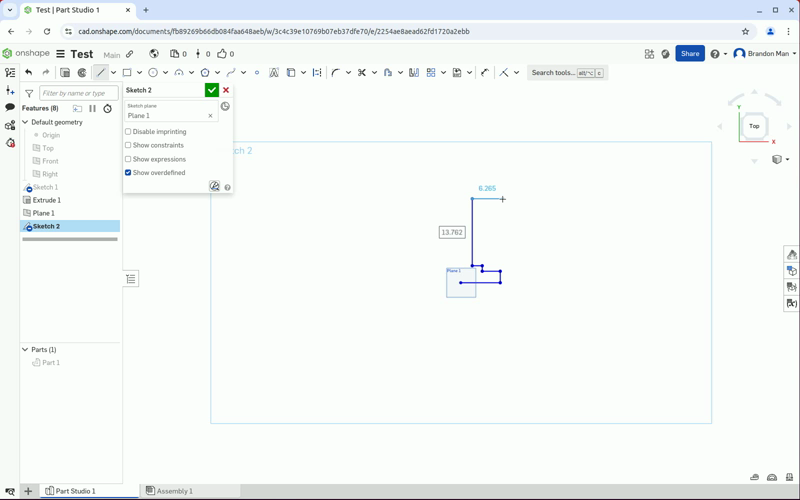
mouse_move(482, 198)
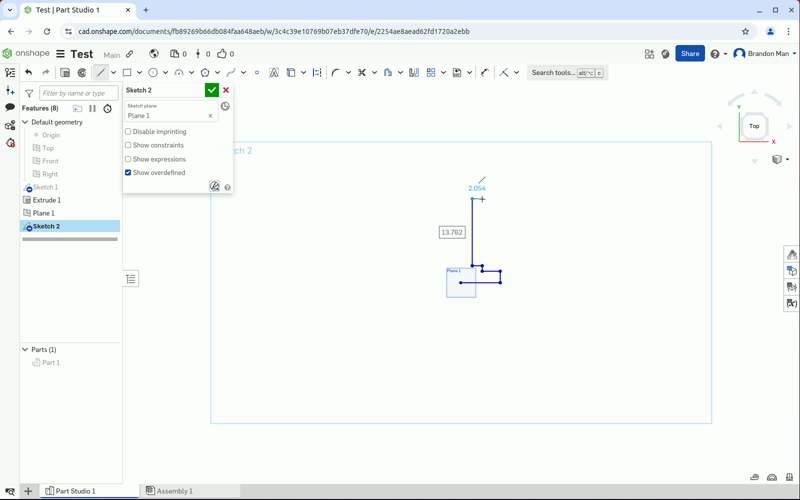
click(482, 198)
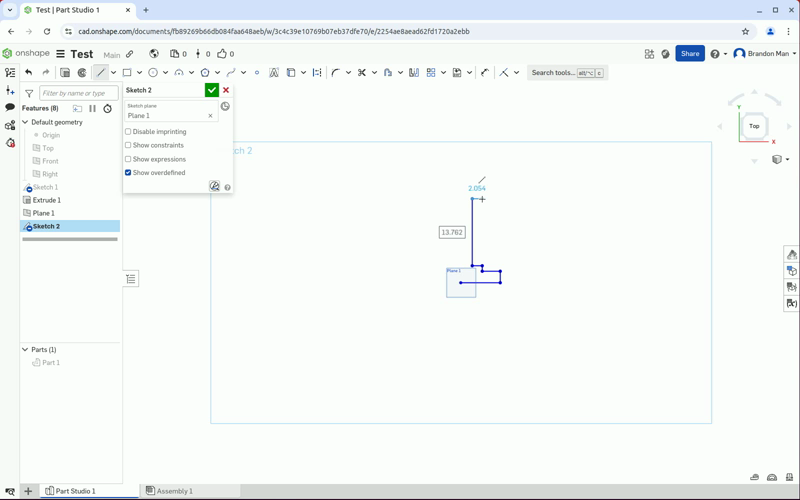
key_up(shift)
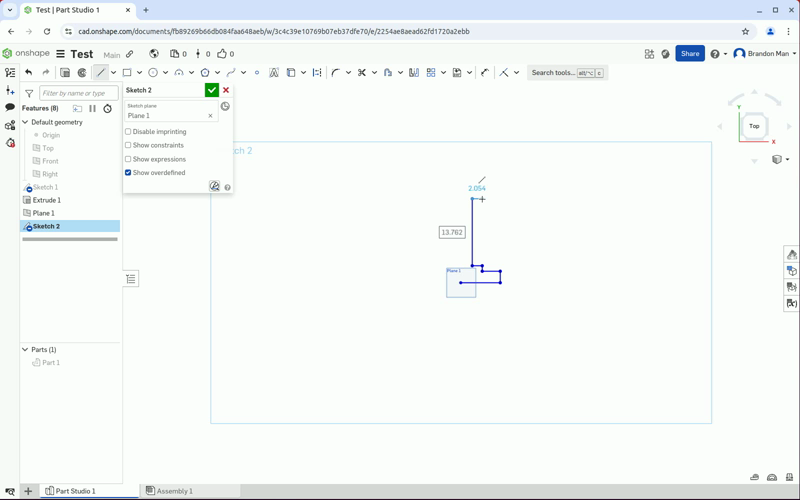
key_down(shift)
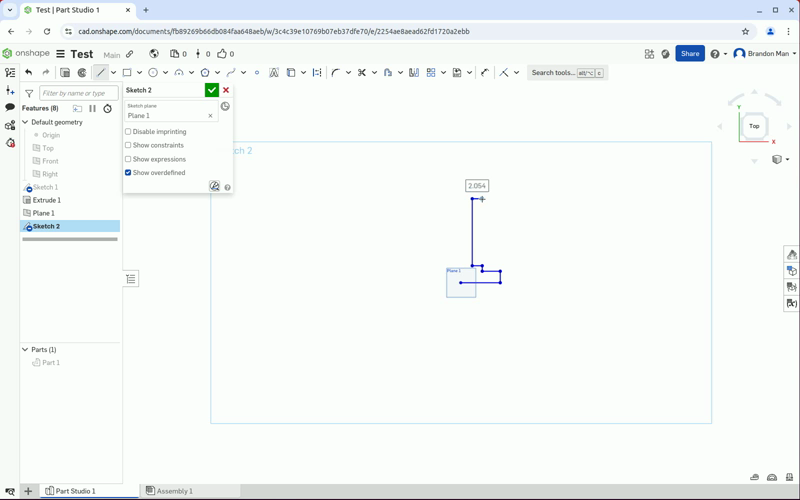
mouse_move(512, 198)
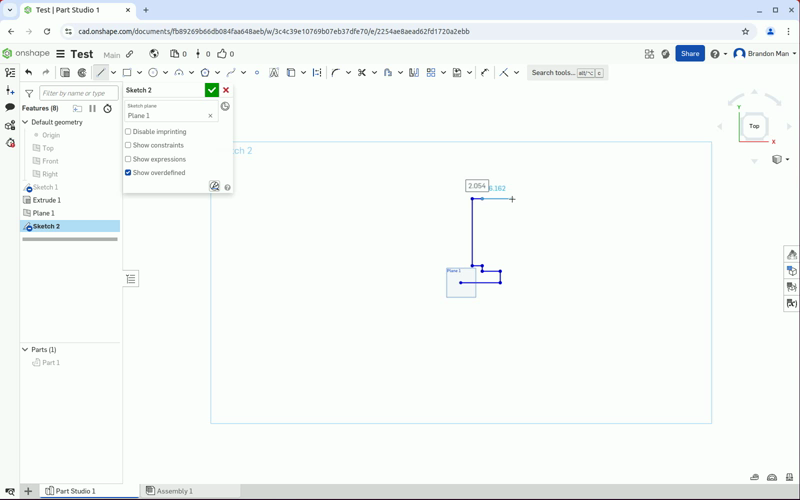
mouse_move(482, 193)
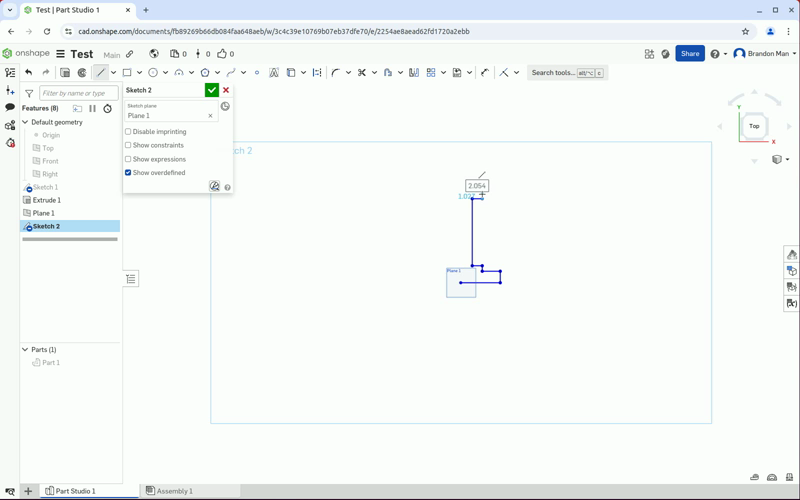
scroll(6)
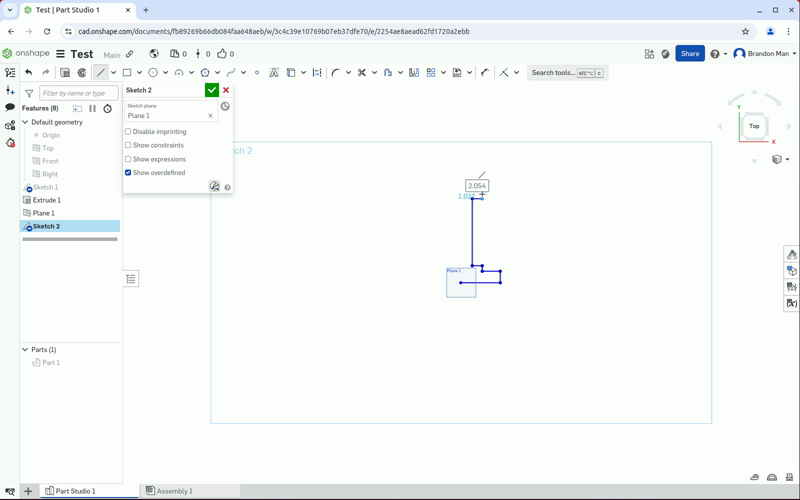
scroll(6)
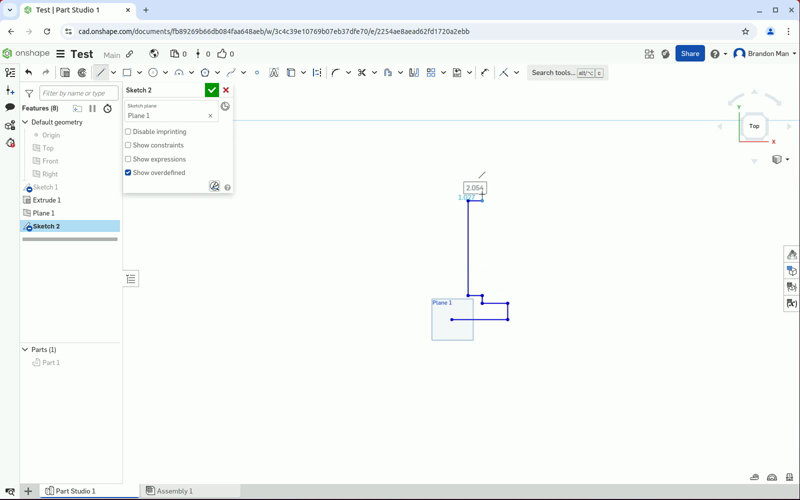
scroll(6)
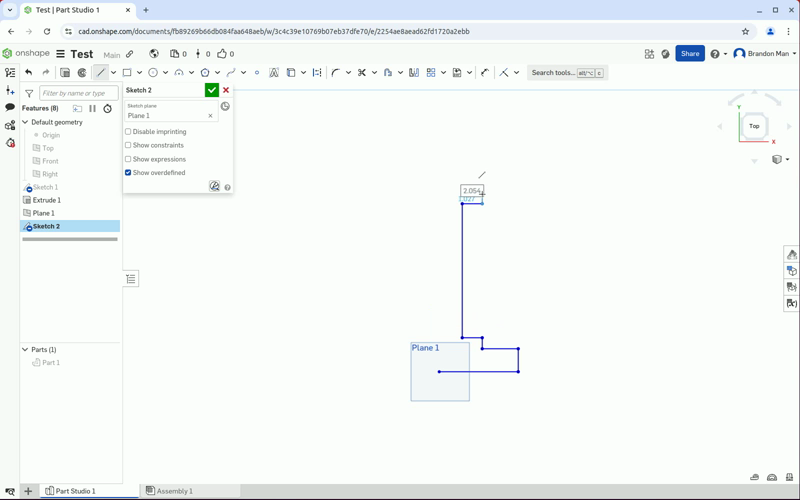
scroll(6)
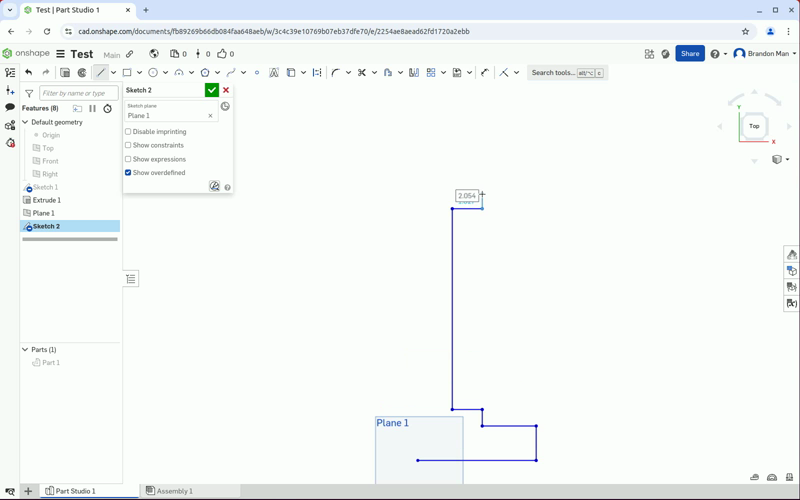
scroll(6)
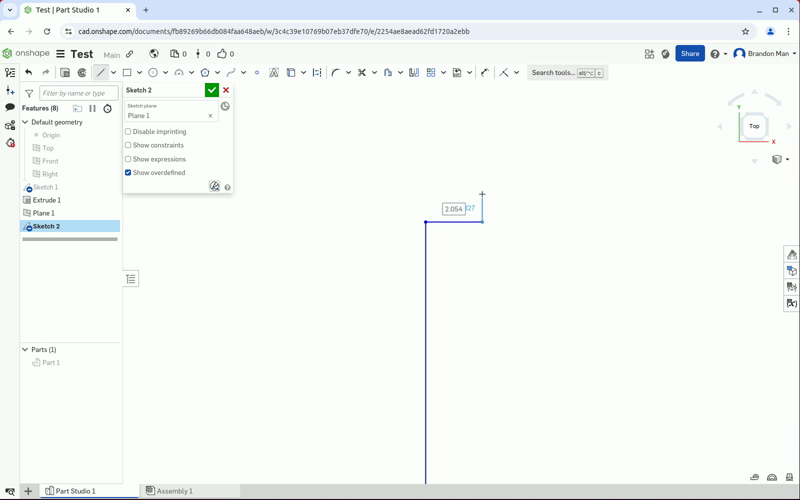
scroll(6)
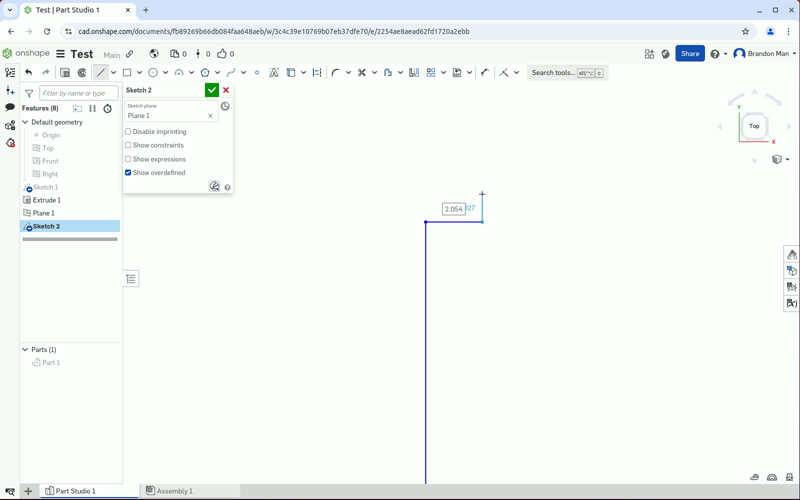
scroll(6)
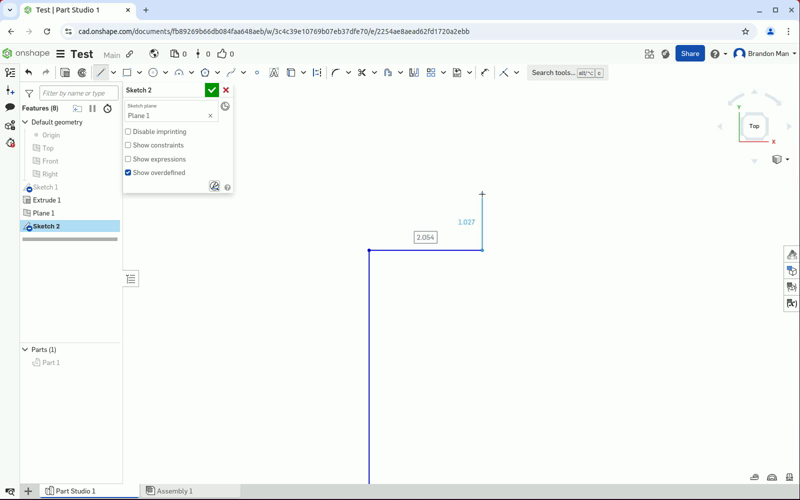
click(482, 193)
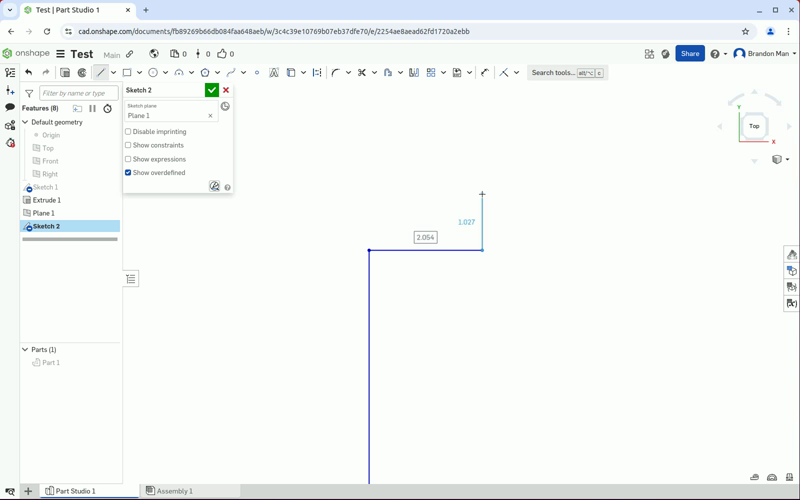
scroll(-6)
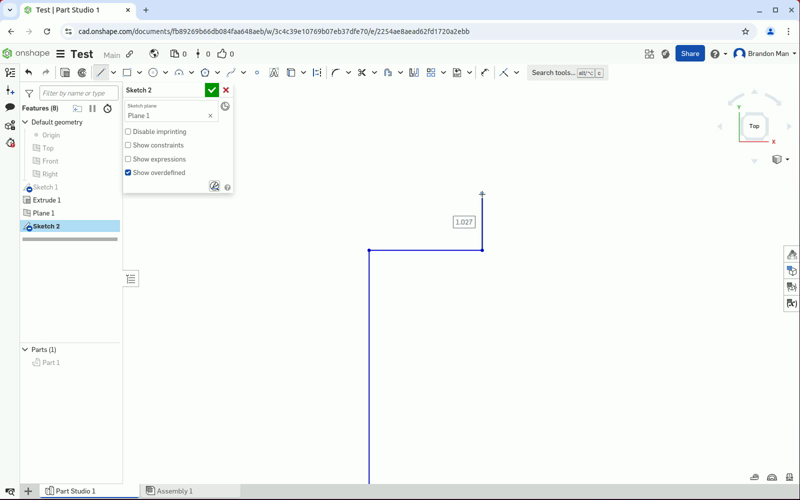
scroll(-6)
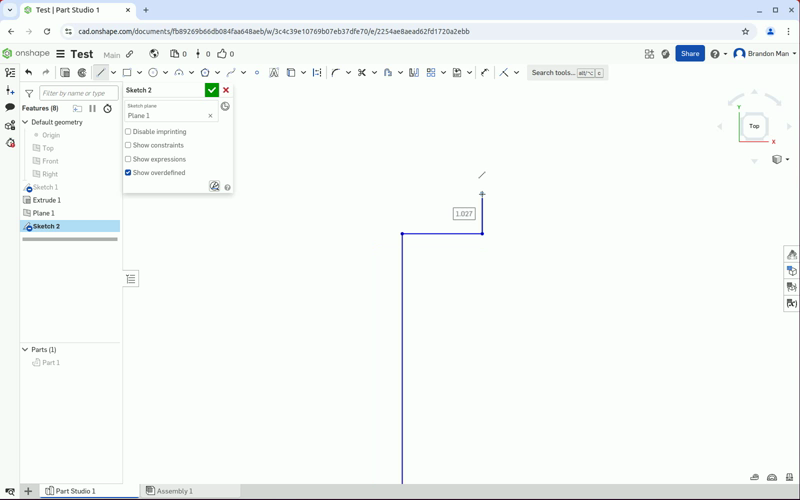
scroll(-6)
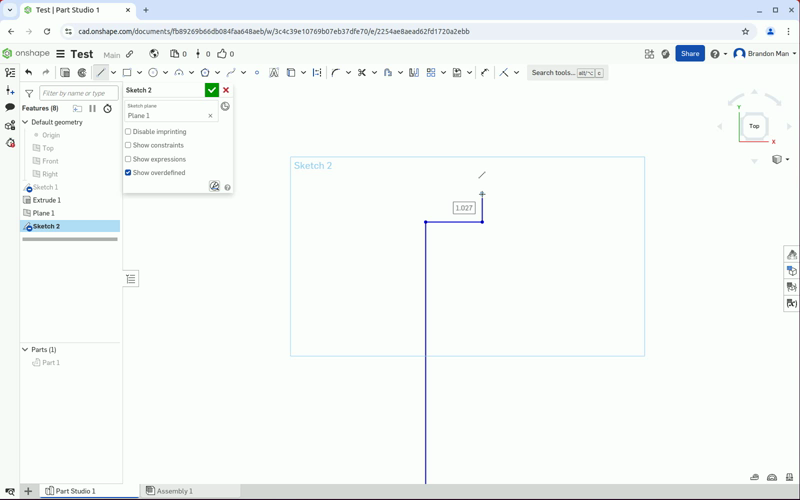
scroll(-6)
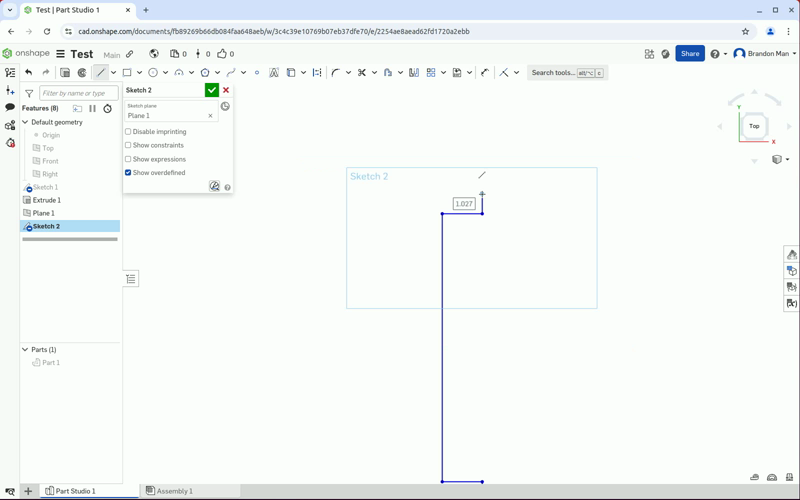
scroll(-6)
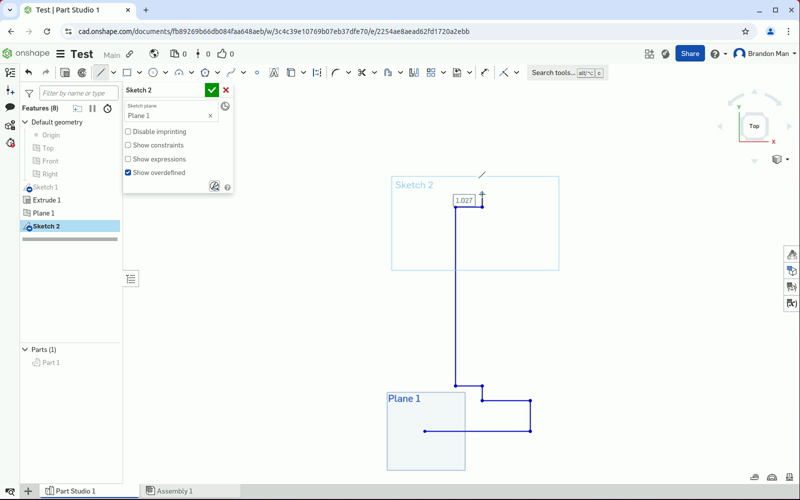
scroll(-6)
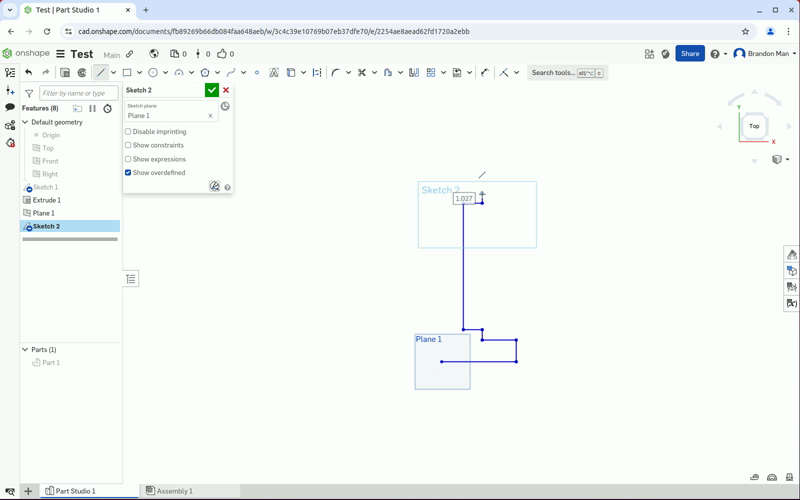
scroll(-6)
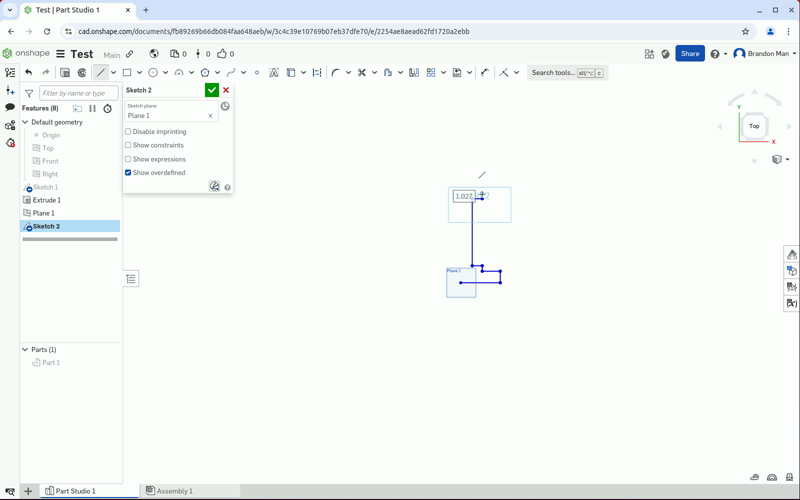
key_up(shift)
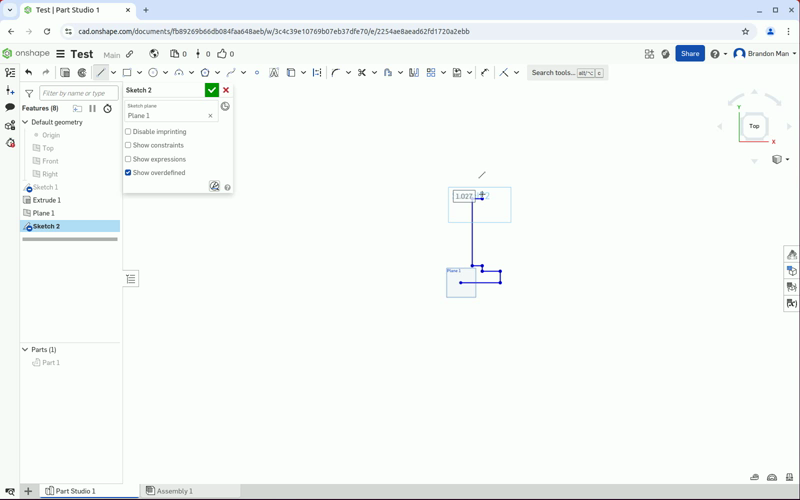
key_down(shift)
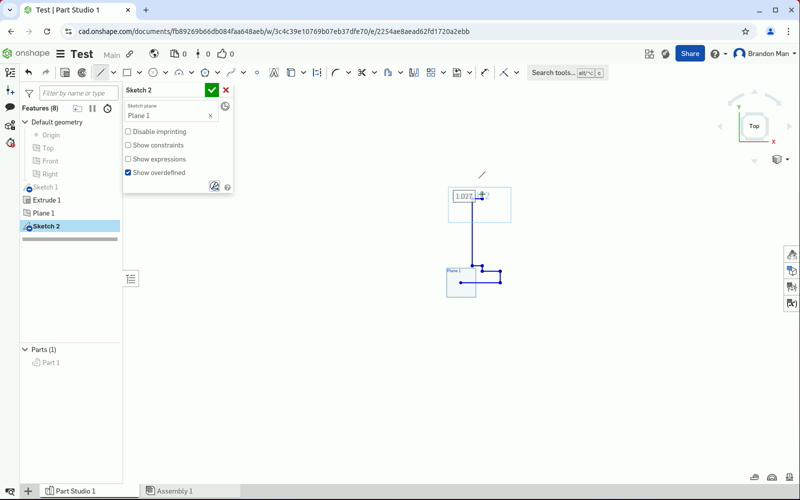
mouse_move(512, 193)
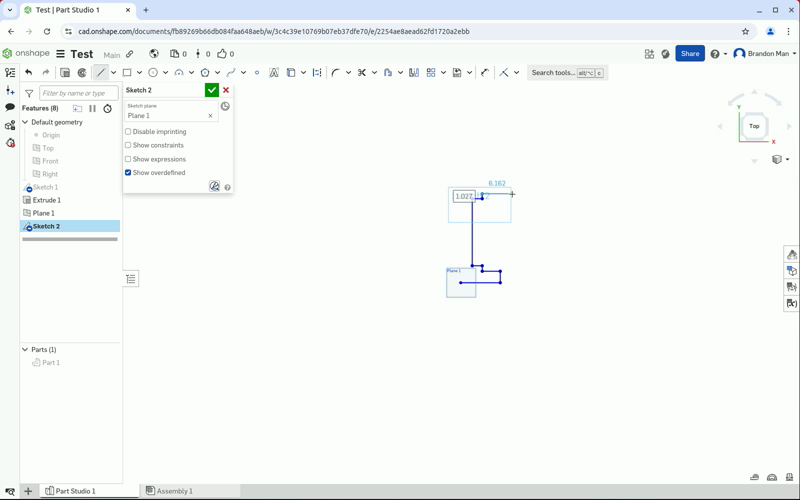
mouse_move(500, 193)
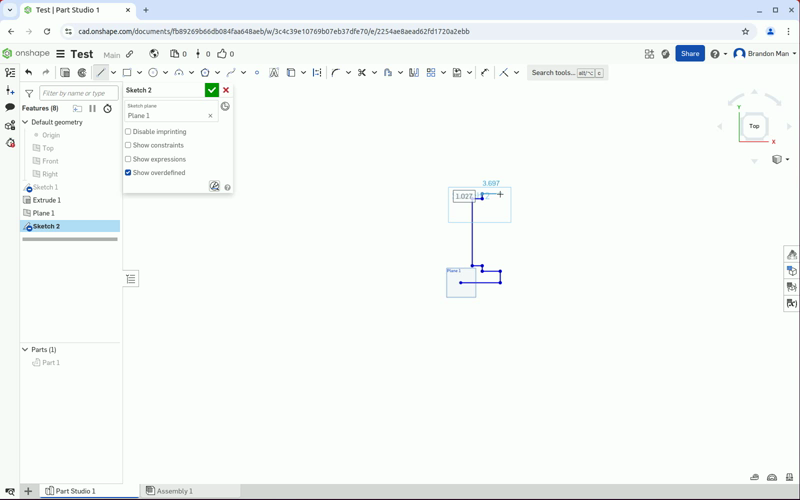
click(500, 193)
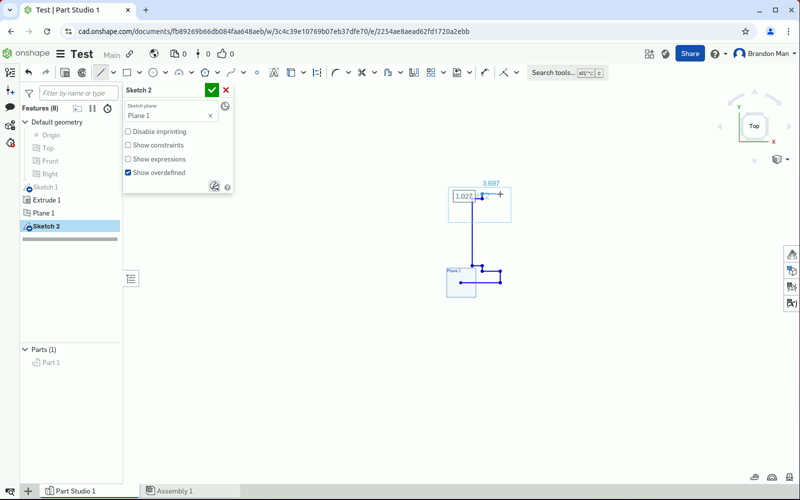
key_up(shift)
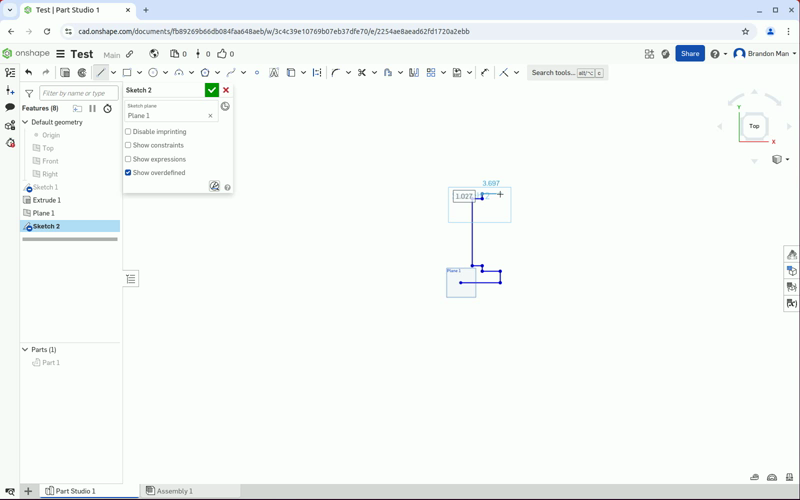
key_down(shift)
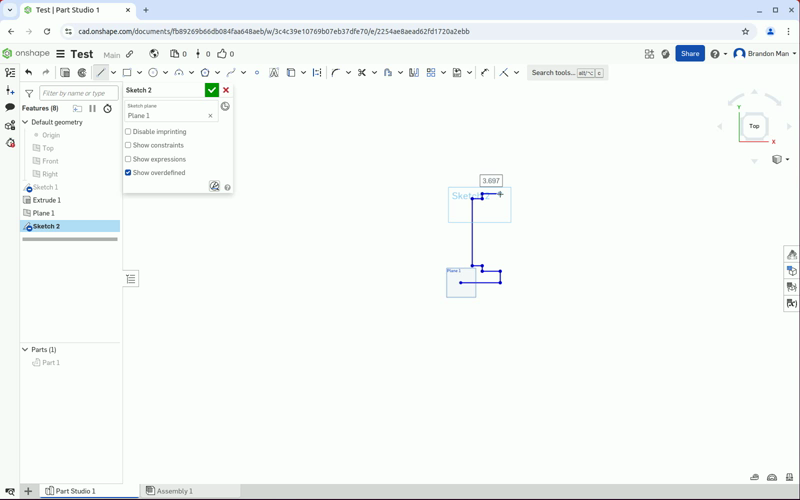
mouse_move(530, 193)
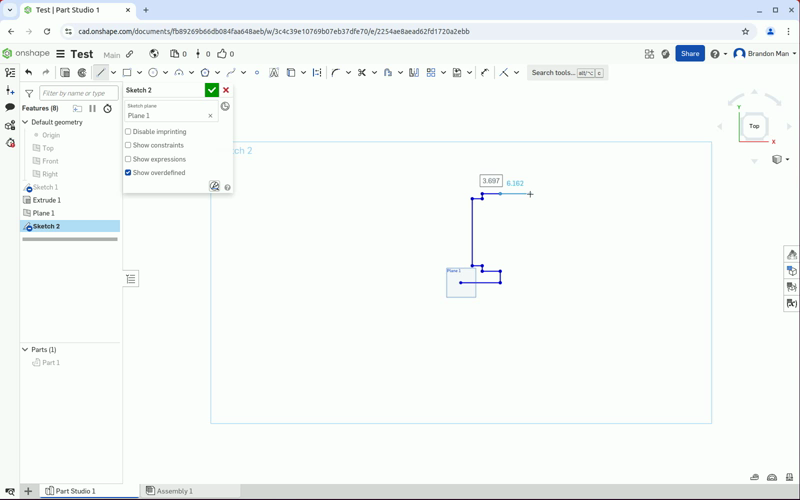
mouse_move(500, 182)
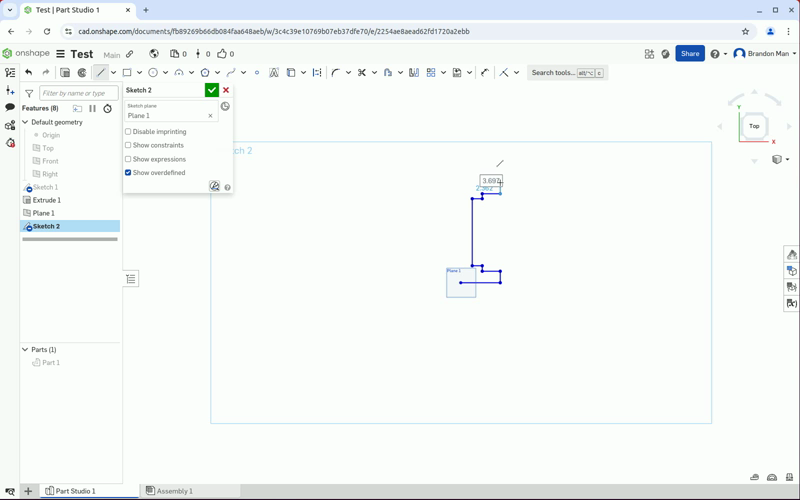
click(500, 182)
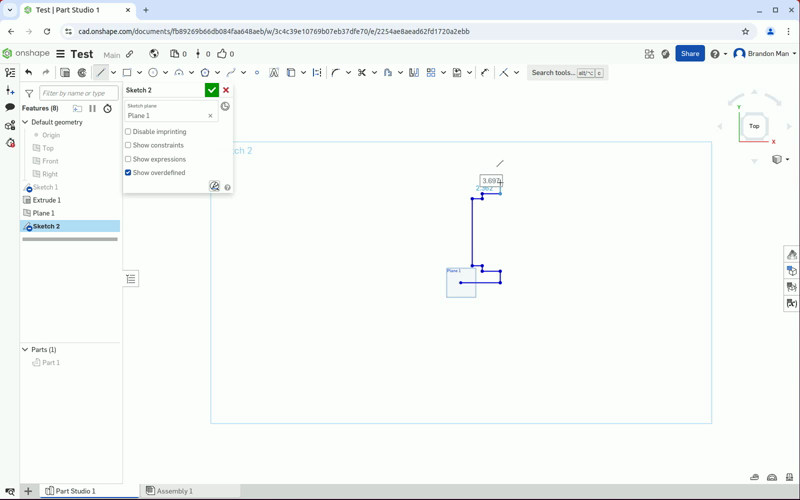
key_up(shift)
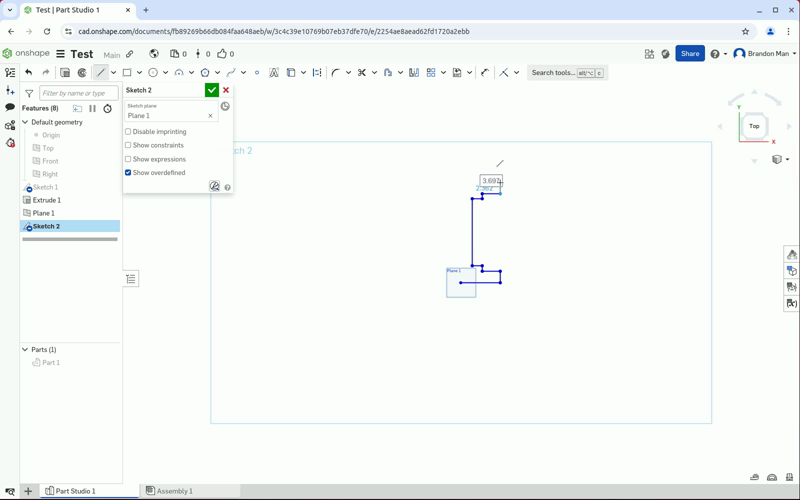
key_down(shift)
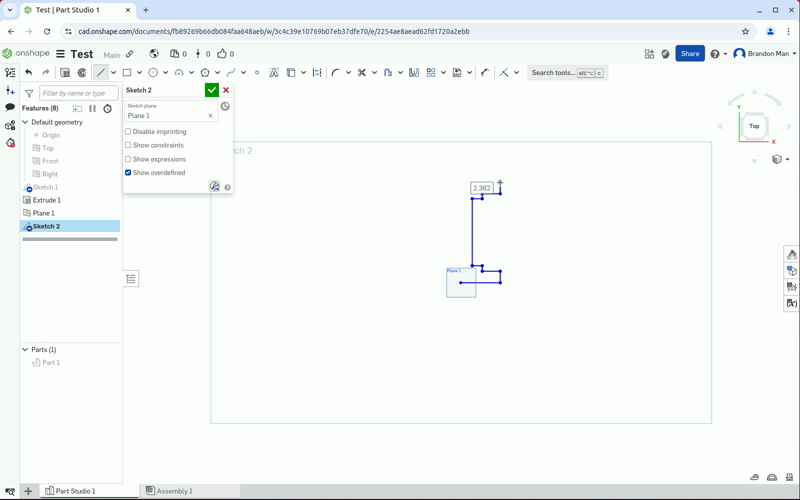
mouse_move(530, 182)
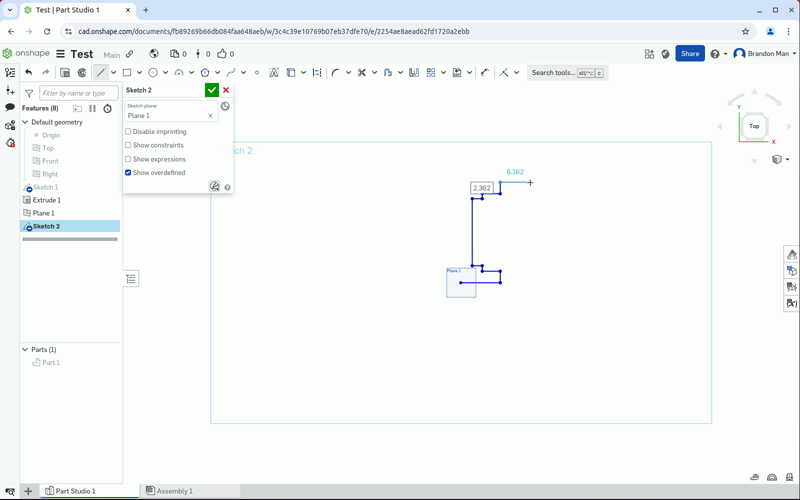
mouse_move(460, 182)
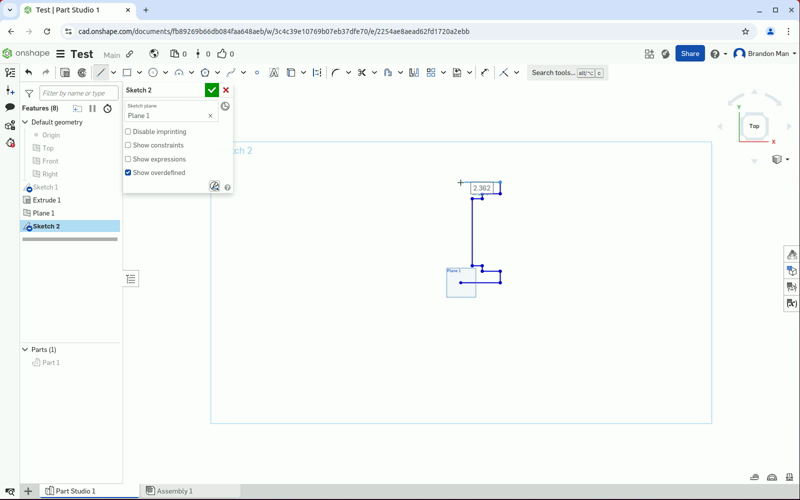
click(460, 182)
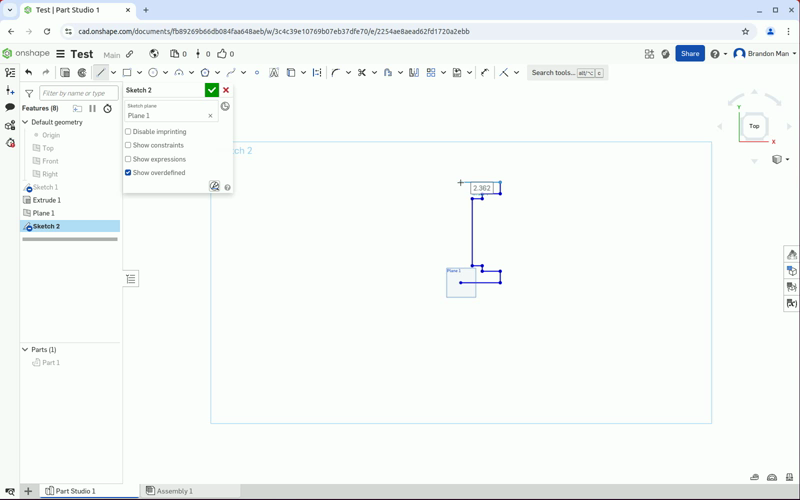
key_up(shift)
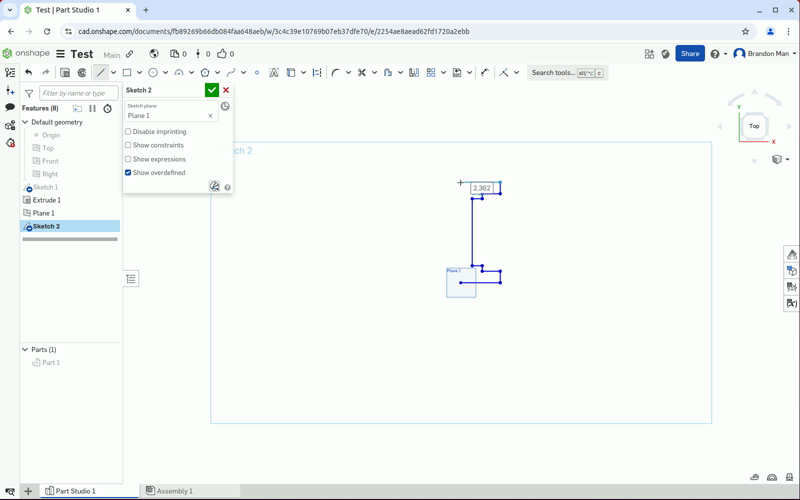
key_down(shift)
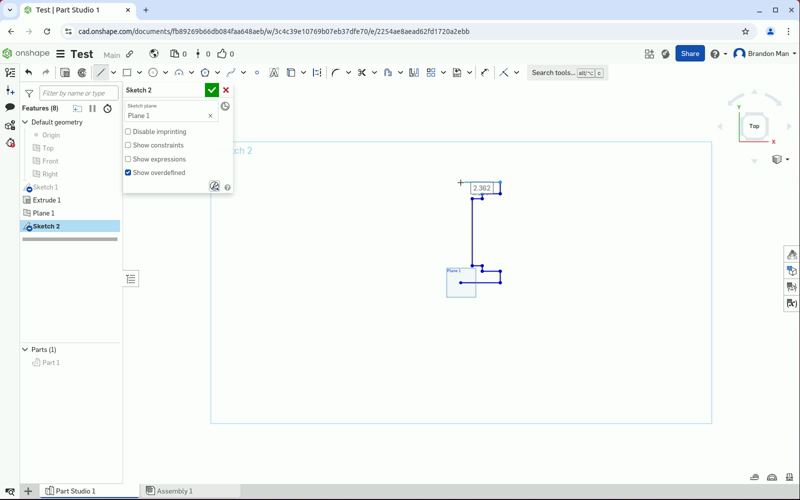
mouse_move(460, 282)
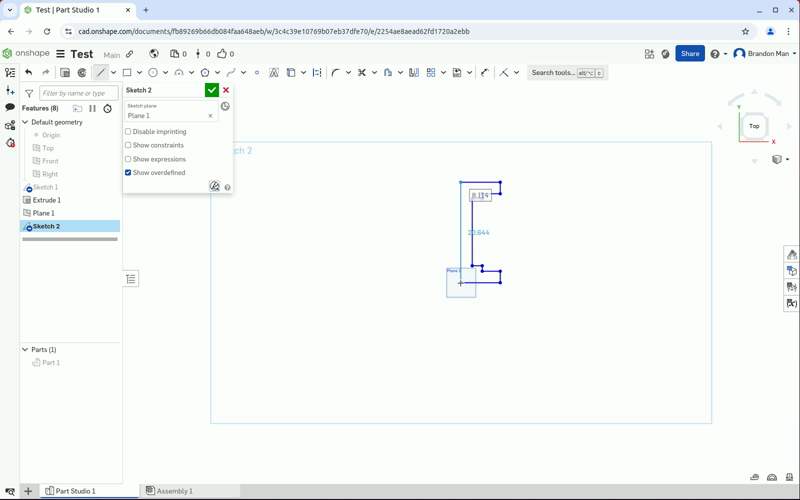
key_up(shift)
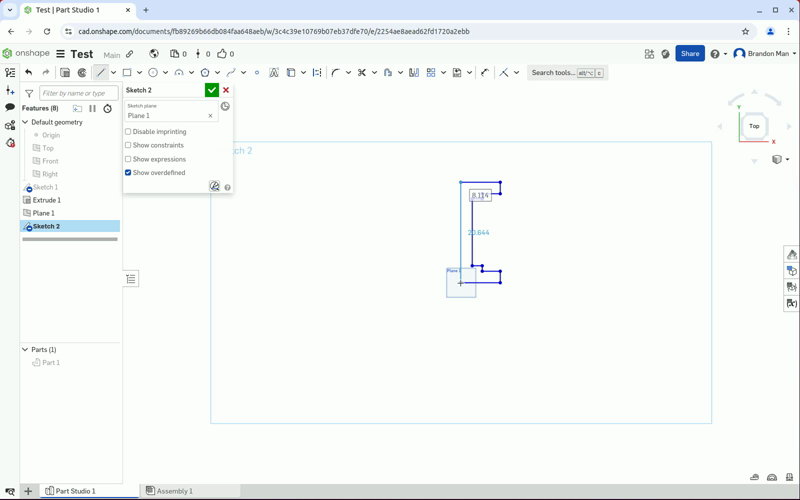
click(460, 282)
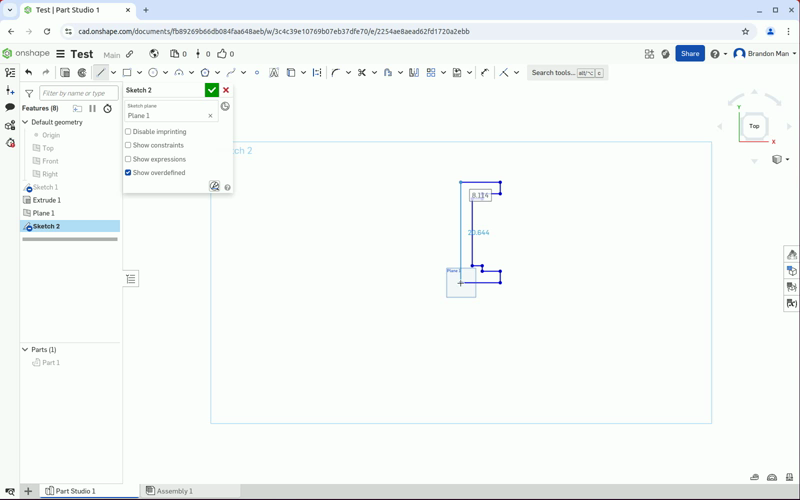
key(esc)
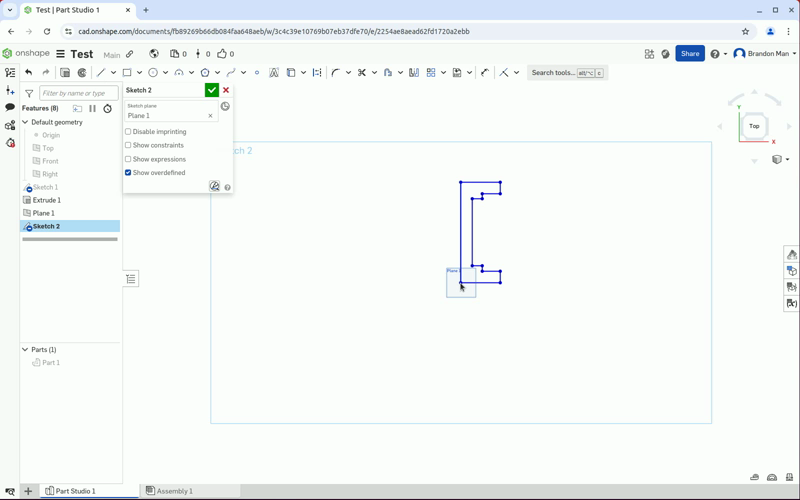
mouse_move(480, 273)
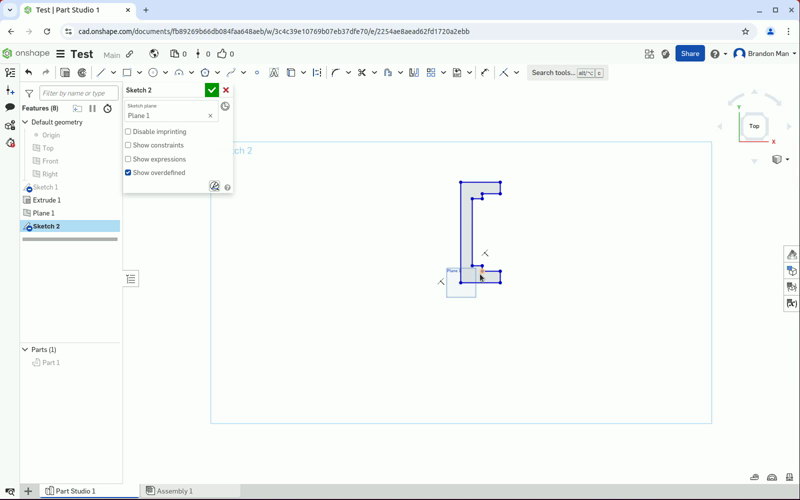
click(480, 273)
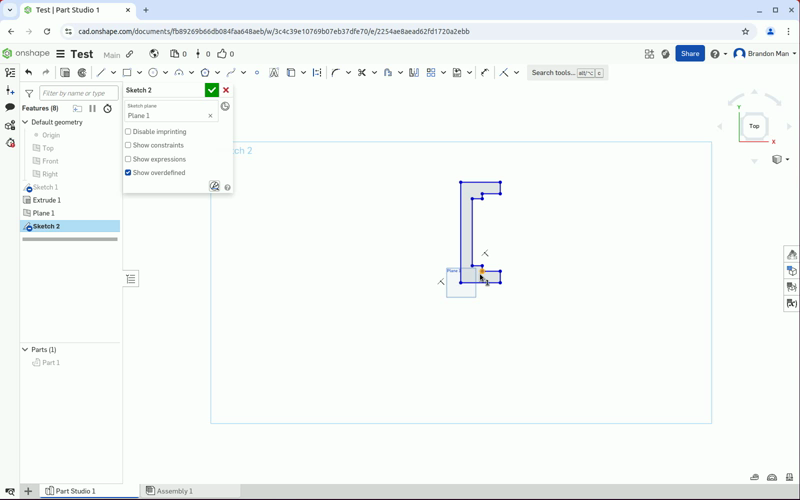
mouse_move(73, 352)
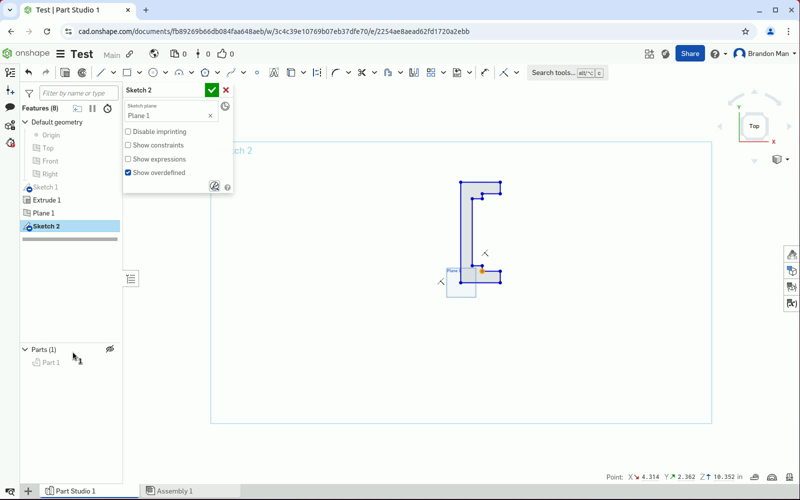
key(shift+y)
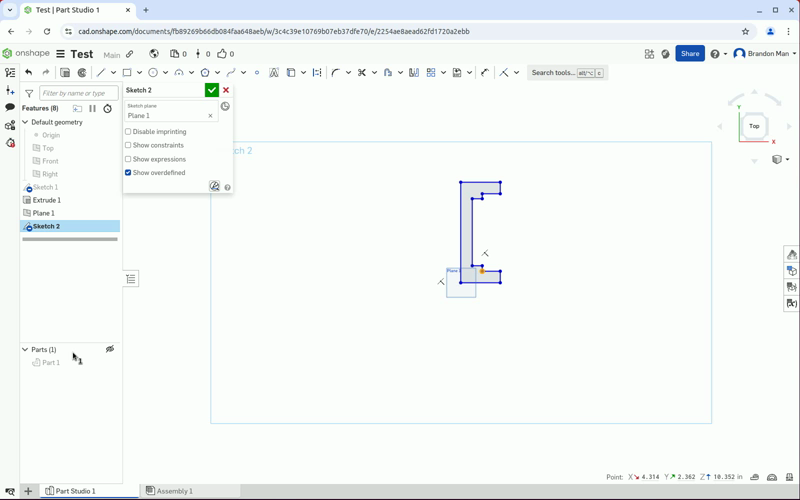
key(shift+e)
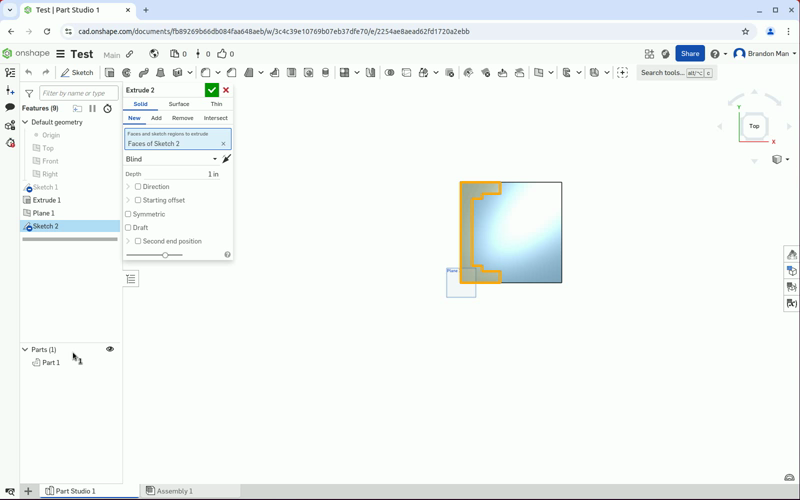
mouse_move(143, 106)
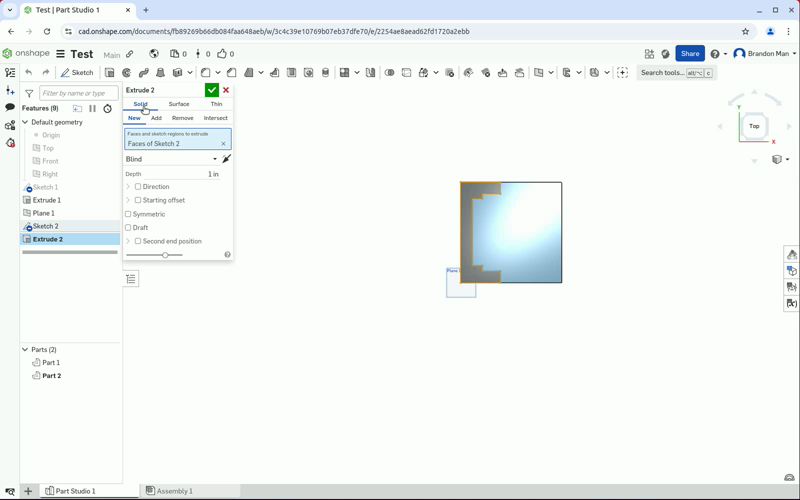
click(143, 106)
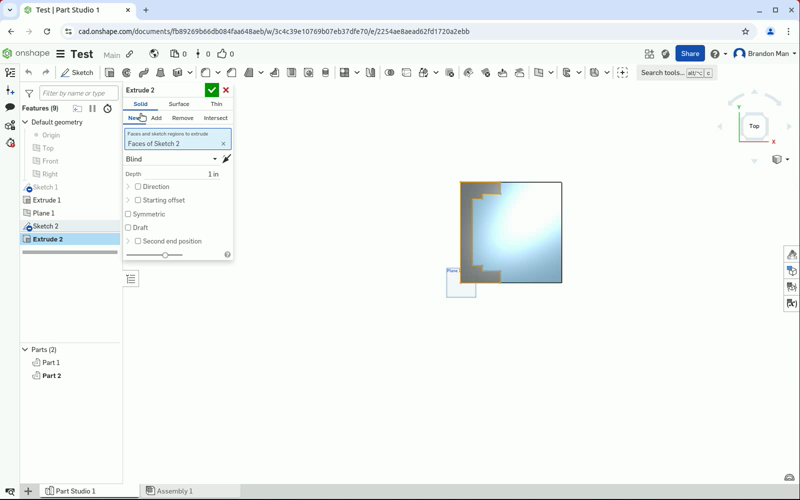
mouse_move(137, 120)
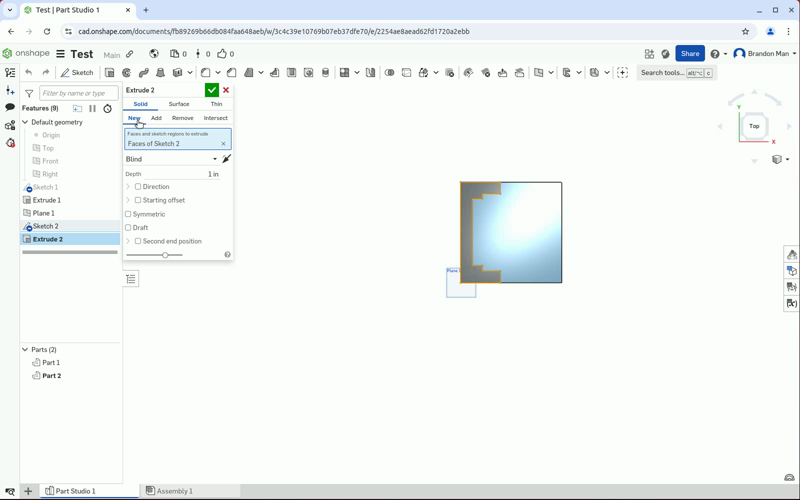
click(137, 120)
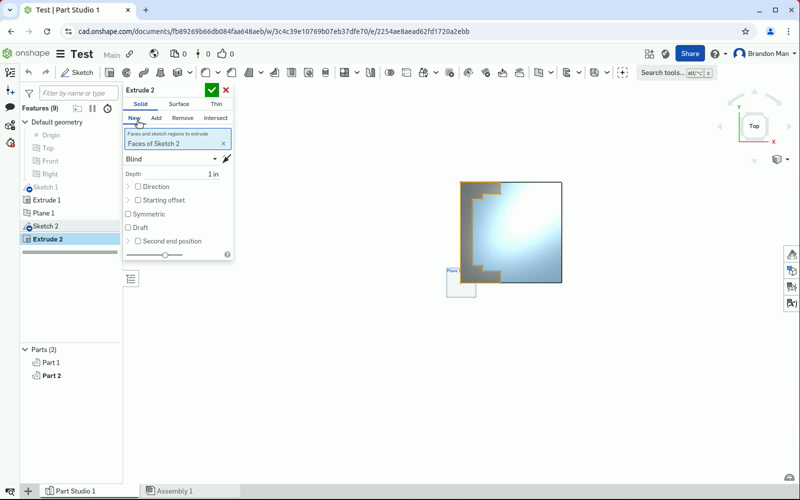
key(tab, 4)
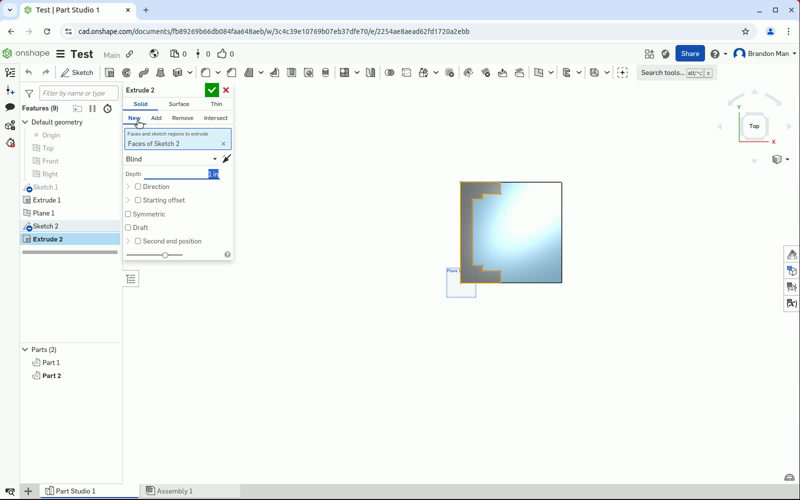
text(12.758)
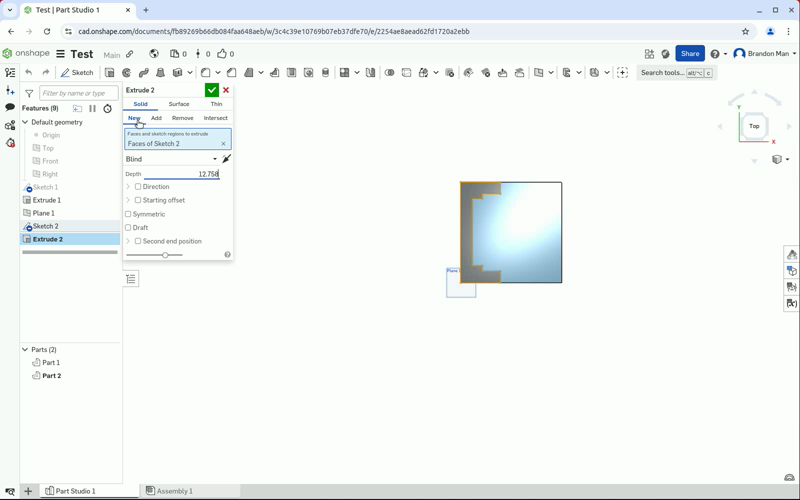
key(enter)
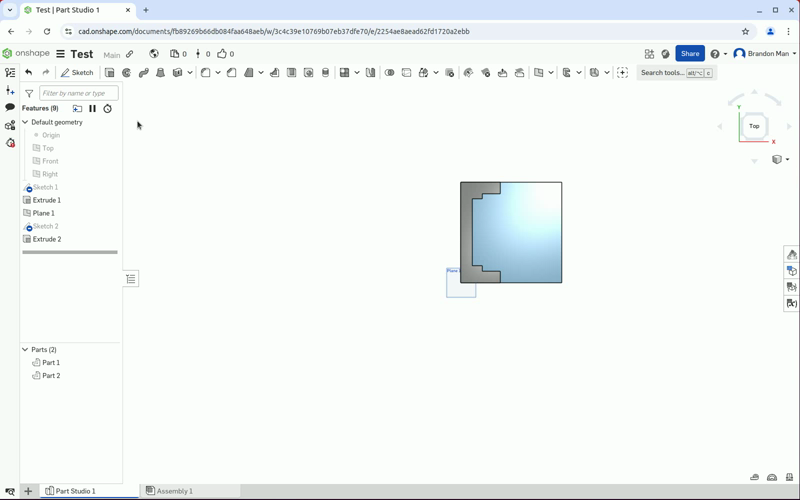
key(shift+h)
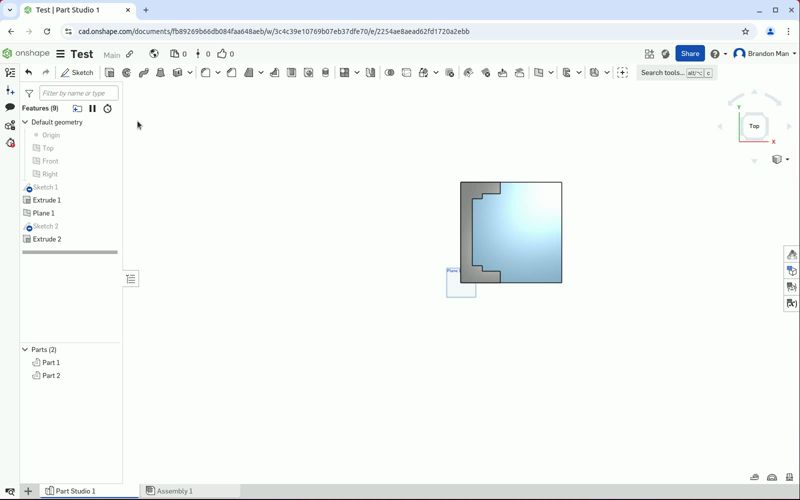
key(shift+h)
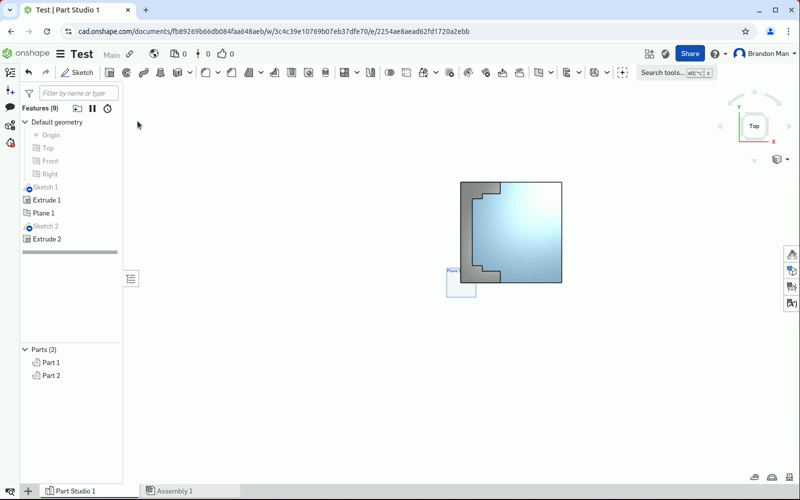
mouse_move(73, 189)
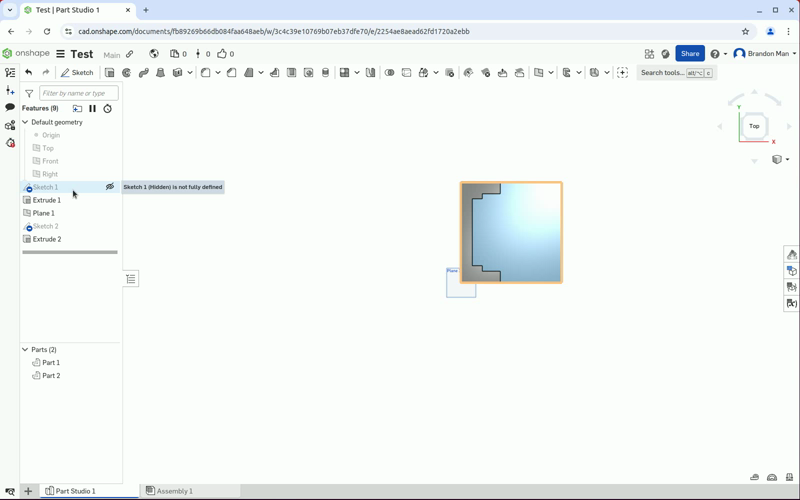
click(73, 189)
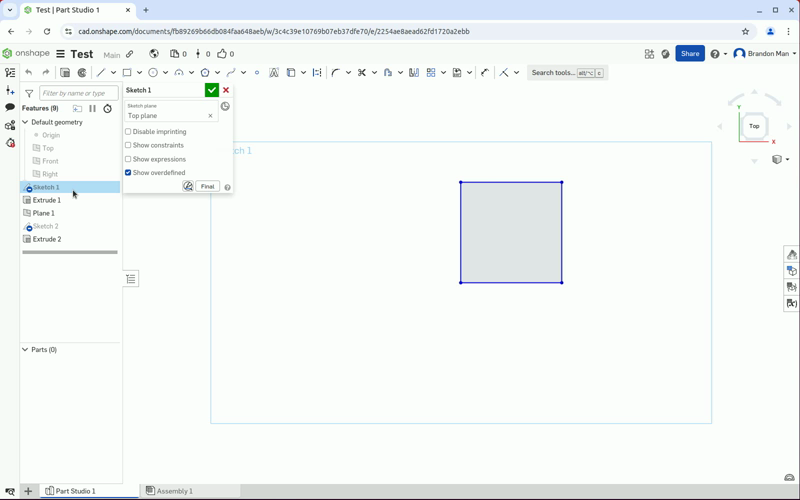
mouse_move(229, 92)
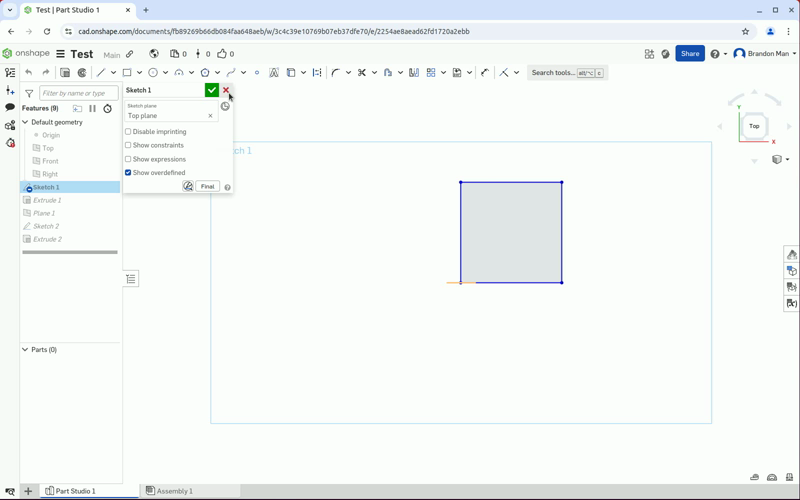
click(229, 92)
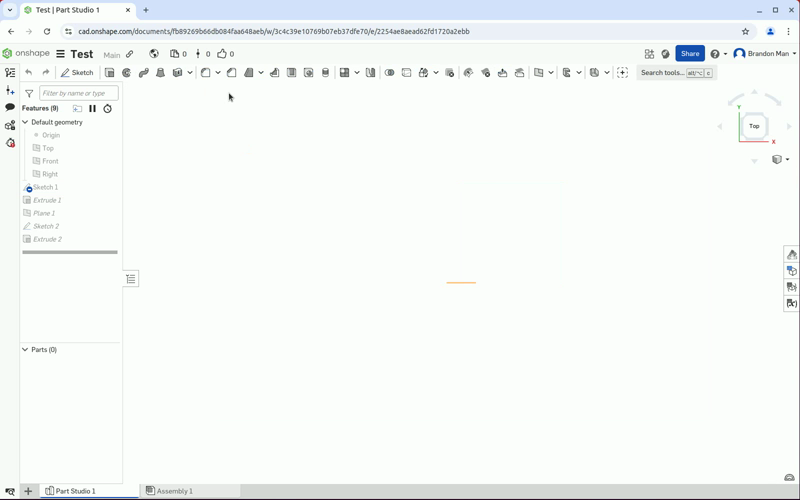
key(shift+s)
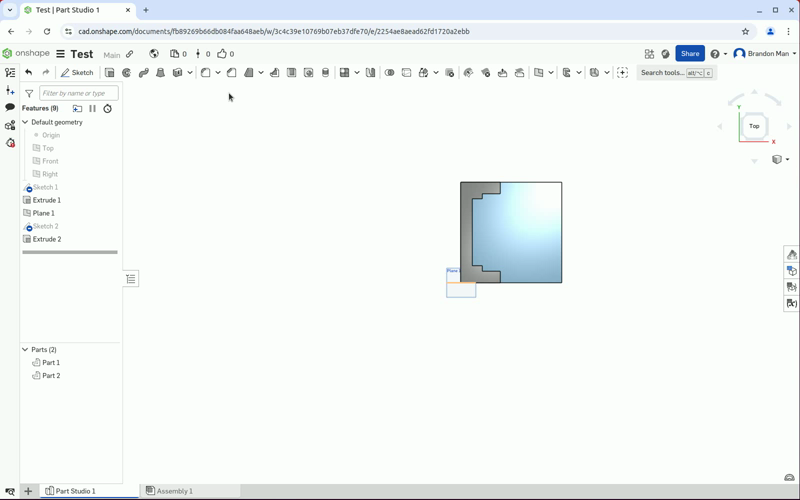
mouse_move(73, 215)
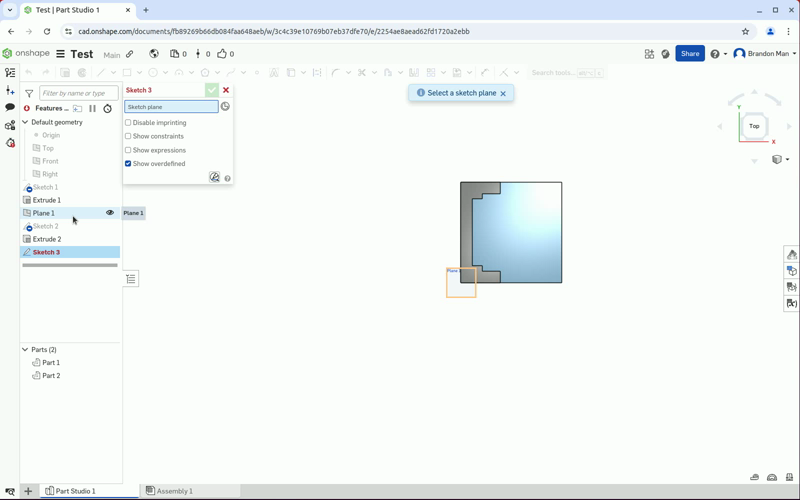
click(73, 215)
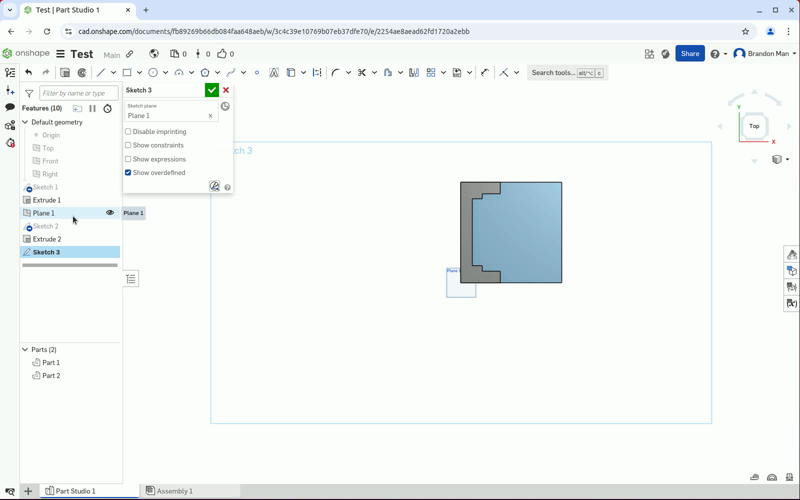
mouse_move(73, 352)
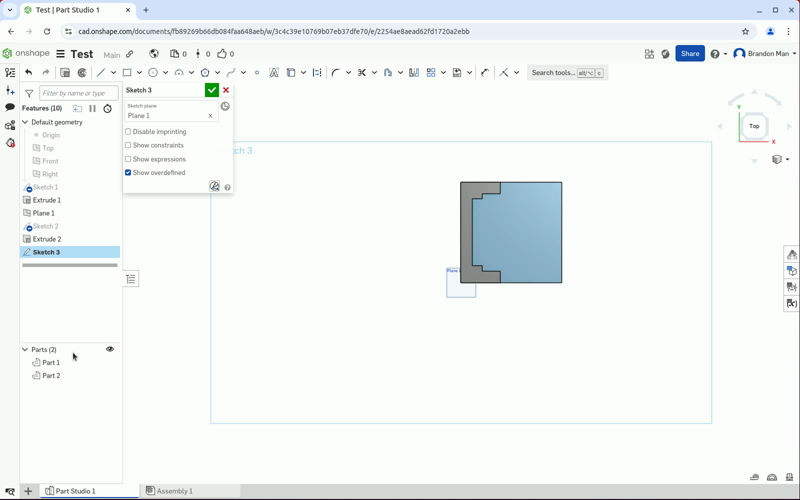
key(y)
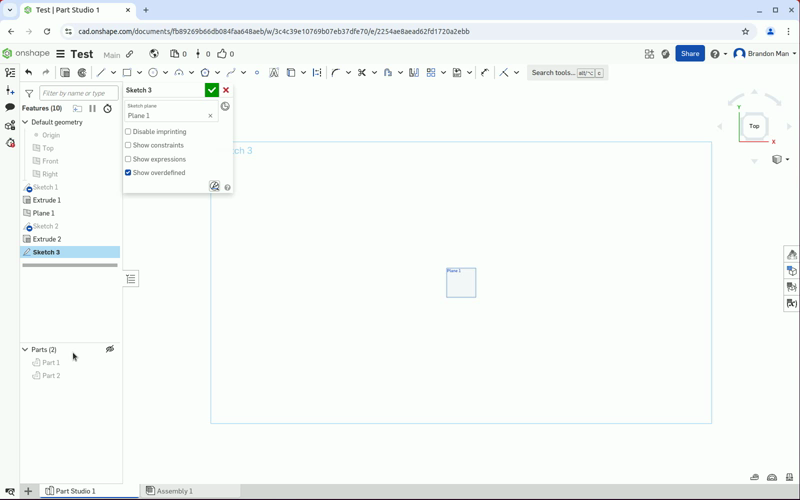
key(l)
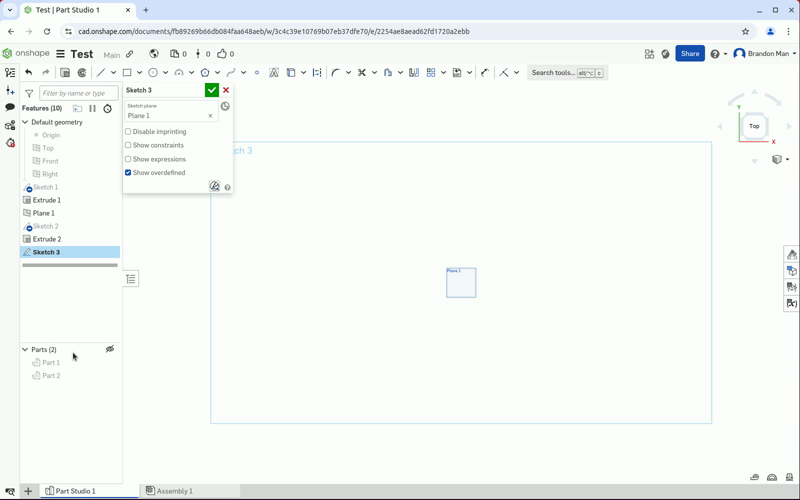
key_down(shift)
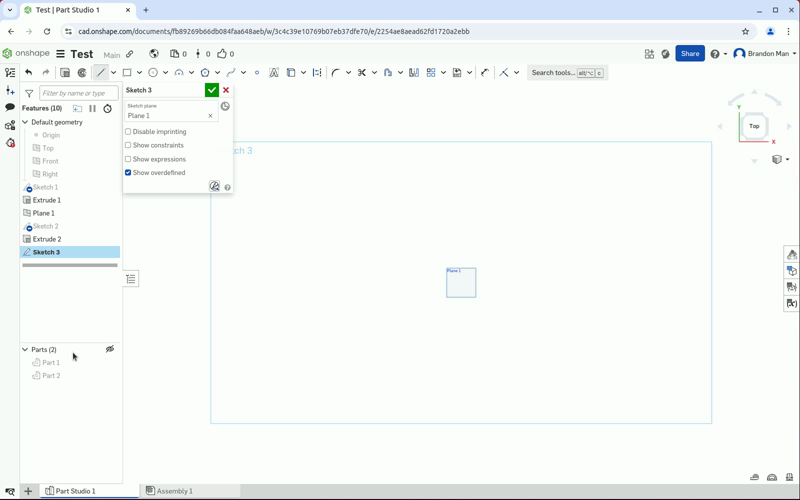
mouse_move(521, 282)
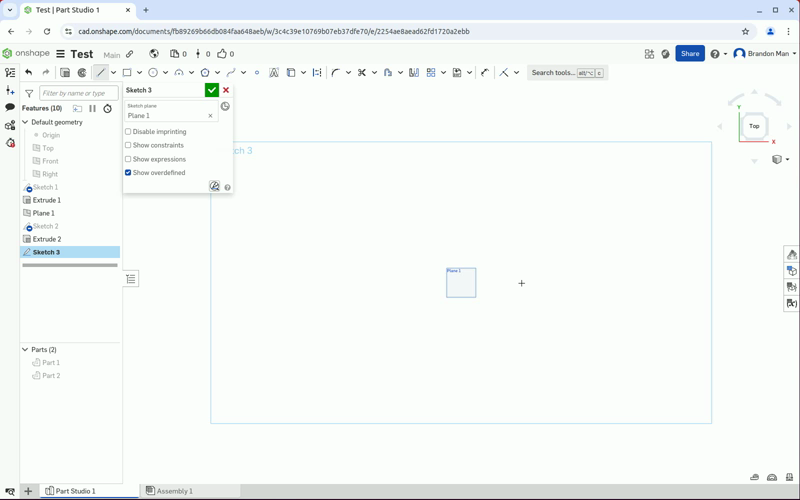
click(521, 282)
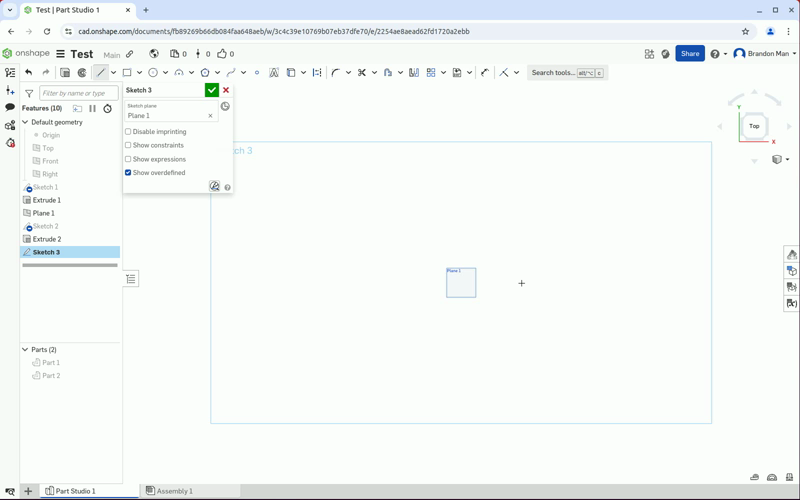
key_up(shift)
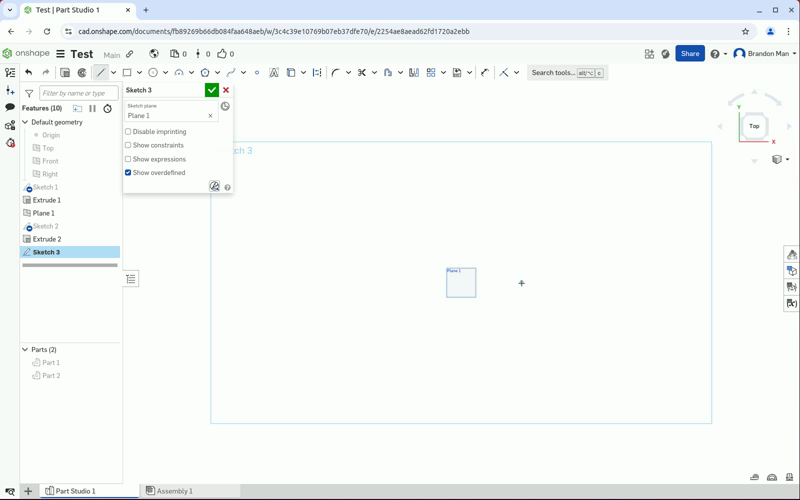
key_down(shift)
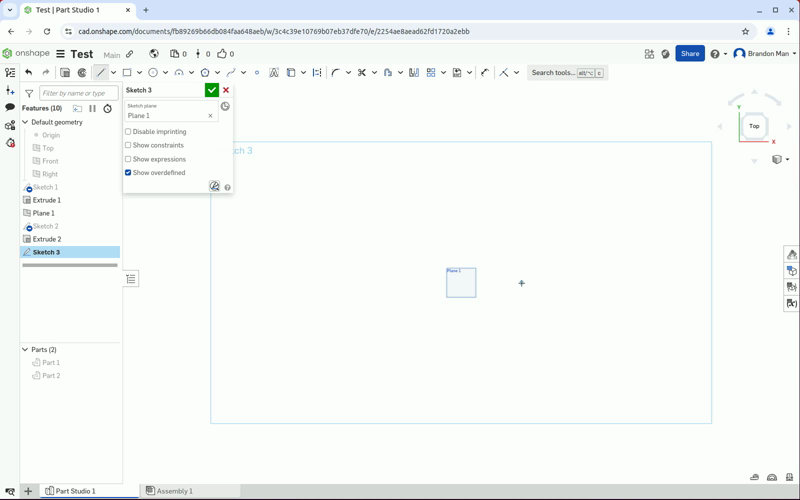
mouse_move(551, 282)
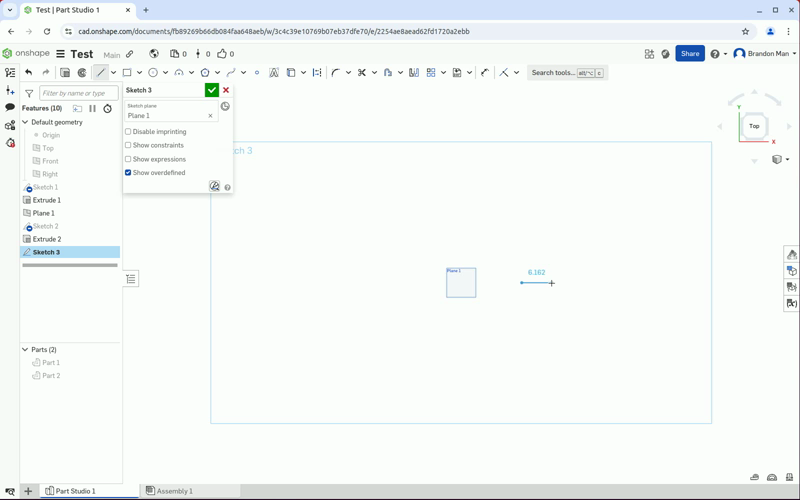
mouse_move(561, 282)
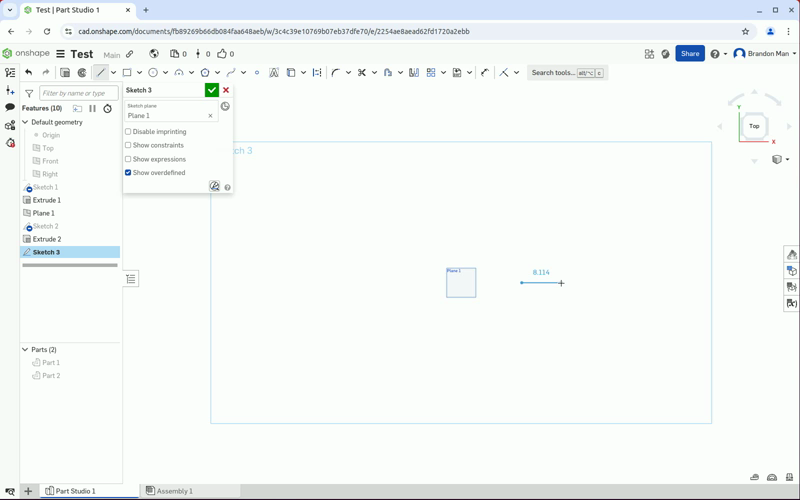
click(561, 282)
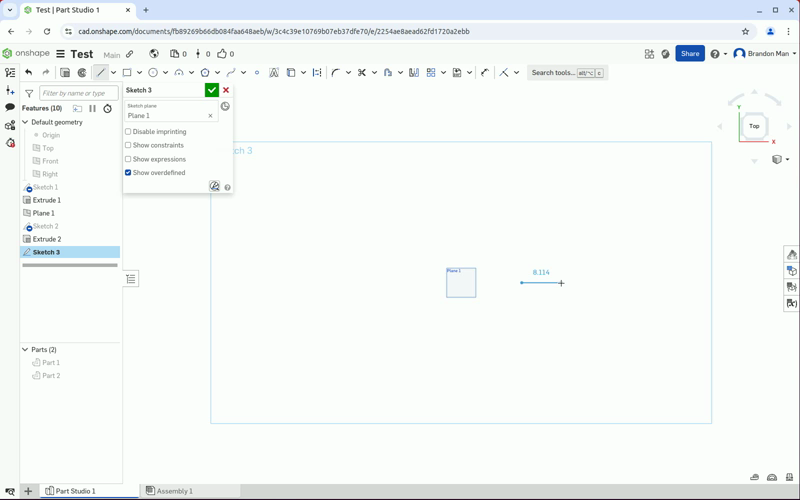
key_up(shift)
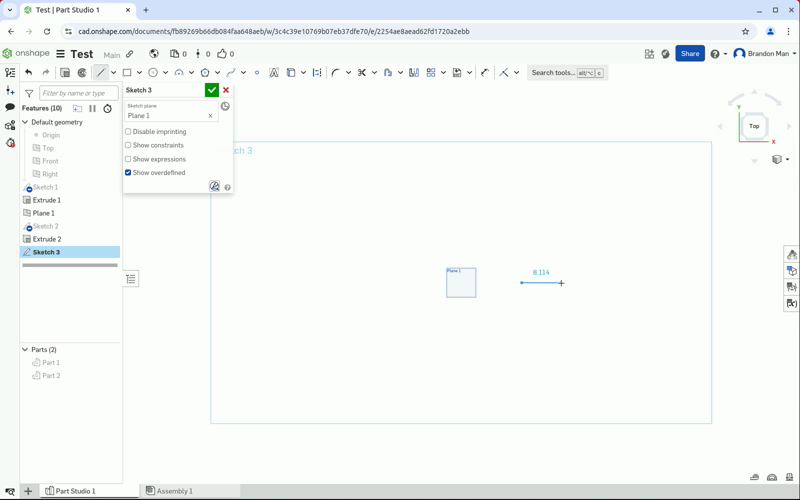
key_down(shift)
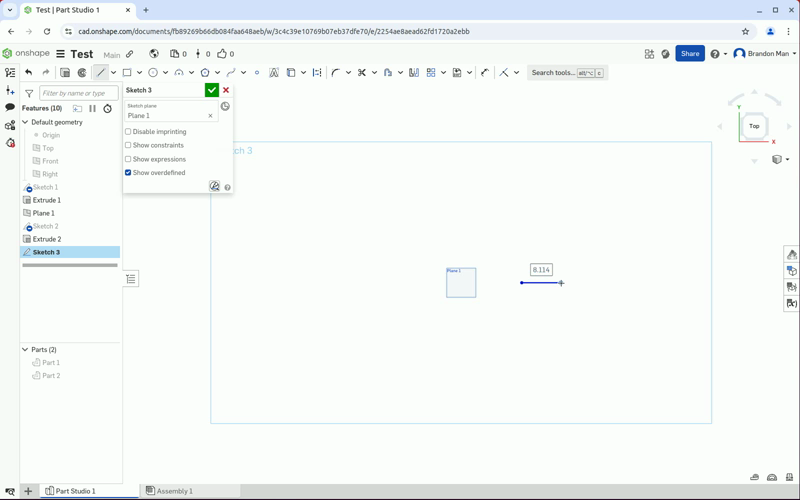
mouse_move(561, 182)
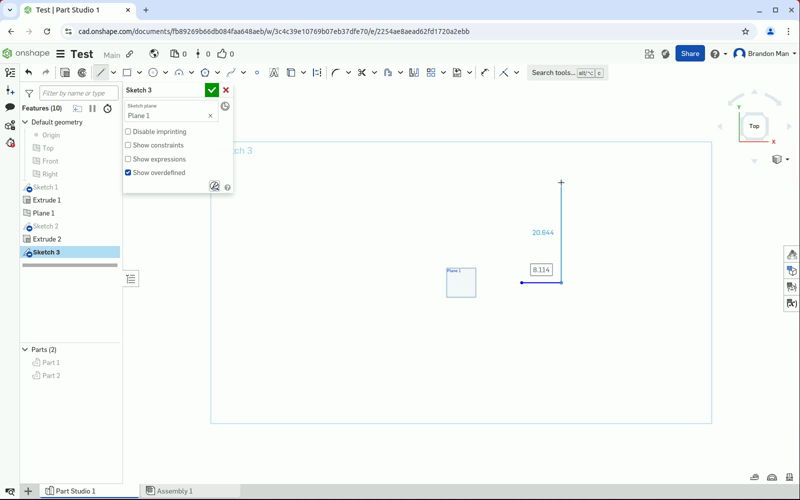
click(561, 182)
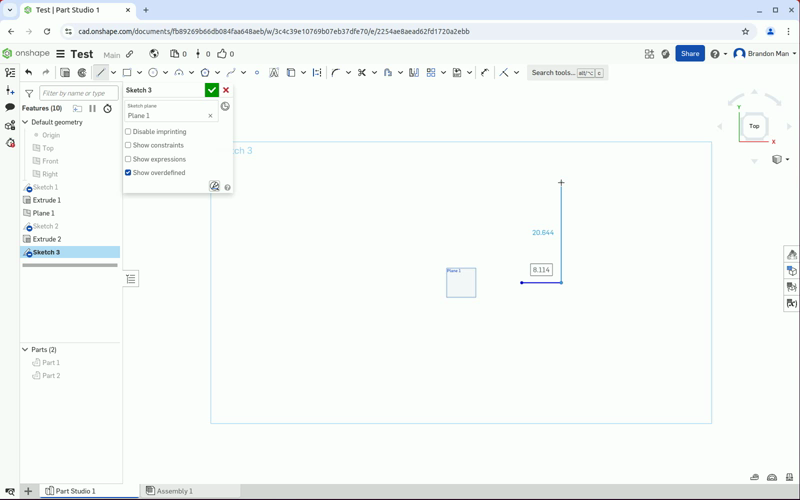
key_up(shift)
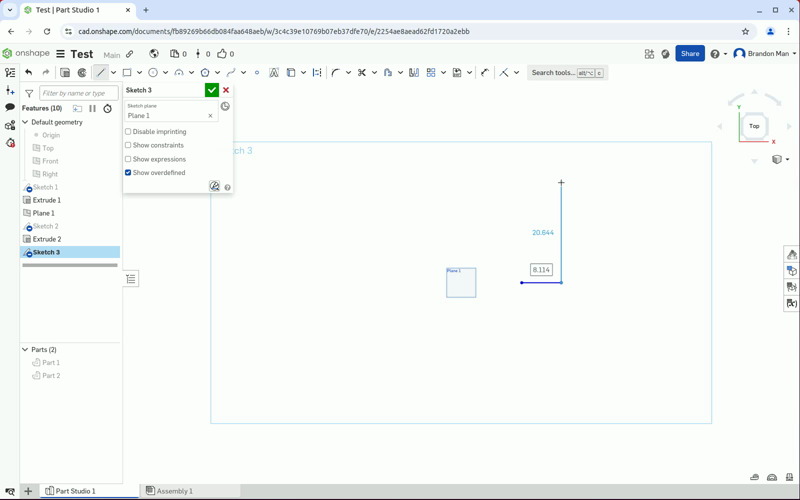
key_down(shift)
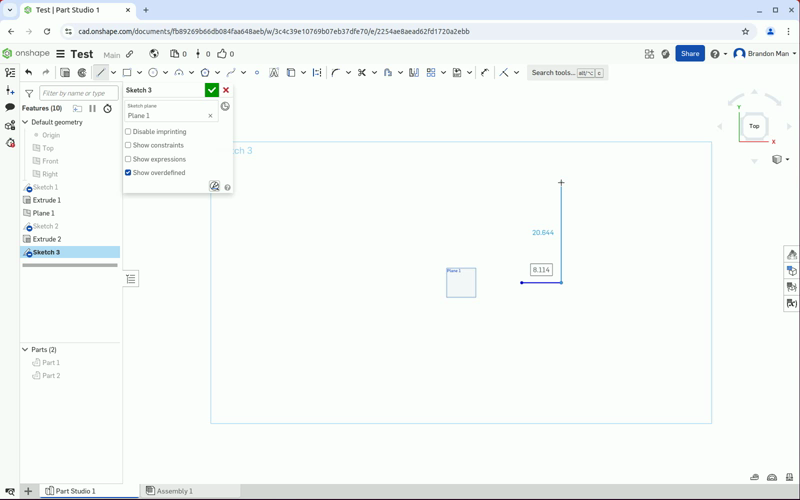
mouse_move(589, 182)
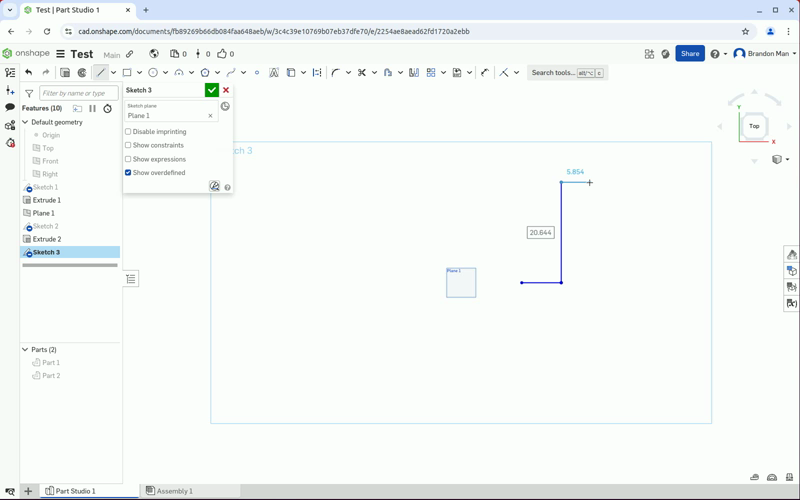
mouse_move(521, 182)
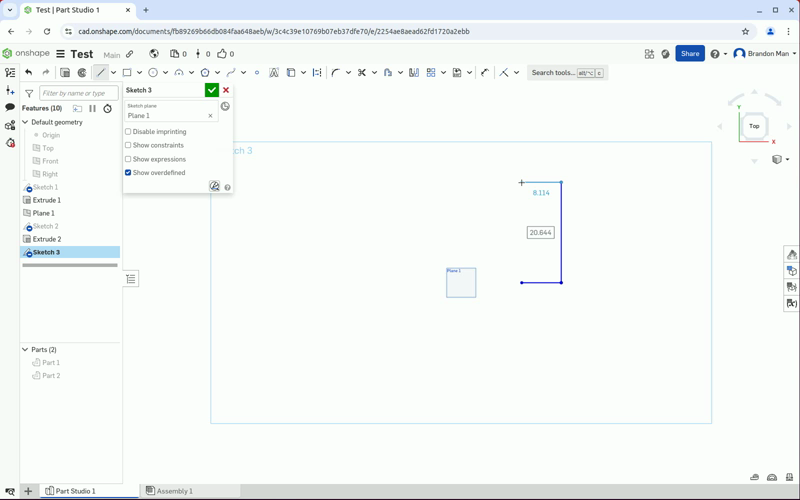
click(521, 182)
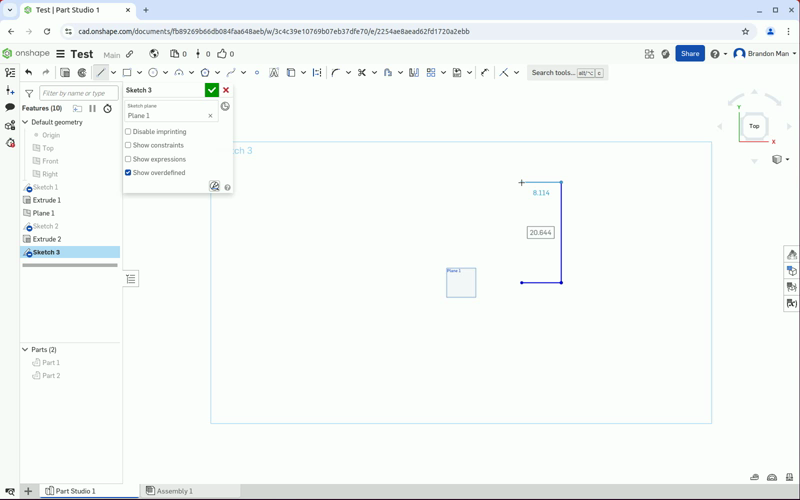
key_up(shift)
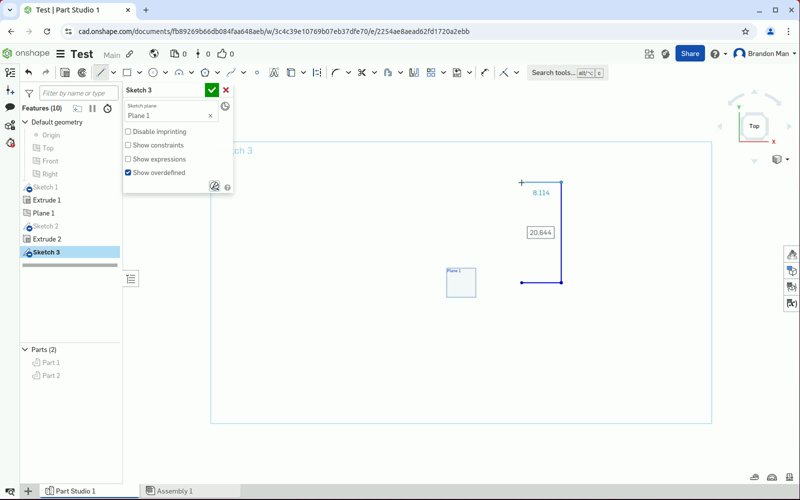
key_down(shift)
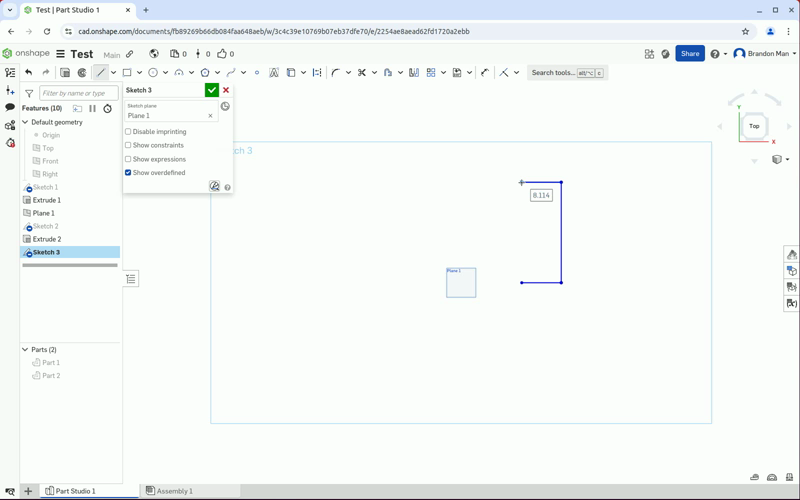
mouse_move(551, 182)
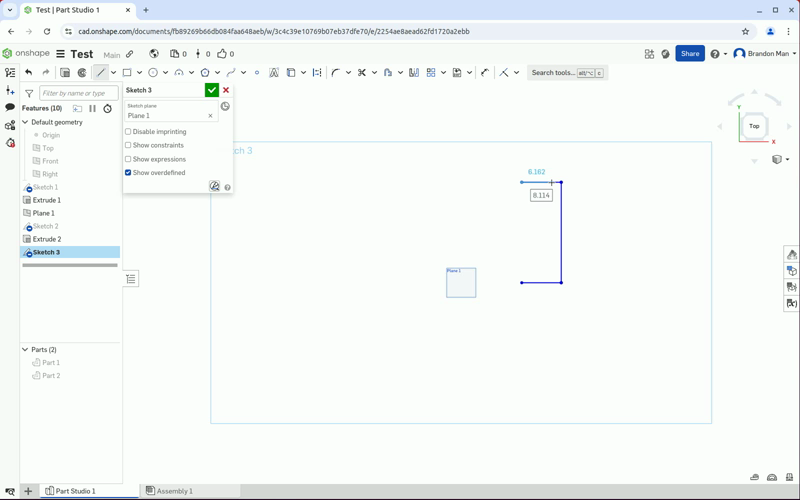
mouse_move(521, 193)
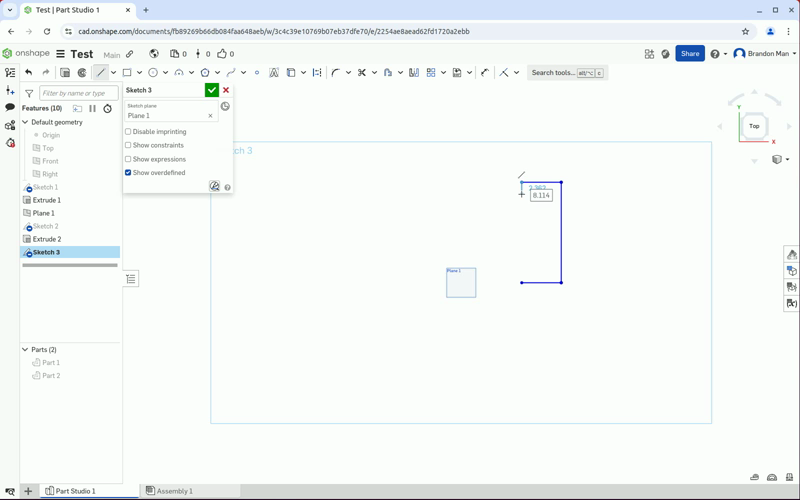
click(521, 193)
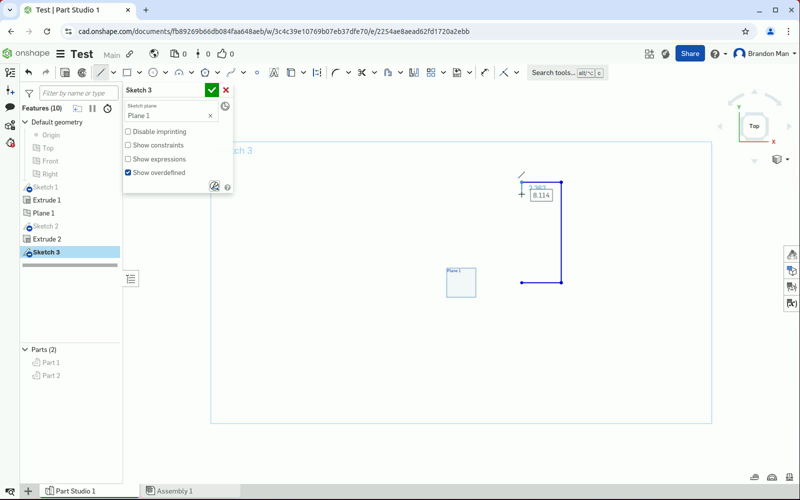
key_up(shift)
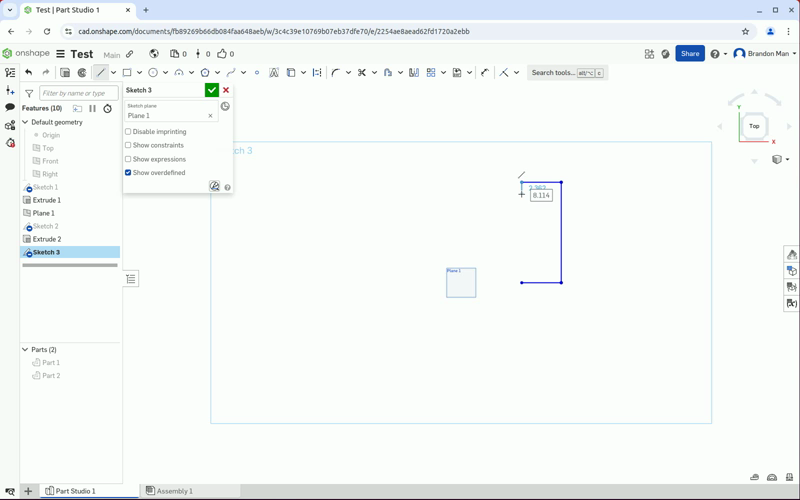
key_down(shift)
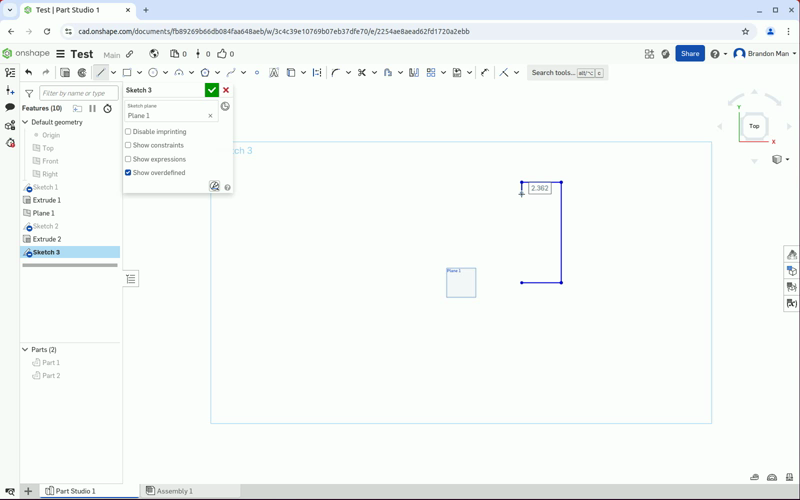
mouse_move(551, 193)
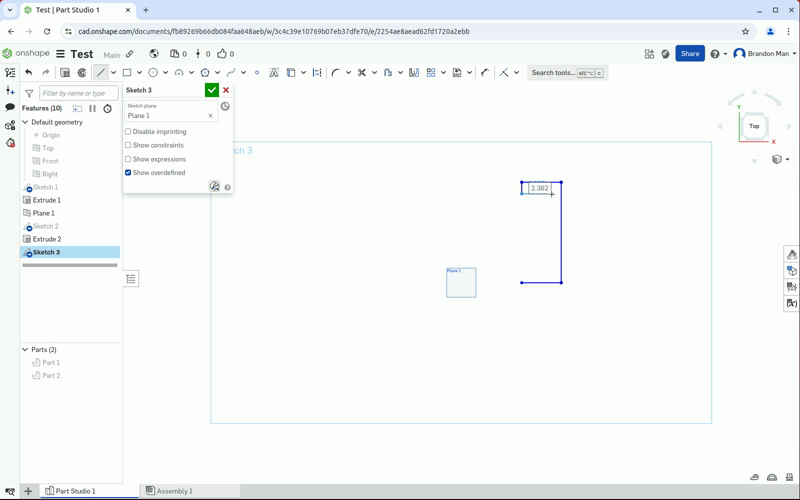
mouse_move(549, 193)
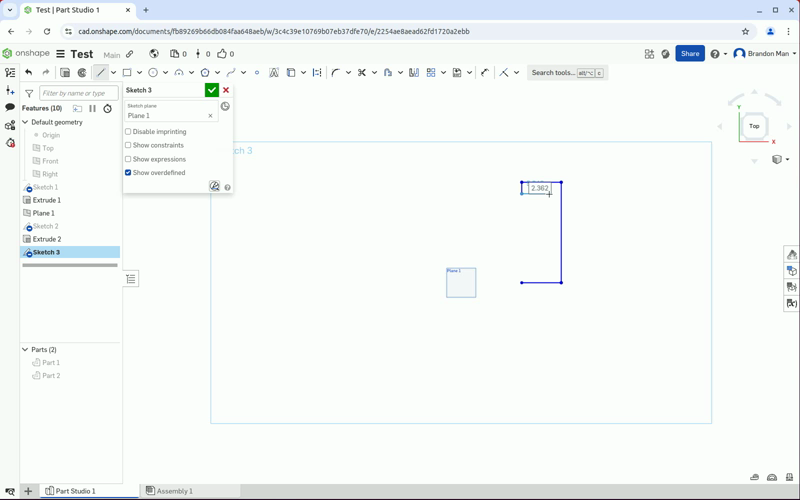
click(549, 193)
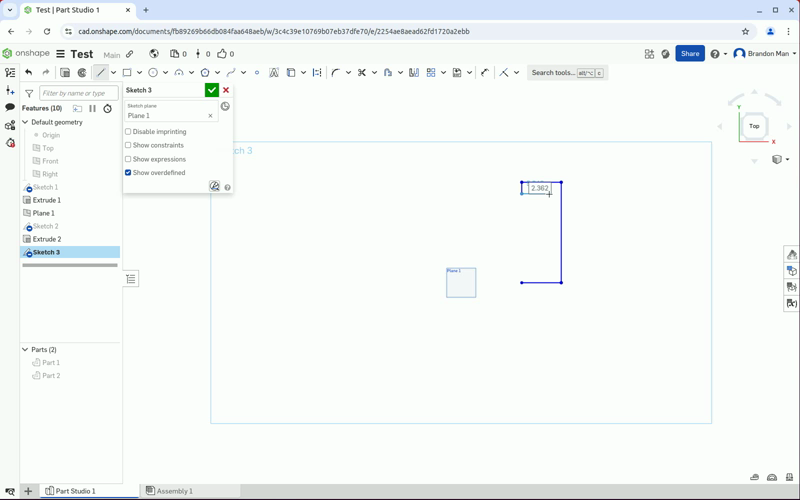
key_up(shift)
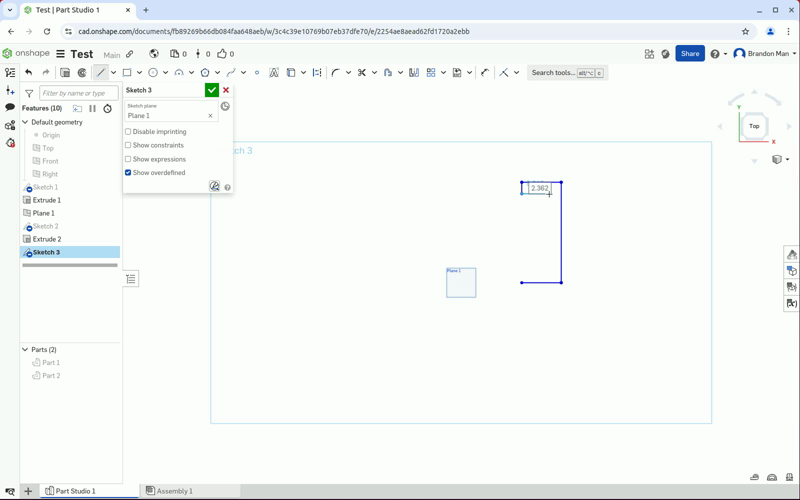
key_down(shift)
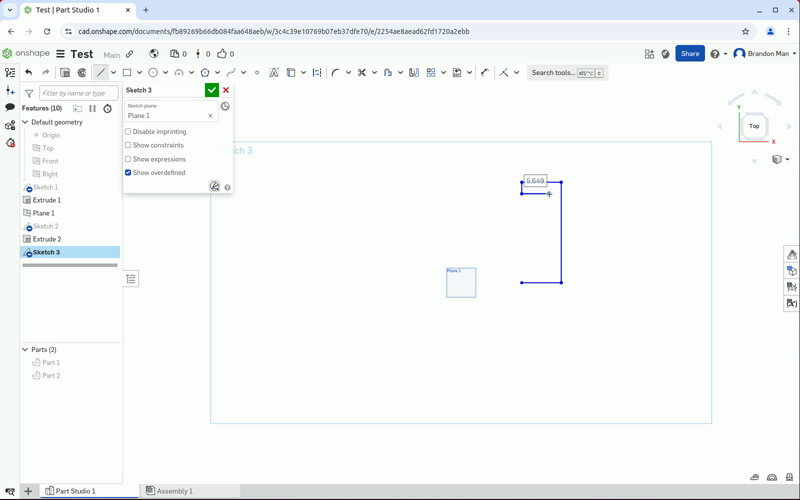
mouse_move(549, 271)
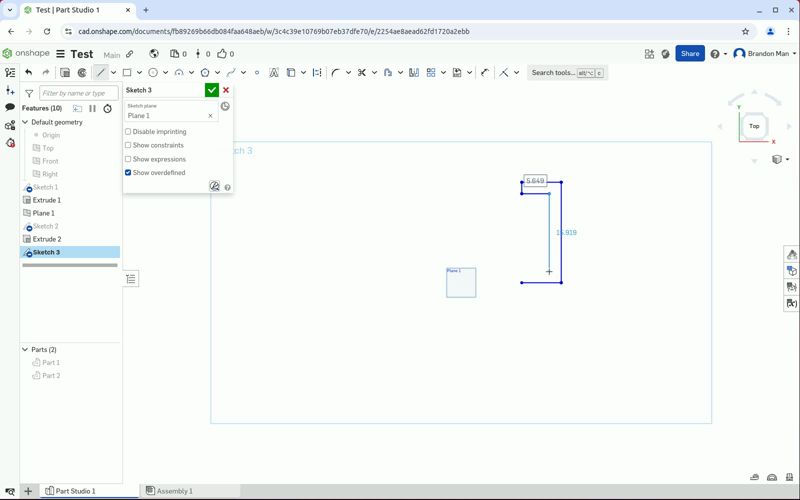
click(549, 271)
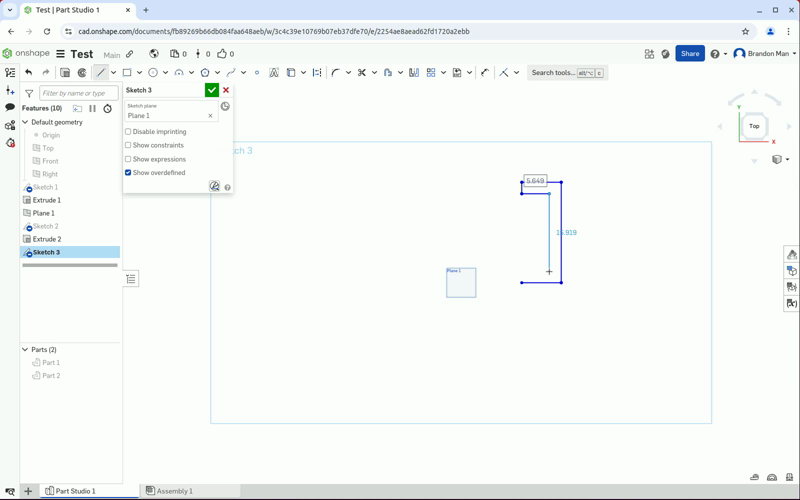
key_up(shift)
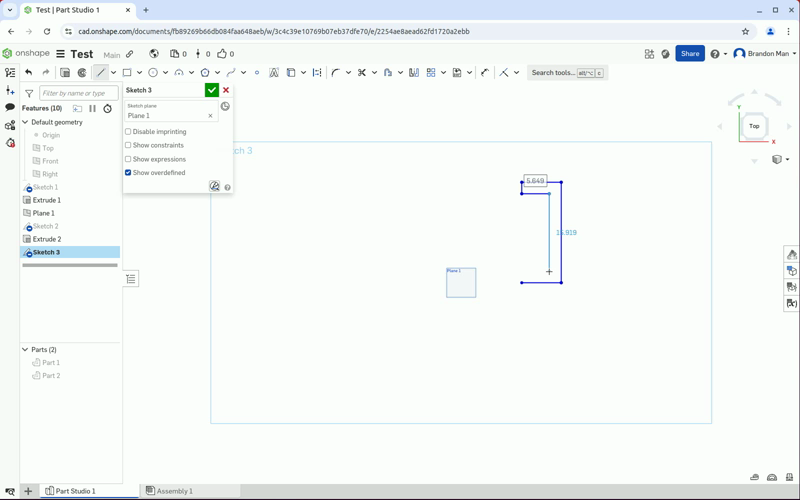
key_down(shift)
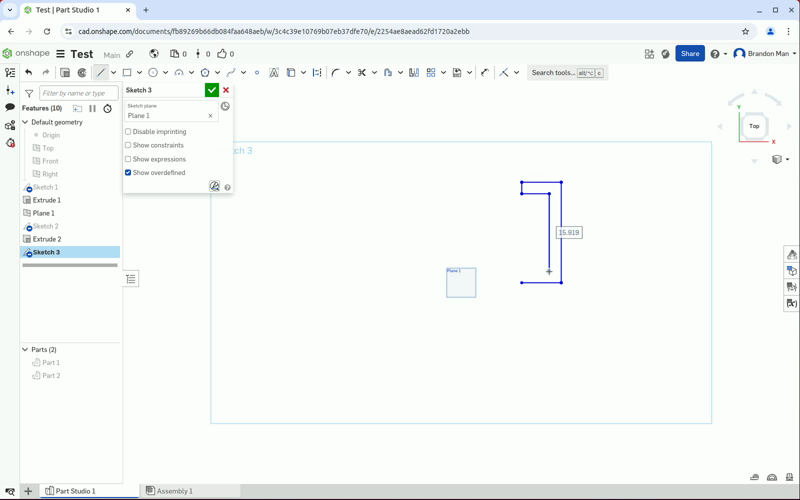
mouse_move(579, 271)
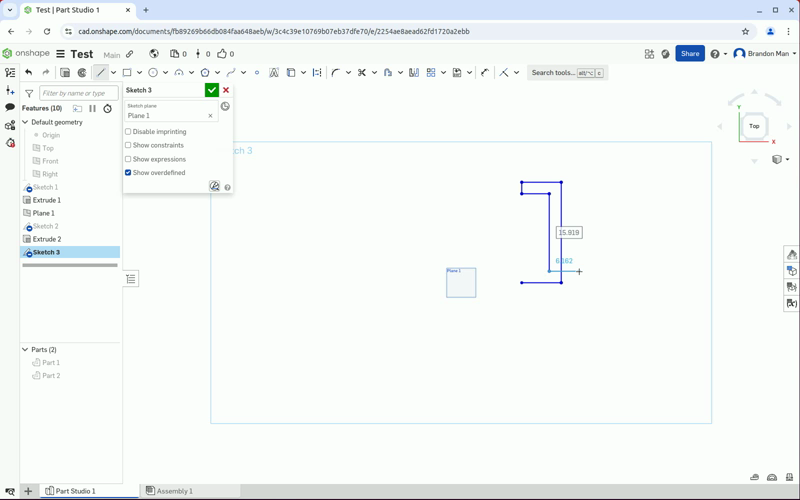
mouse_move(521, 271)
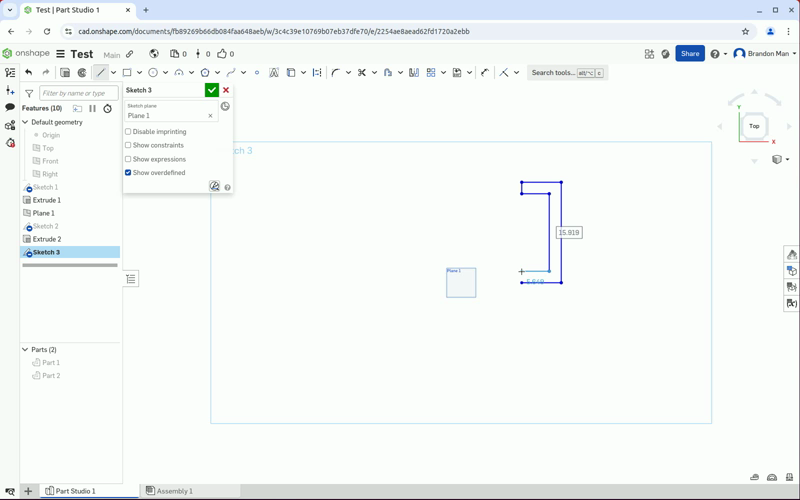
click(521, 271)
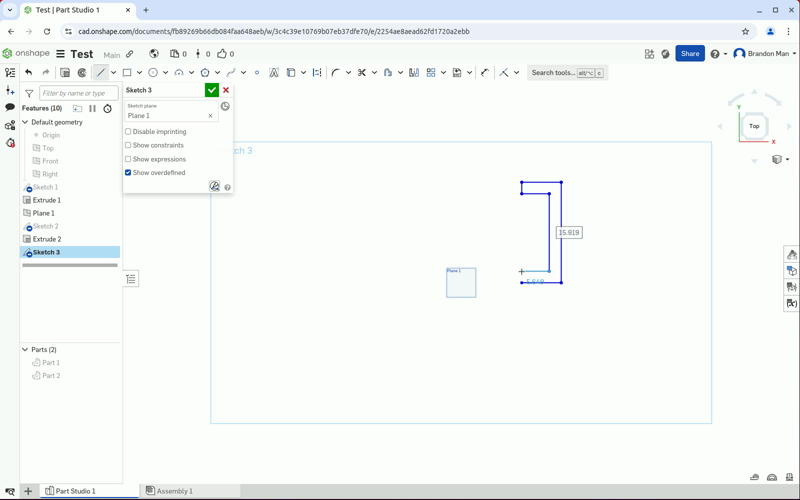
key_up(shift)
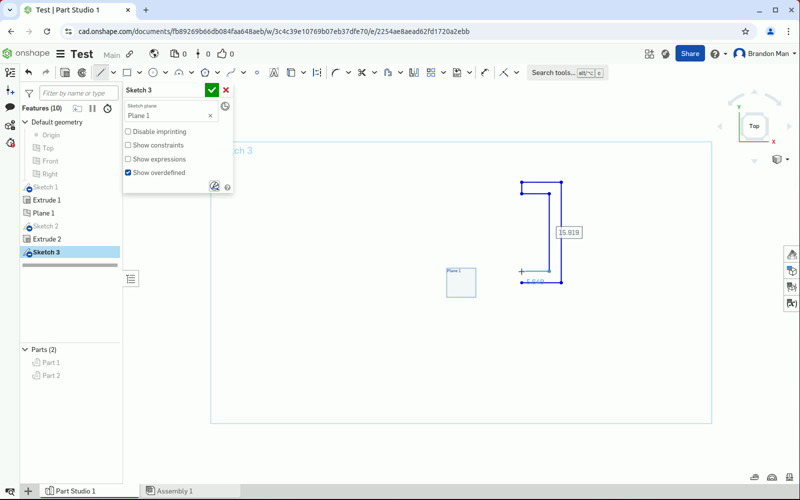
mouse_move(551, 271)
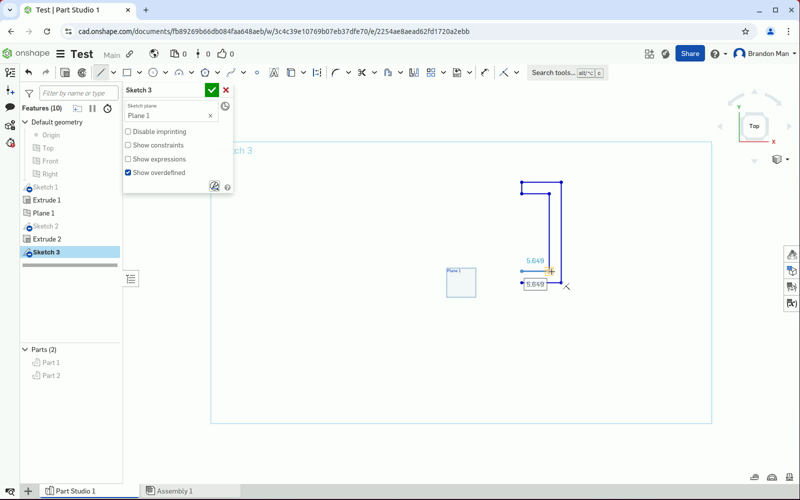
key_down(shift)
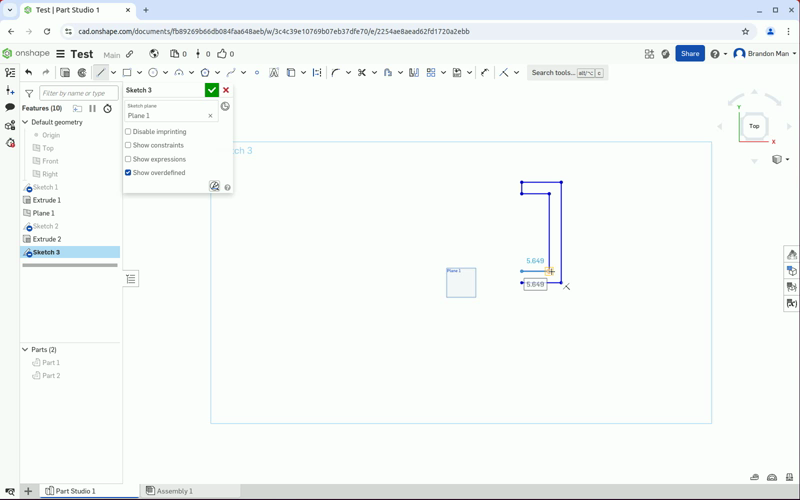
mouse_move(521, 282)
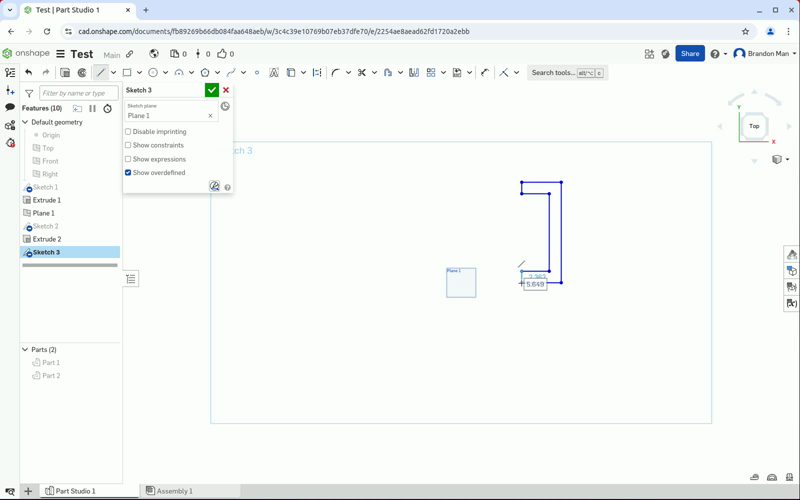
key_up(shift)
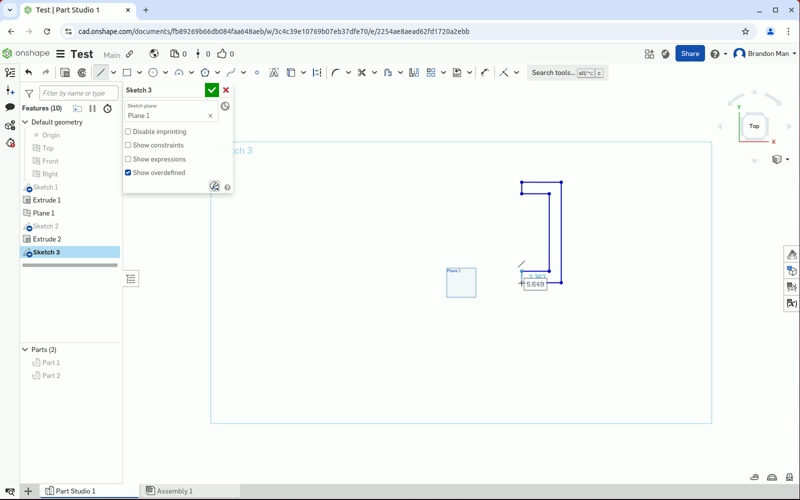
click(521, 282)
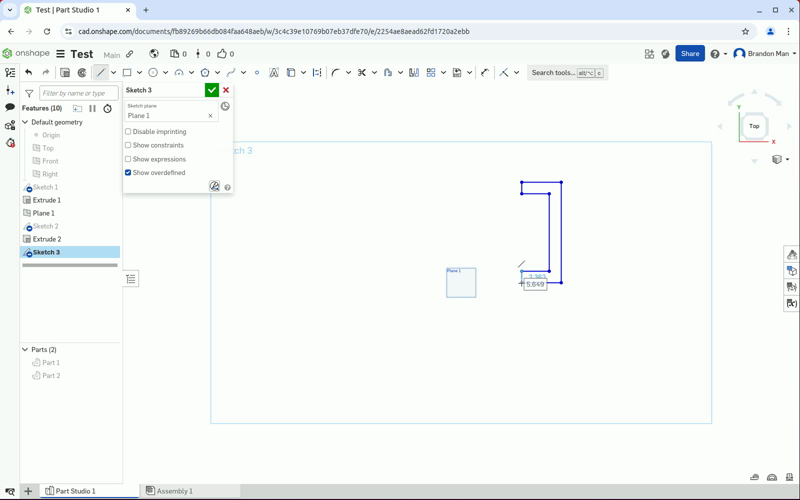
key(esc)
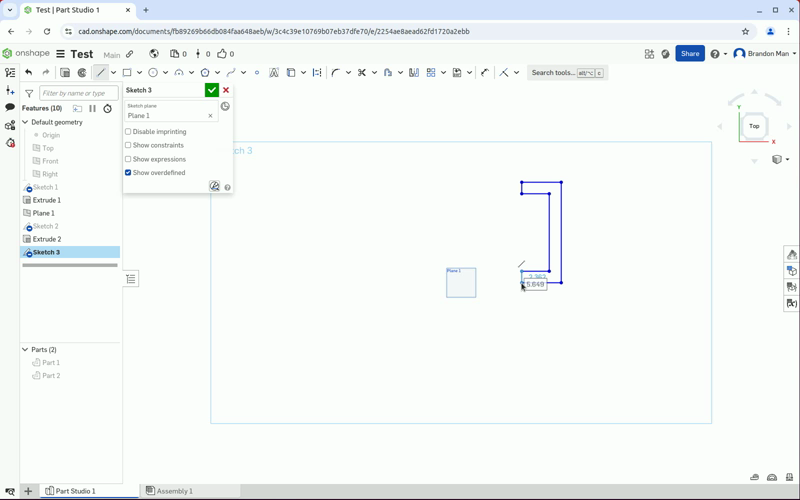
mouse_move(554, 240)
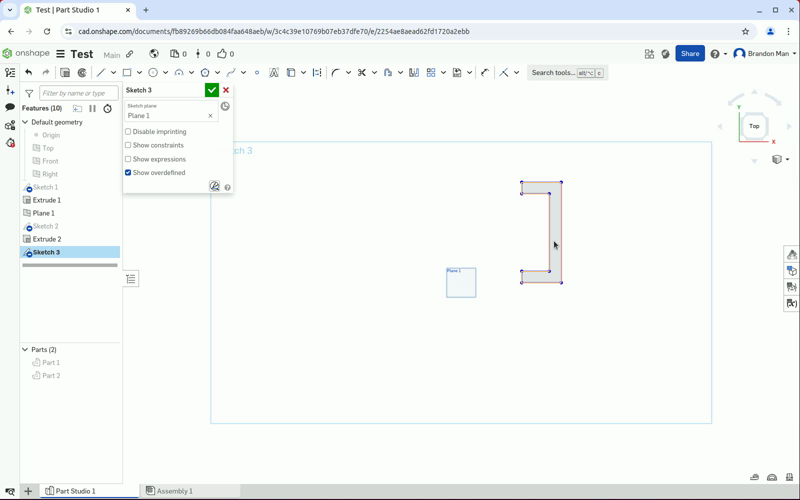
click(554, 240)
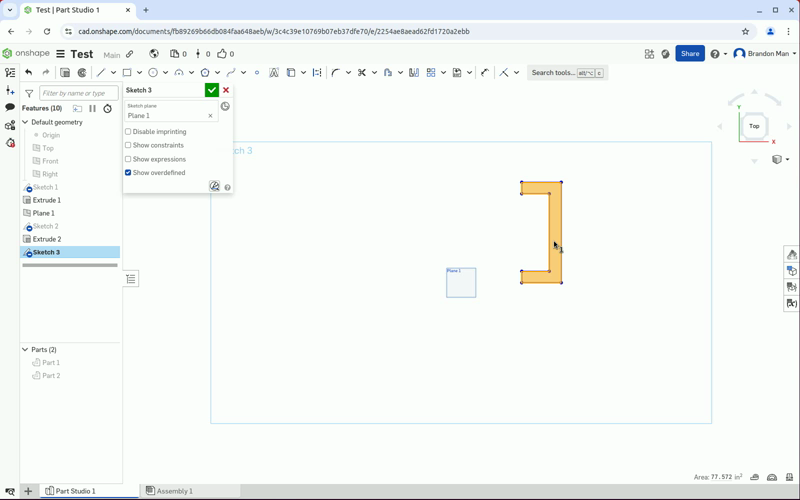
mouse_move(73, 352)
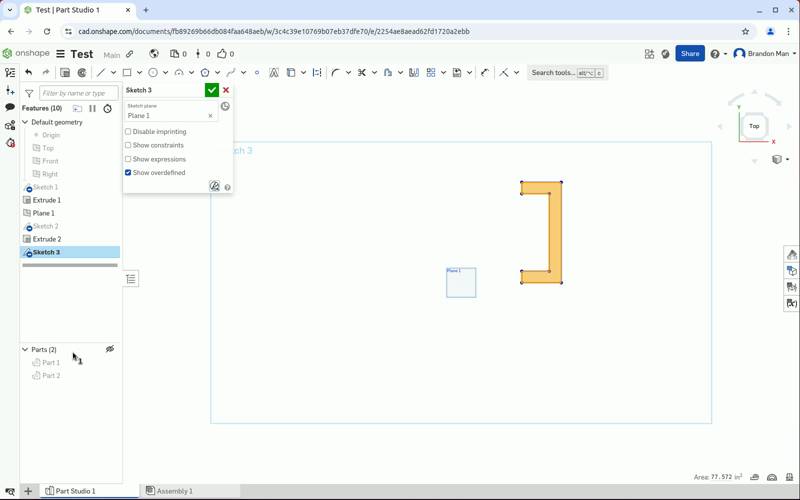
key(shift+y)
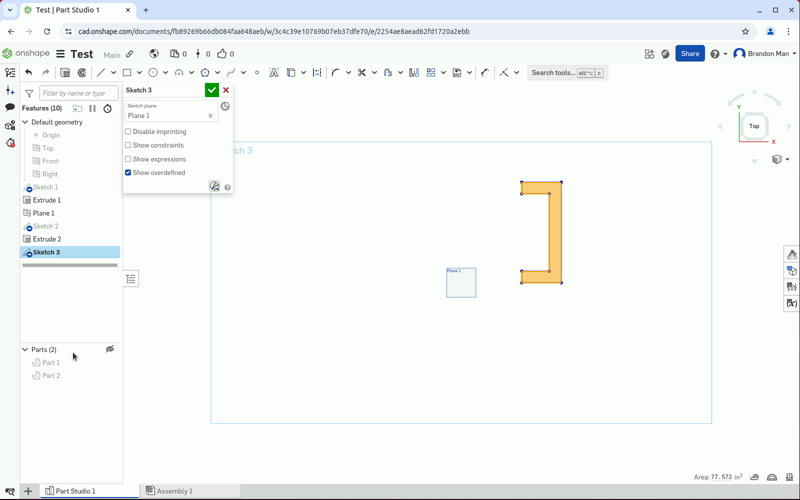
key(shift+e)
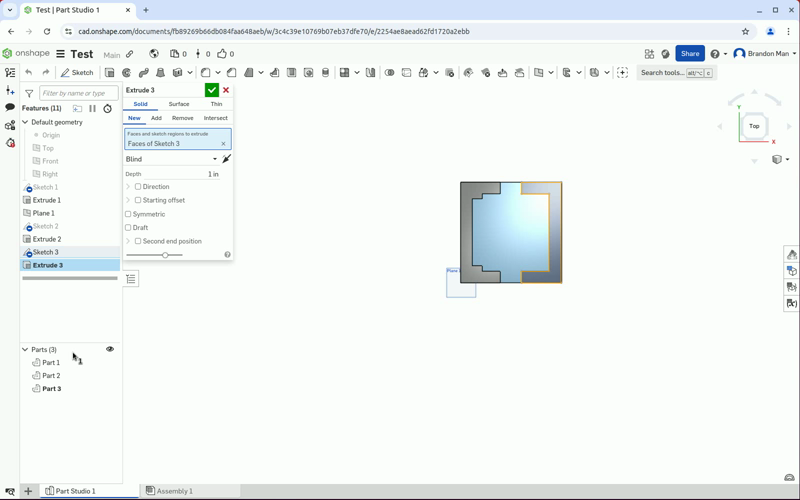
mouse_move(143, 106)
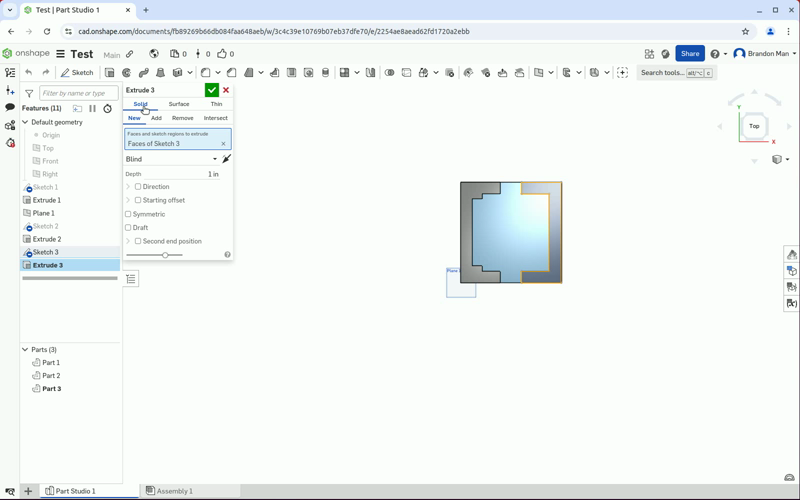
click(143, 106)
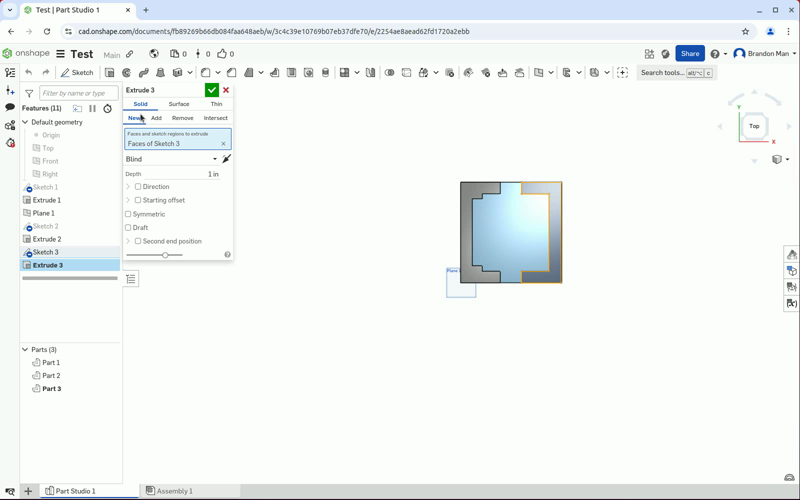
mouse_move(137, 120)
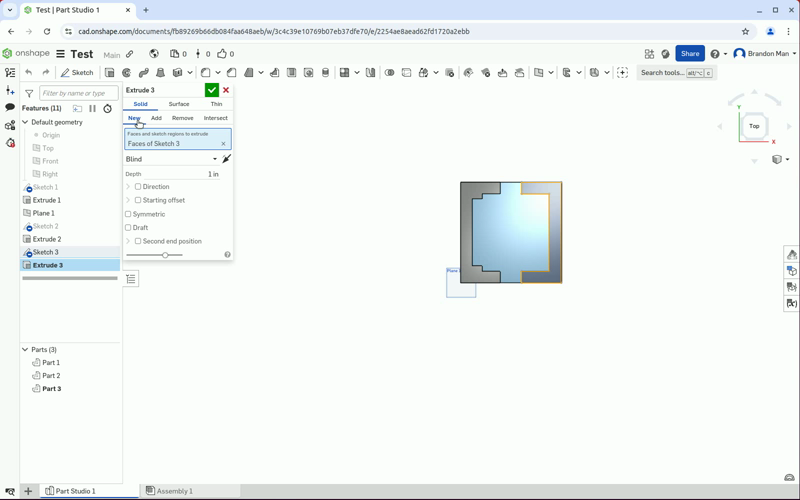
click(137, 120)
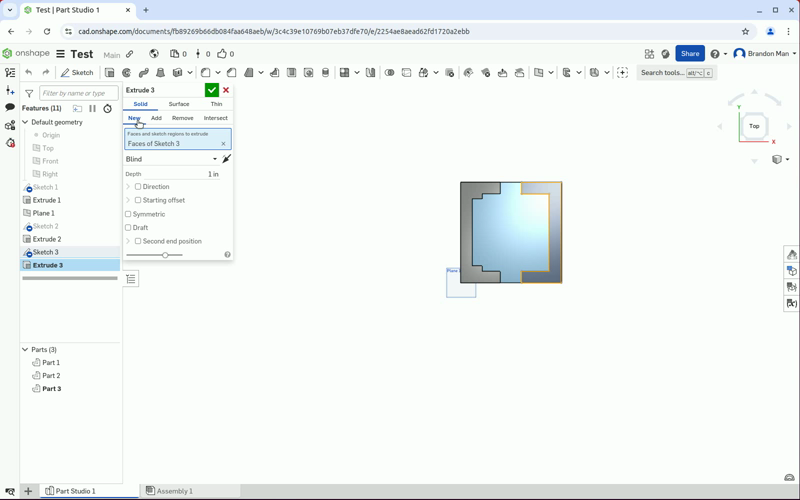
key(tab, 4)
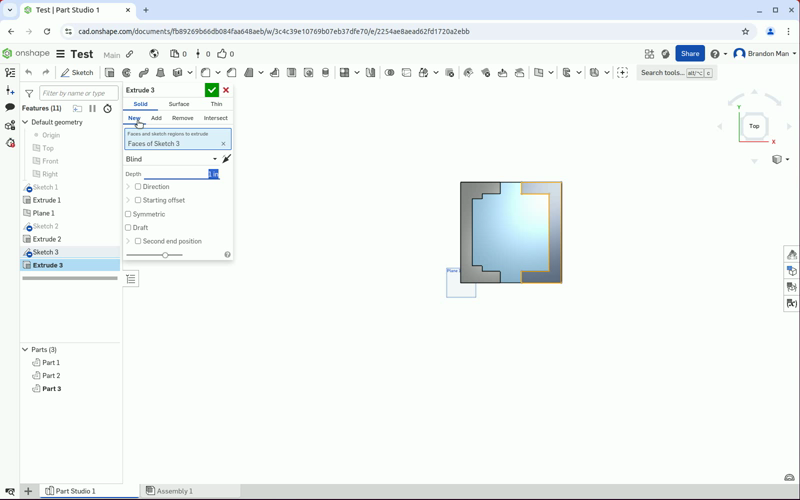
text(12.758)
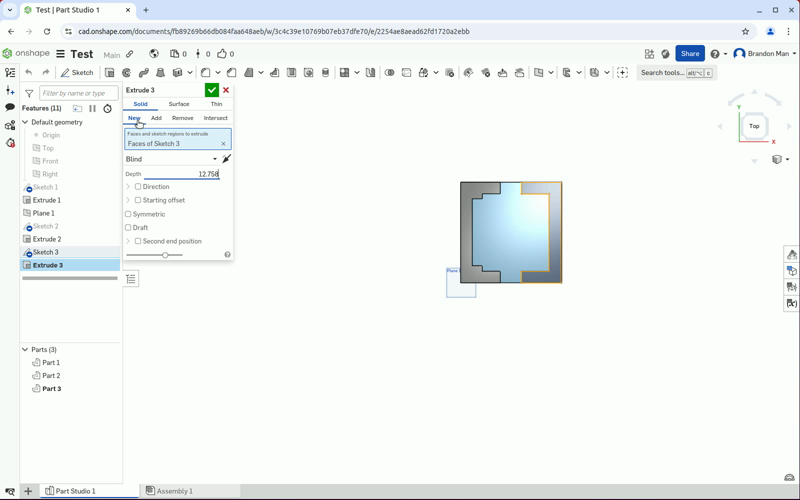
key(enter)
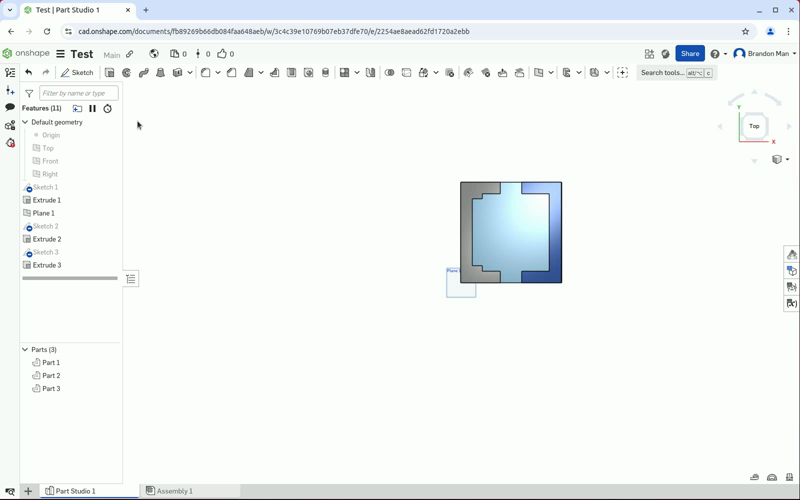
key(shift+h)
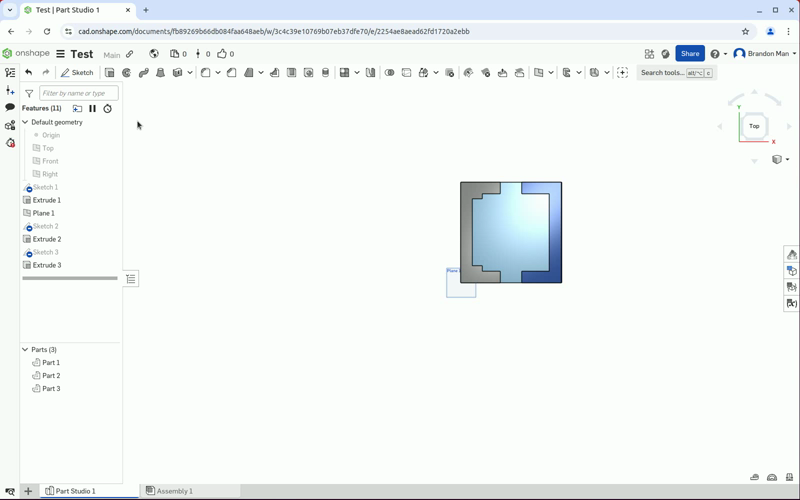
key(shift+h)
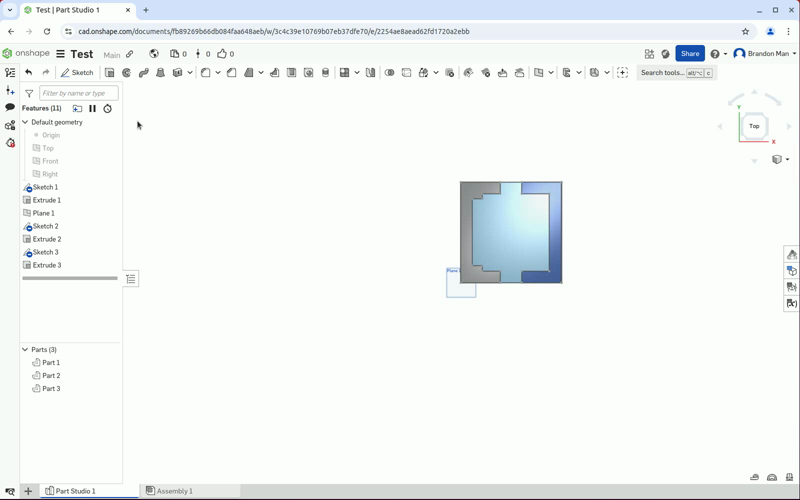
key(shift+7)
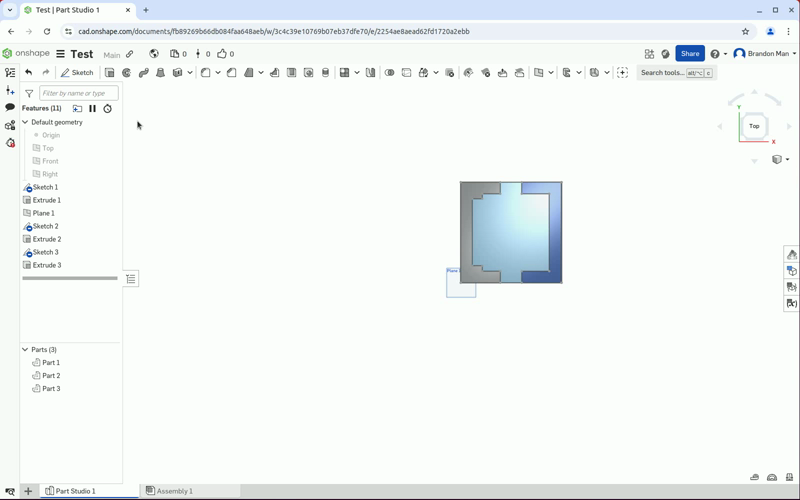
key(up, 3)
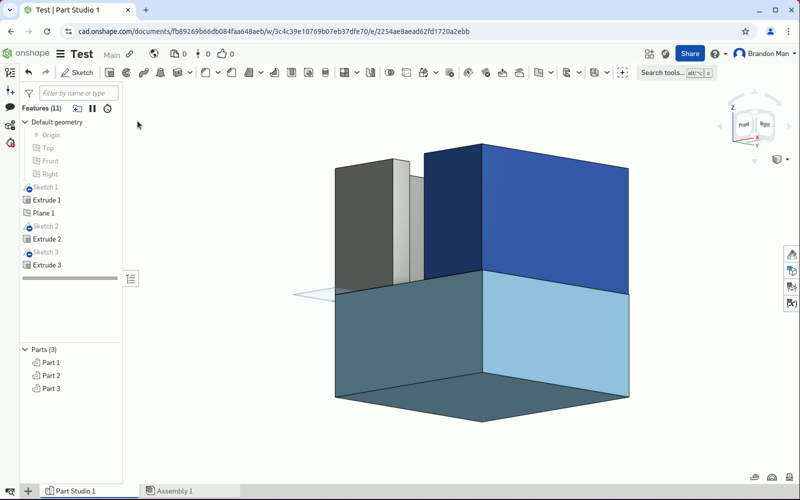
key(left, 3)
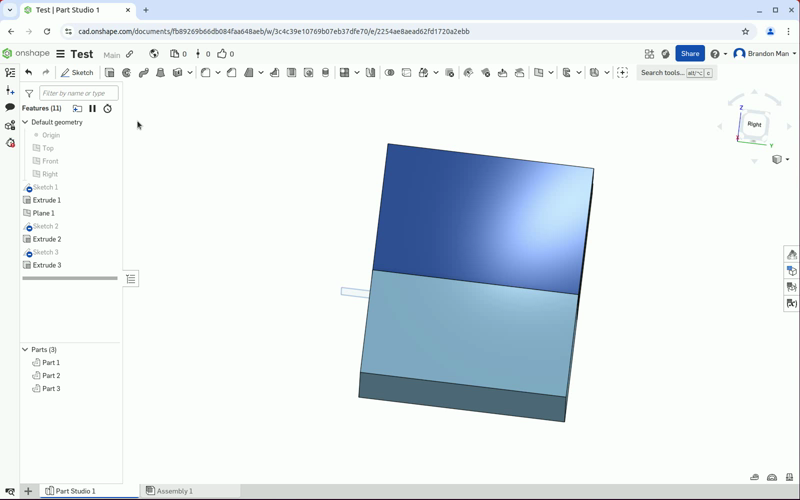
key(right, 3)
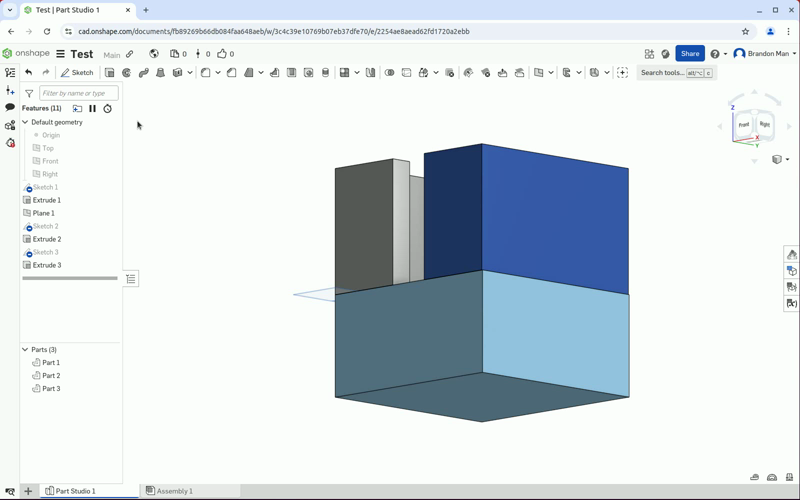
key(down, 3)
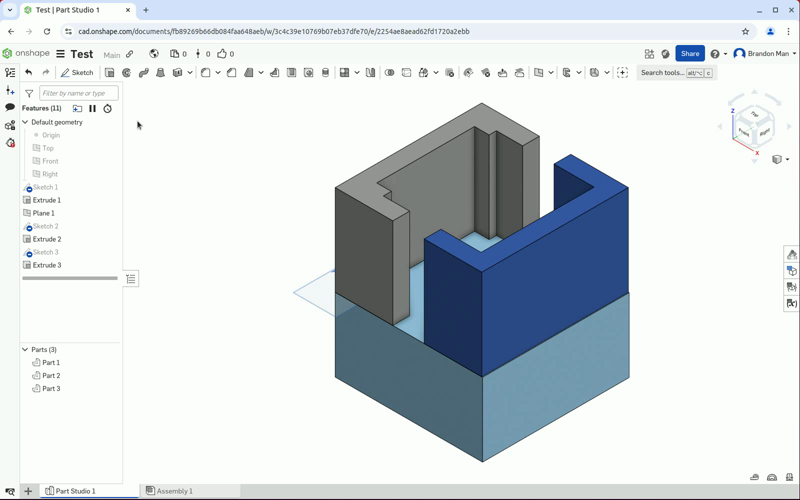
mouse_move(73, 189)
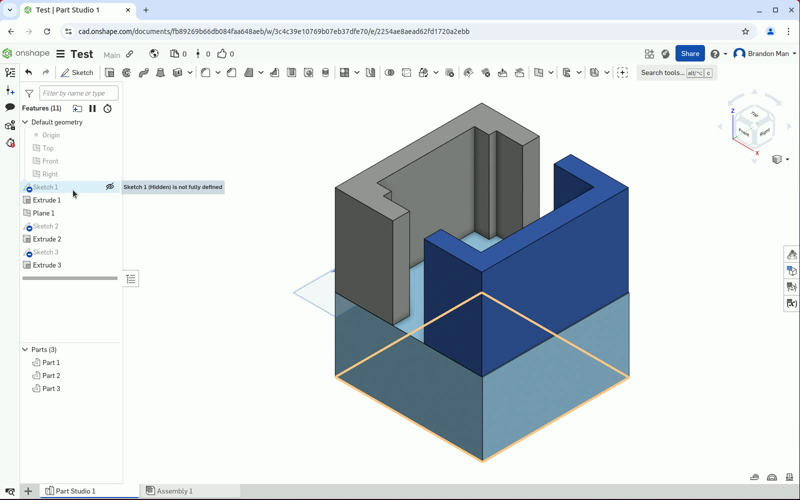
click(73, 189)